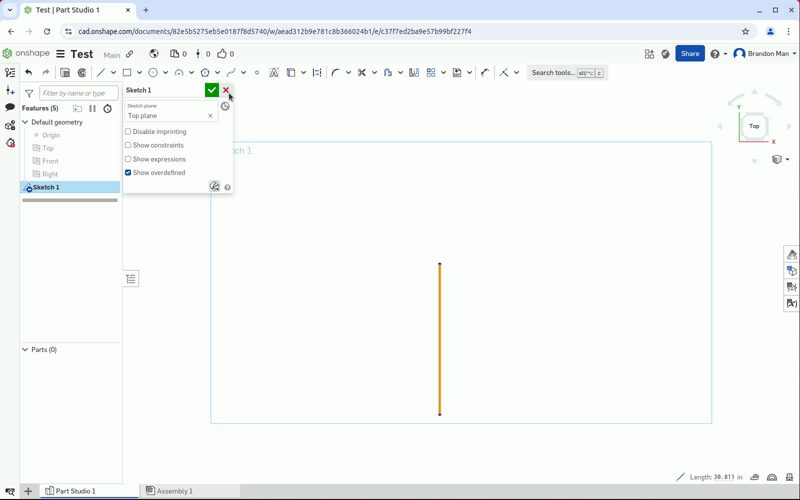
key(shift+h)
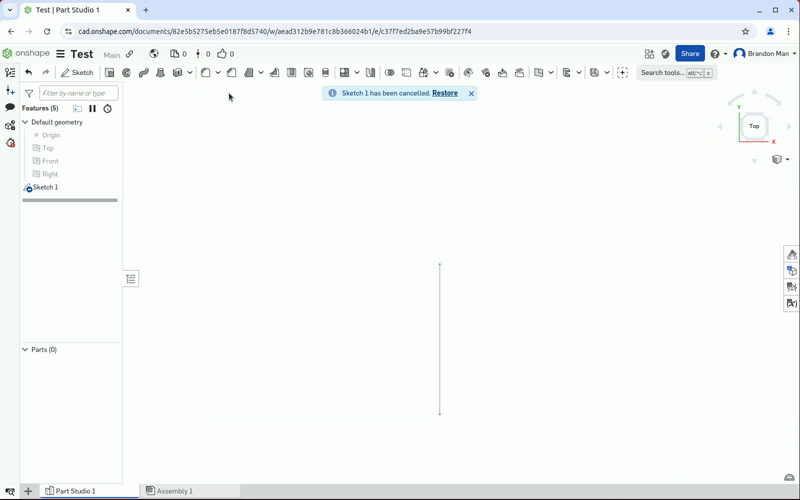
key(shift+s)
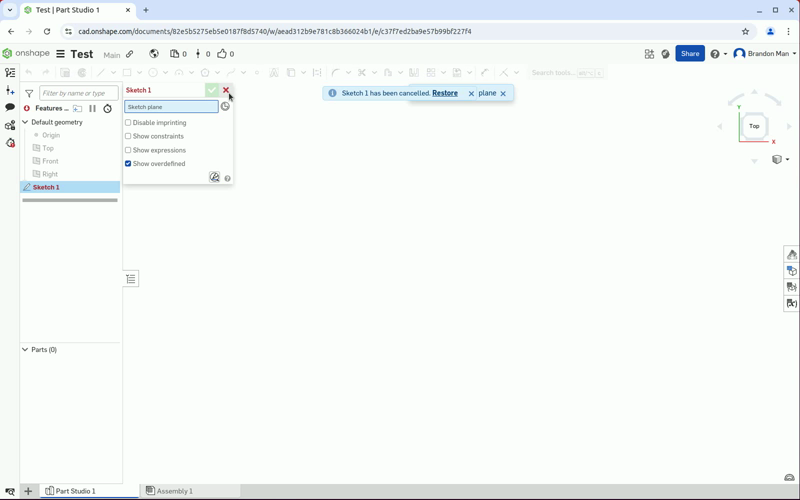
mouse_move(73, 150)
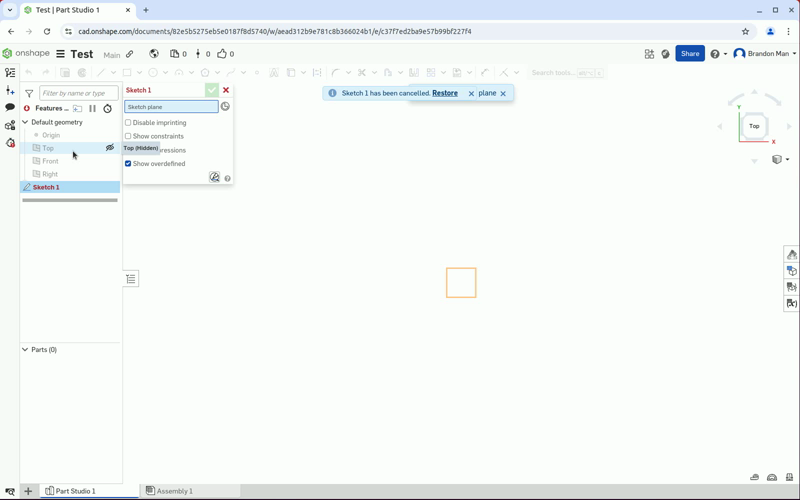
click(73, 150)
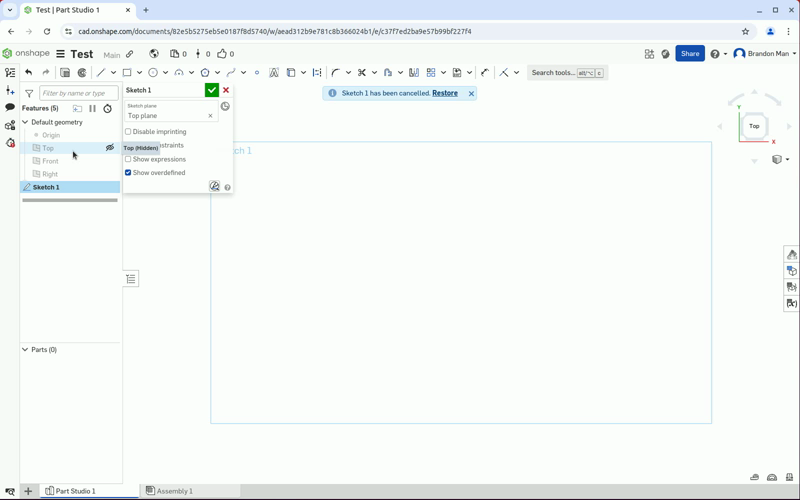
mouse_move(73, 352)
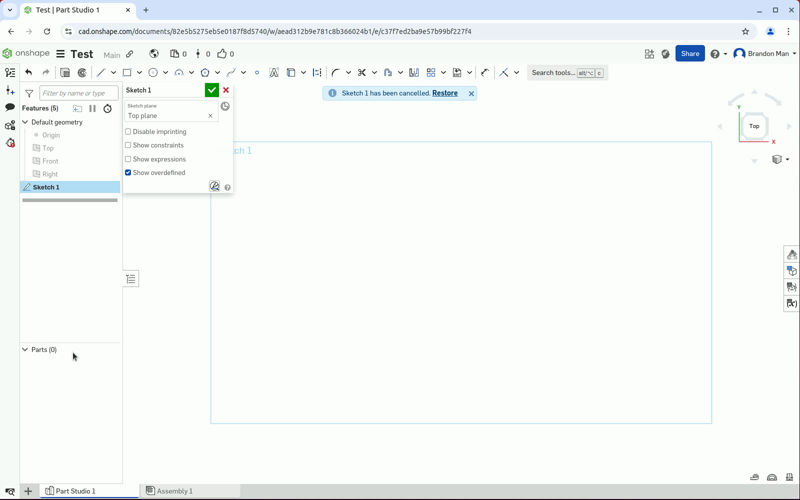
key(y)
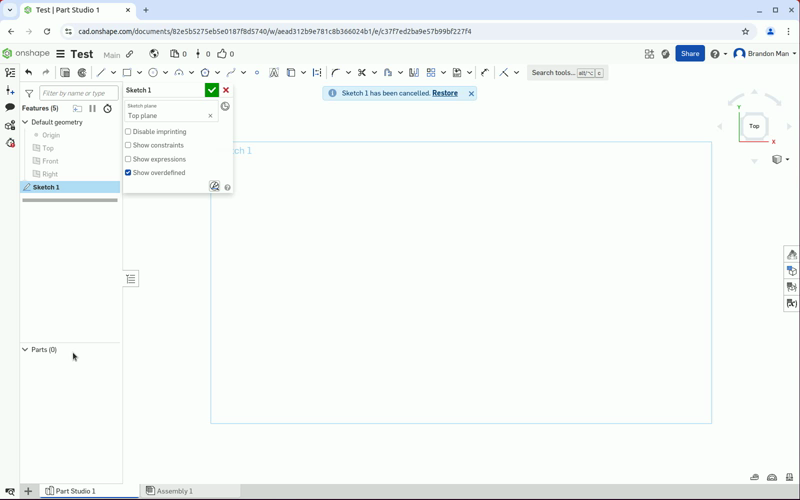
key(l)
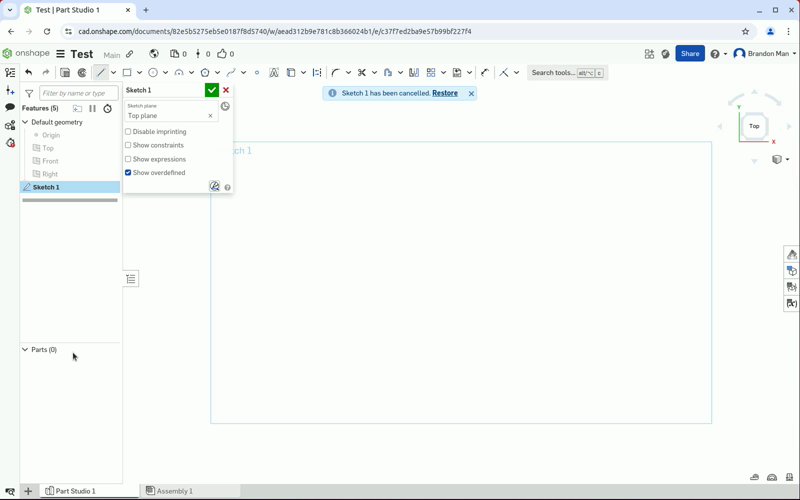
key_down(shift)
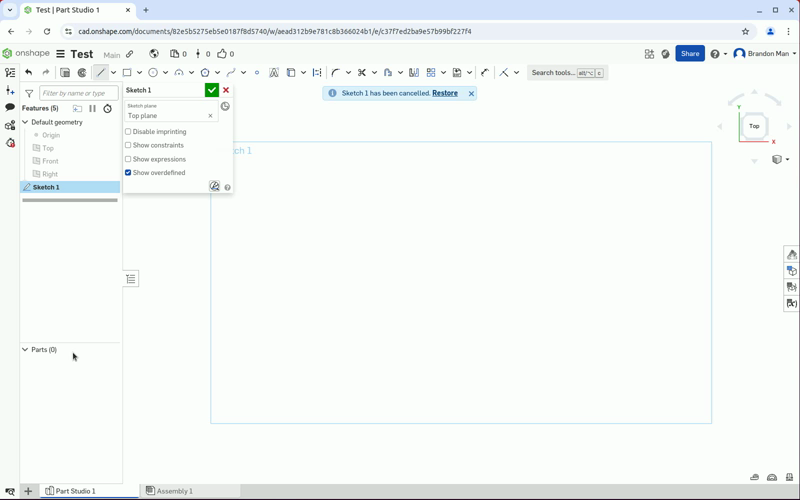
mouse_move(460, 282)
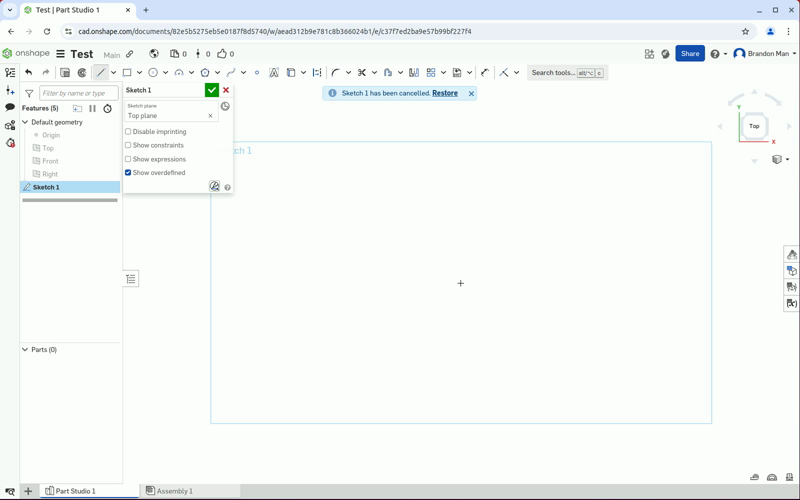
click(460, 282)
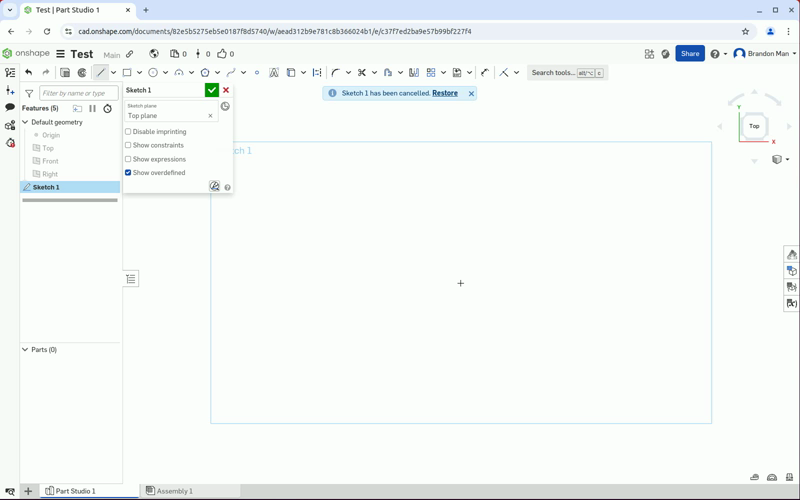
key_up(shift)
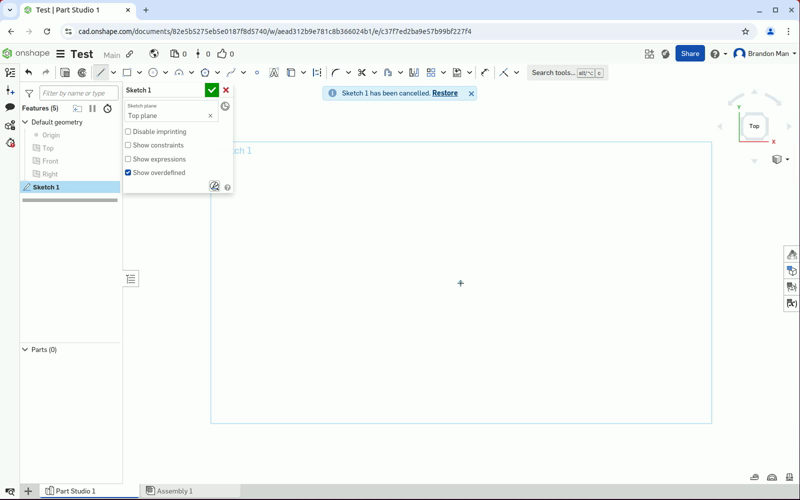
key_down(shift)
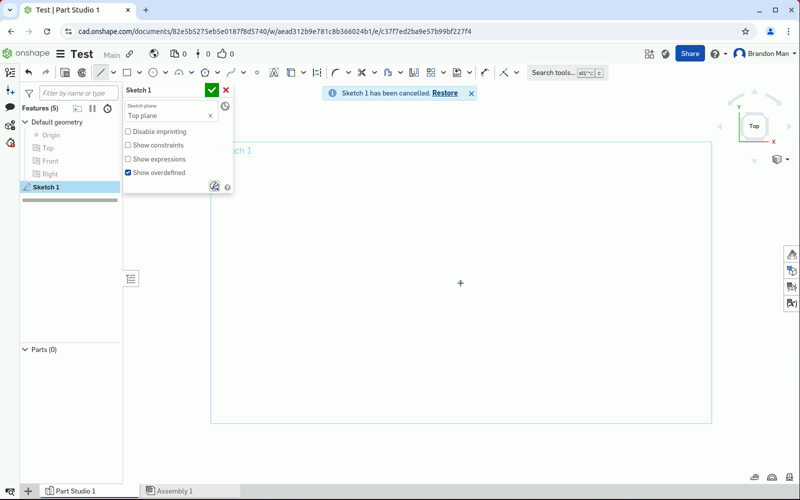
mouse_move(573, 282)
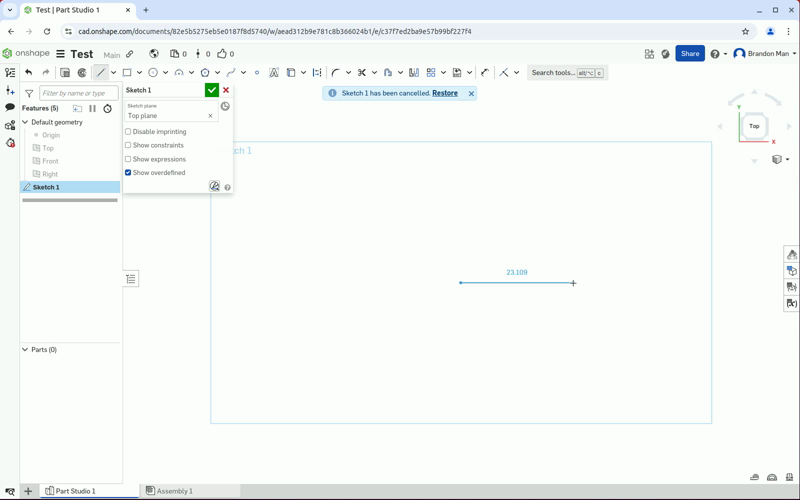
click(573, 282)
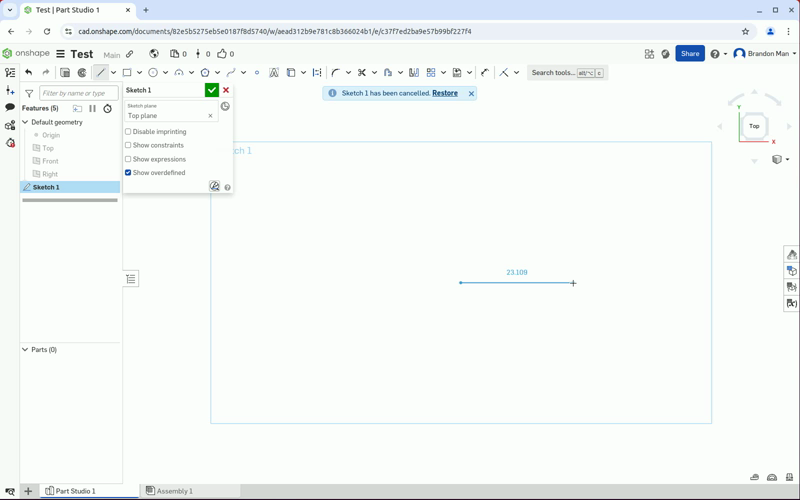
key_up(shift)
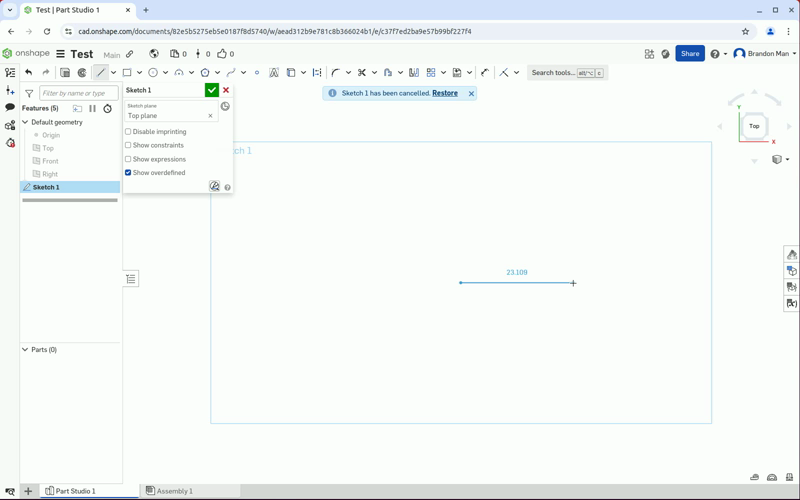
key_down(shift)
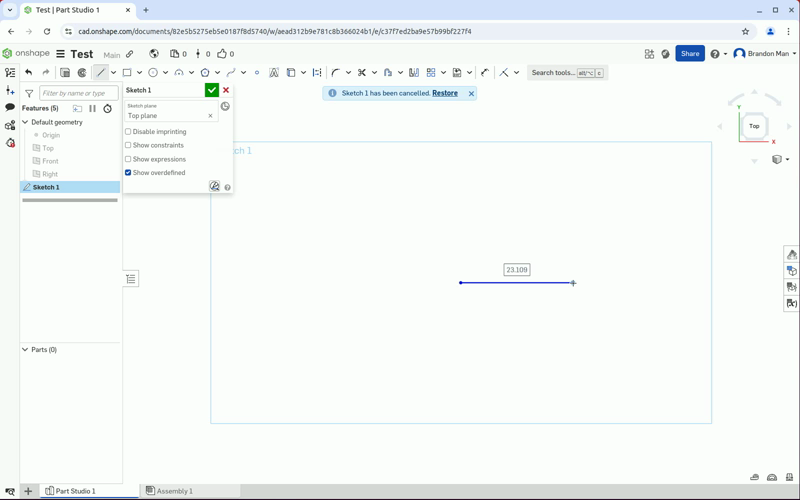
mouse_move(589, 282)
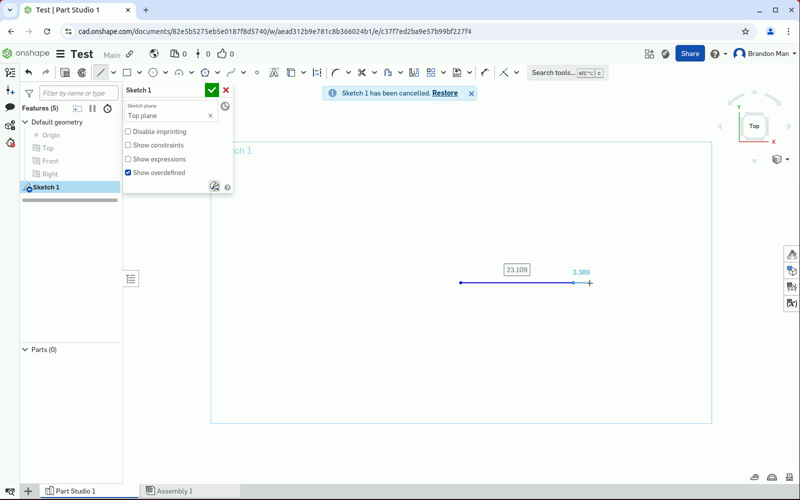
mouse_move(573, 270)
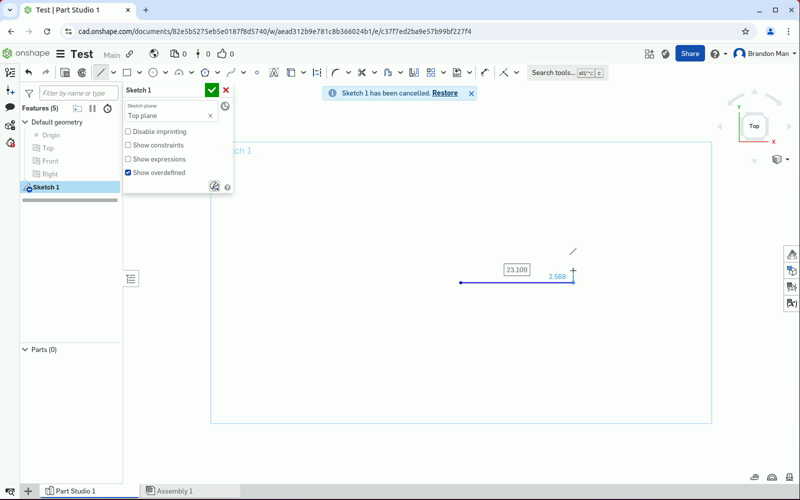
click(573, 270)
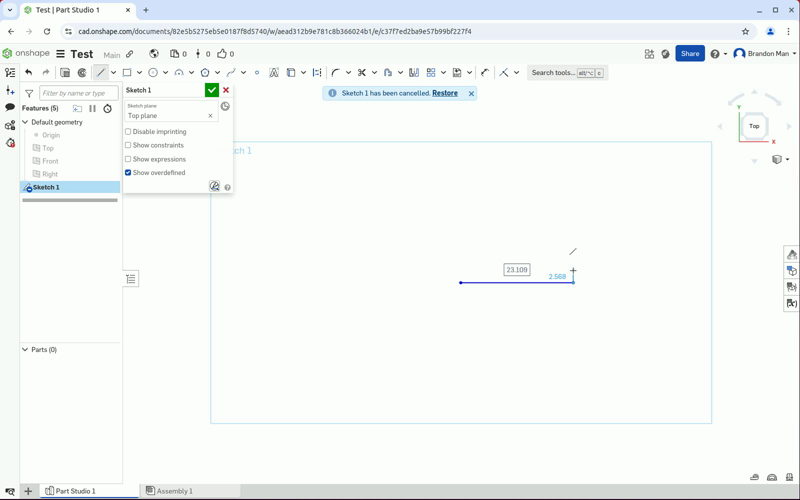
key_up(shift)
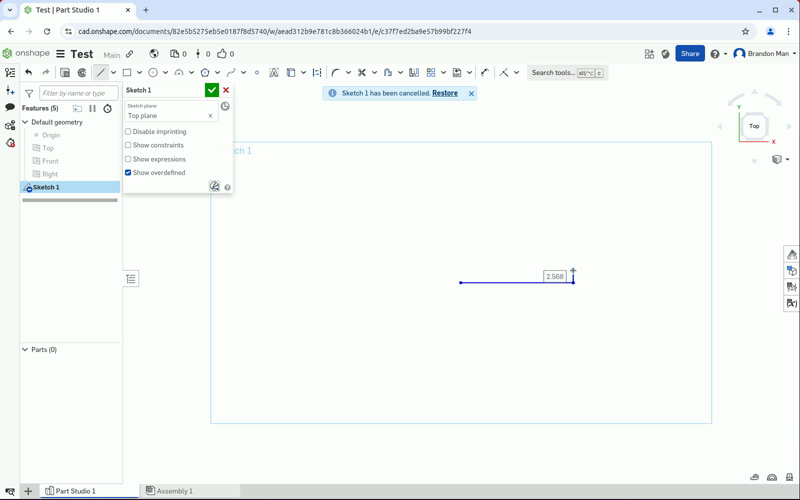
key(esc)
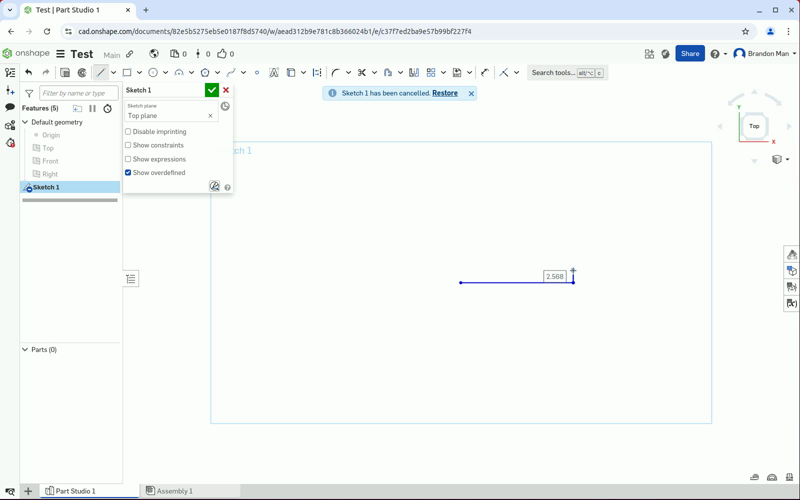
key(a)
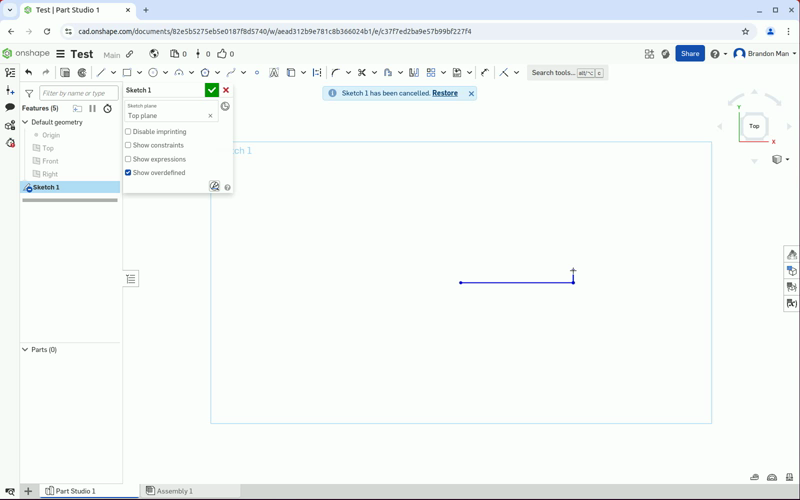
mouse_move(573, 270)
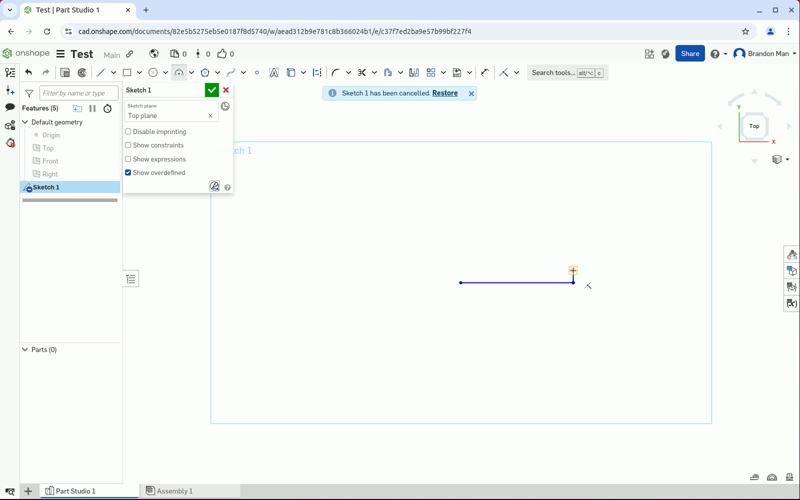
click(573, 270)
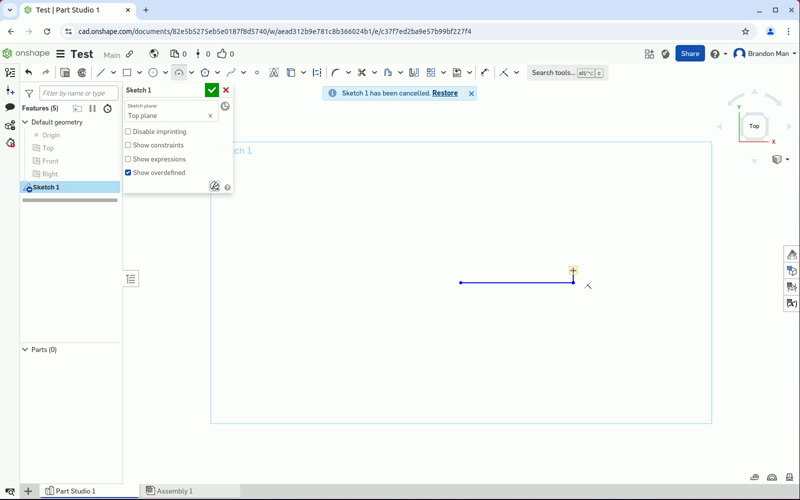
key_down(shift)
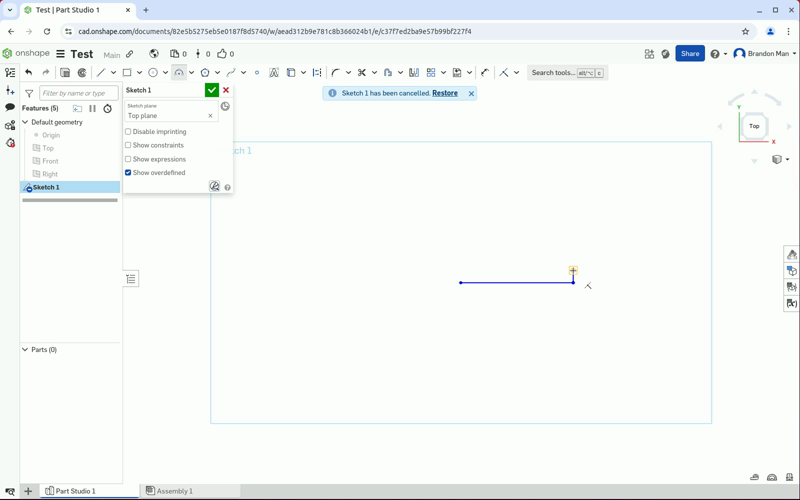
mouse_move(560, 256)
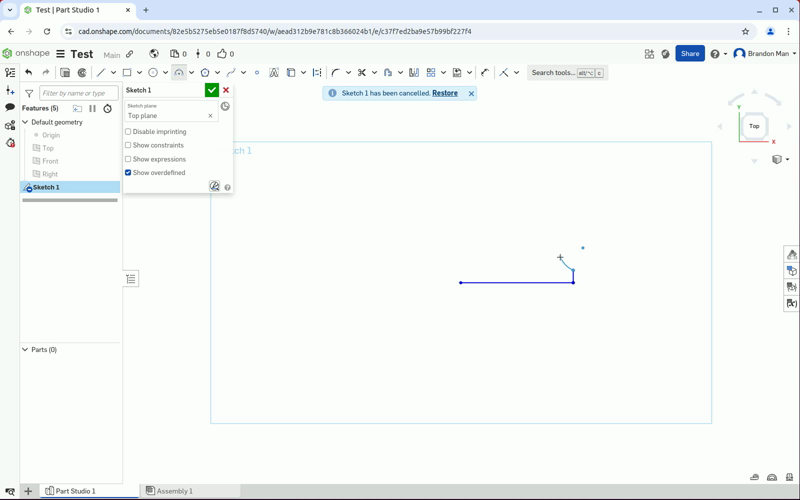
click(560, 256)
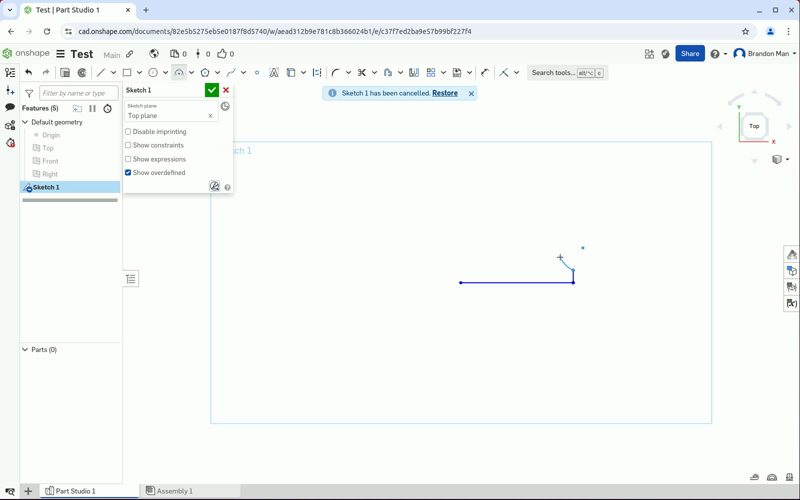
mouse_move(569, 260)
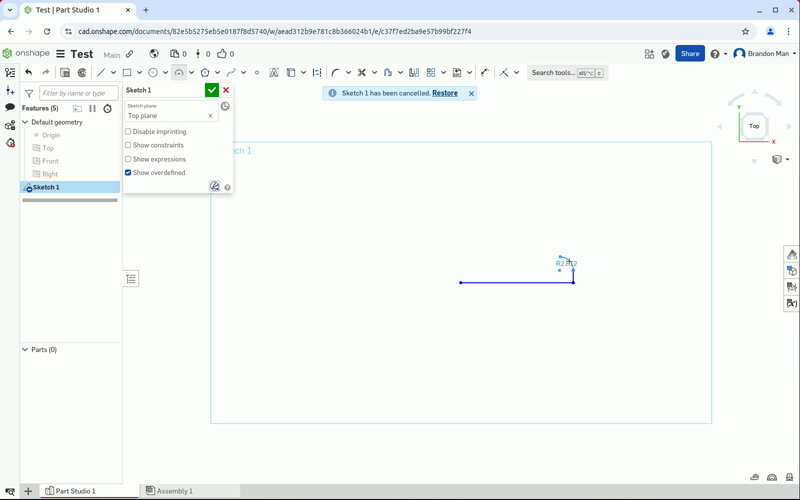
click(569, 260)
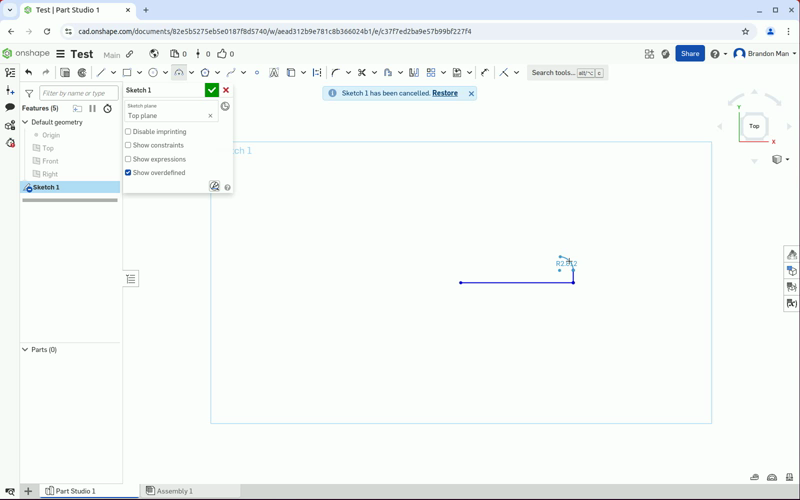
key_up(shift)
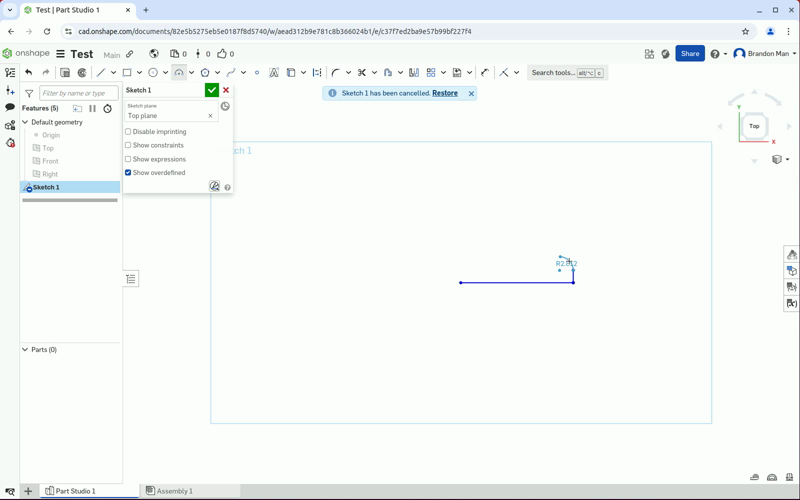
key(esc)
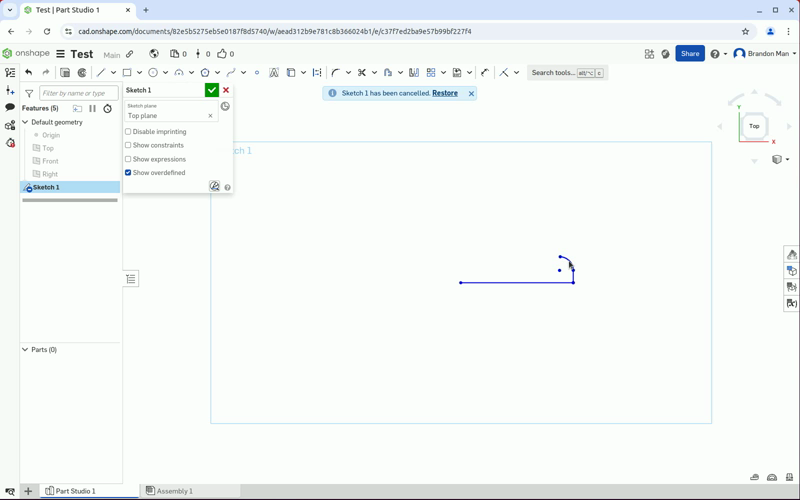
key(l)
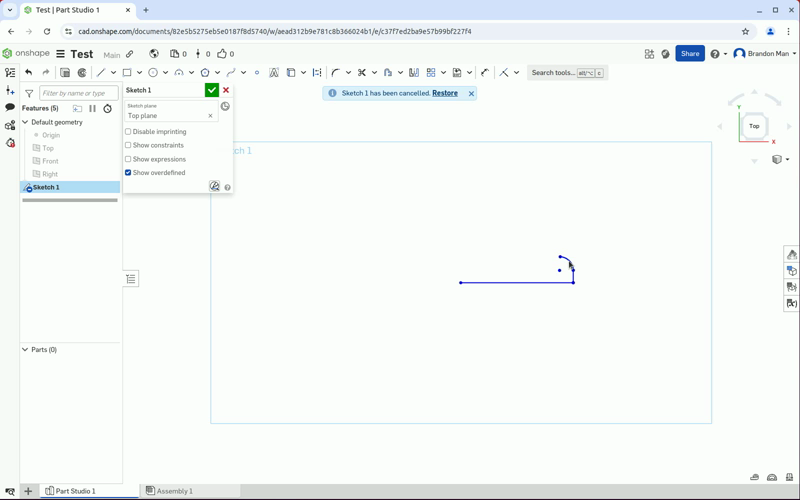
mouse_move(560, 256)
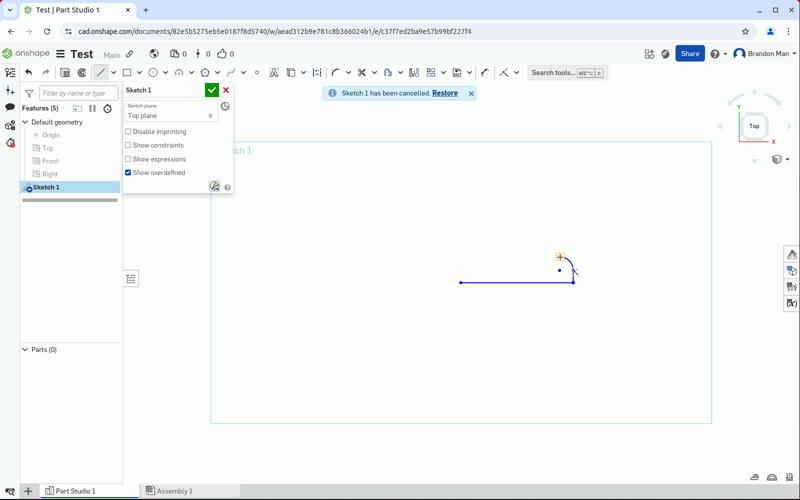
click(560, 256)
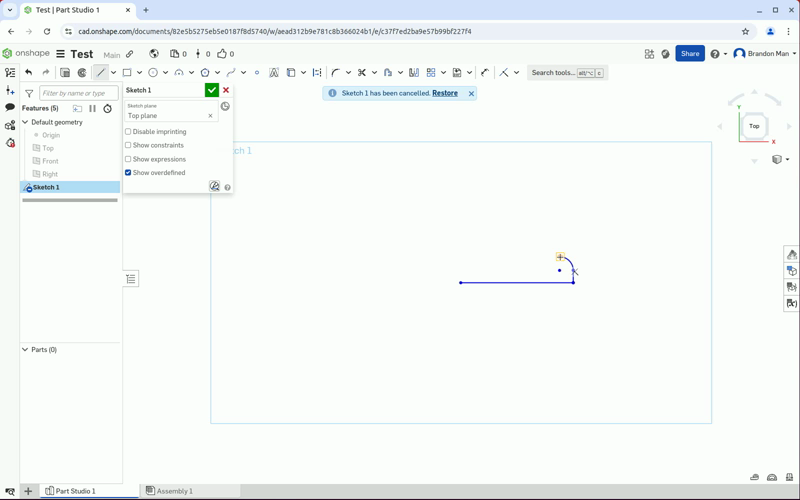
key_down(shift)
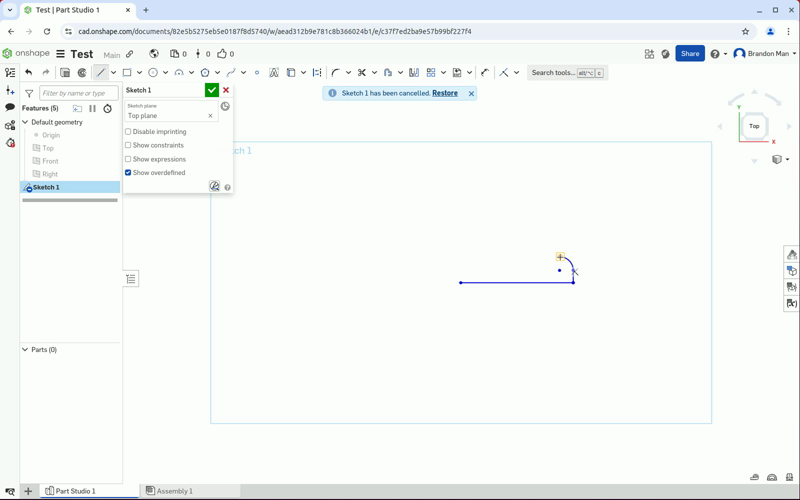
mouse_move(473, 256)
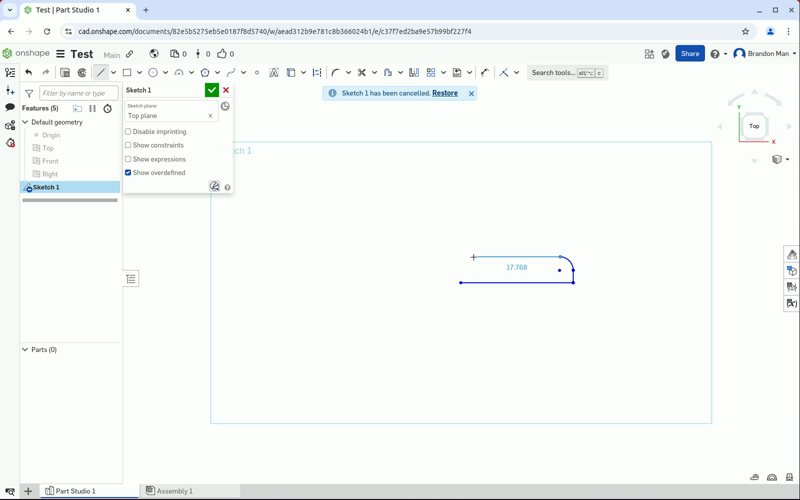
click(473, 256)
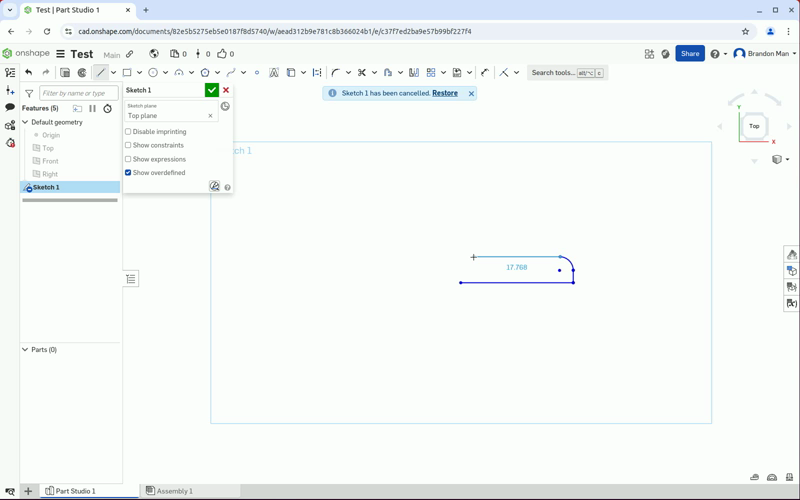
key_up(shift)
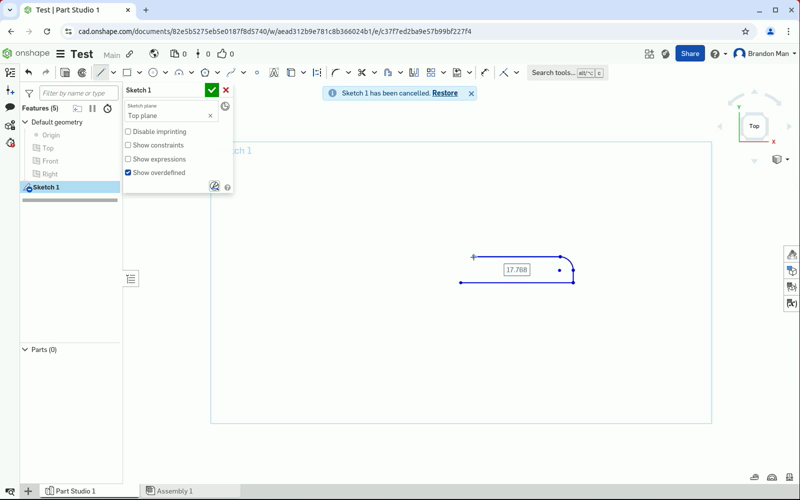
key(esc)
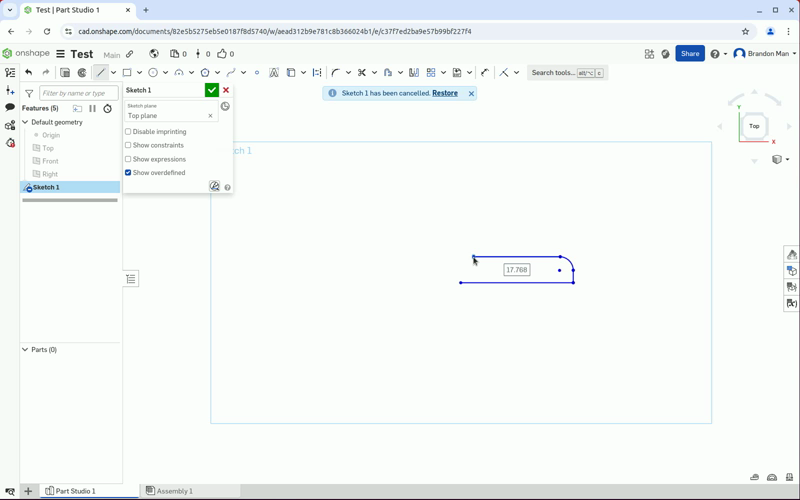
key(a)
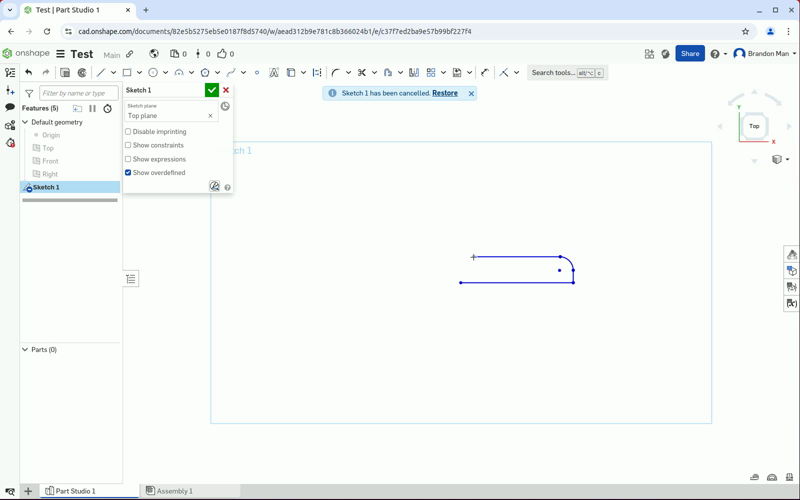
mouse_move(473, 256)
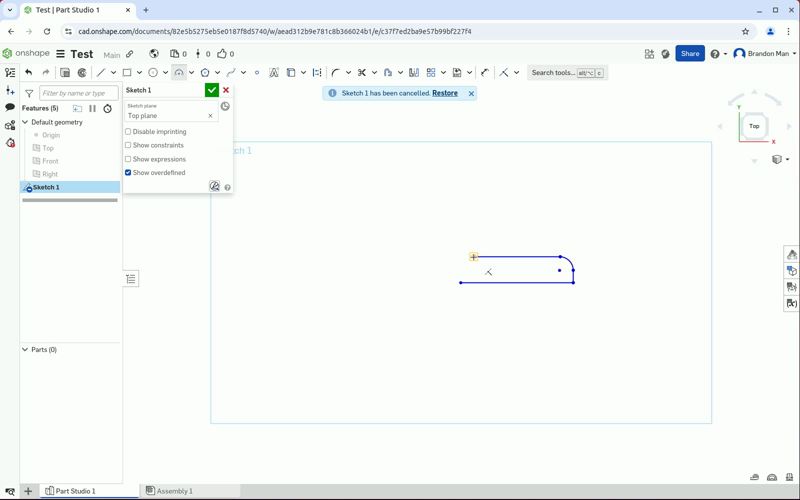
click(473, 256)
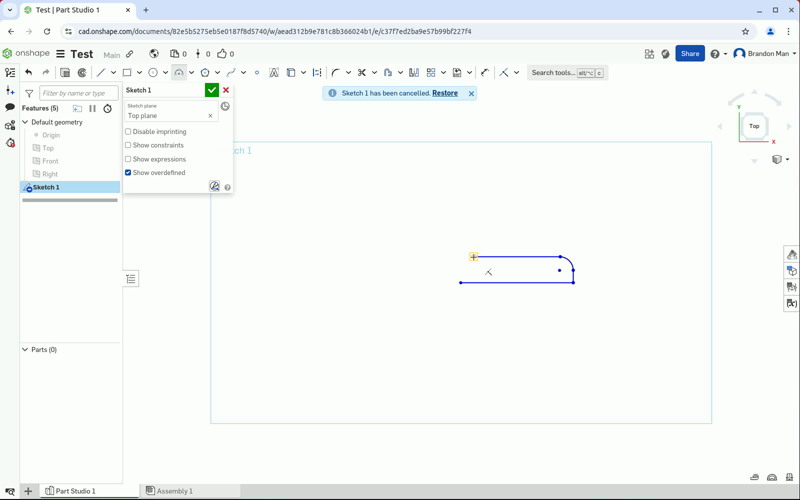
key_down(shift)
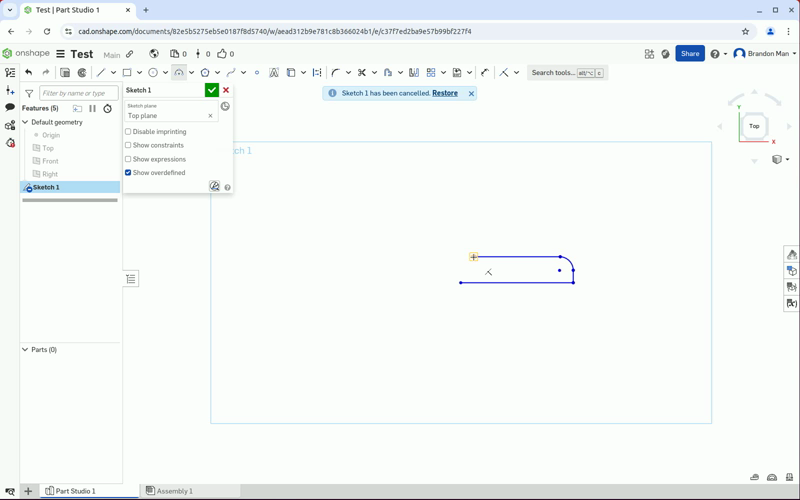
mouse_move(460, 270)
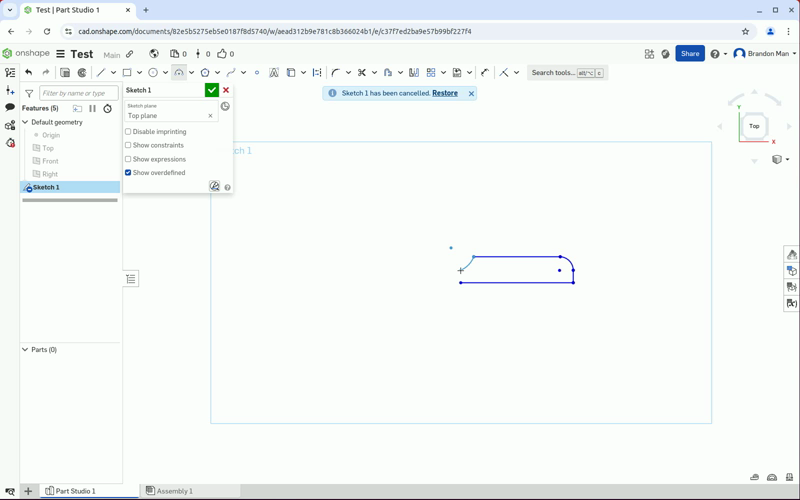
click(460, 270)
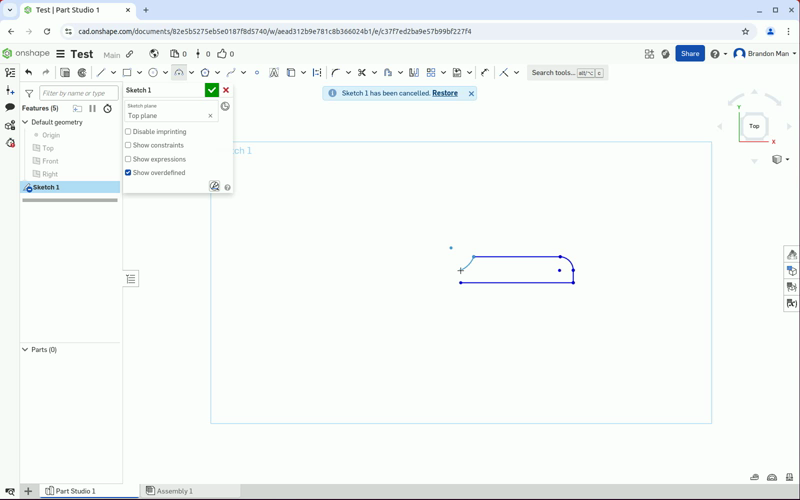
mouse_move(464, 260)
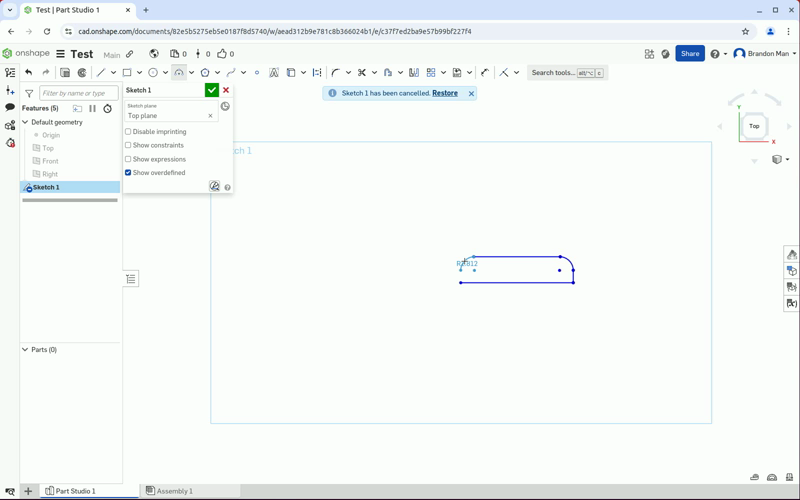
click(464, 260)
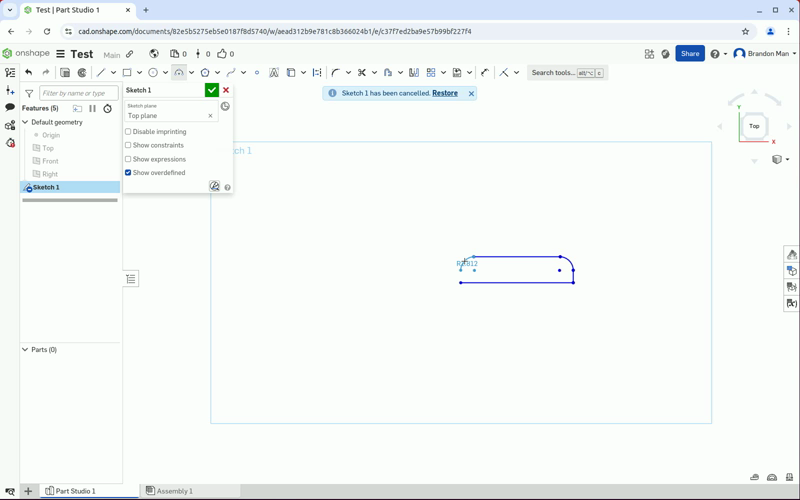
key_up(shift)
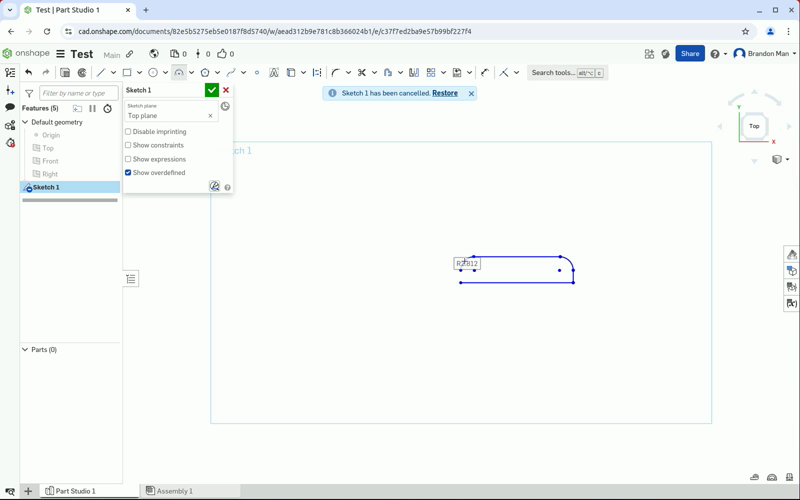
key(esc)
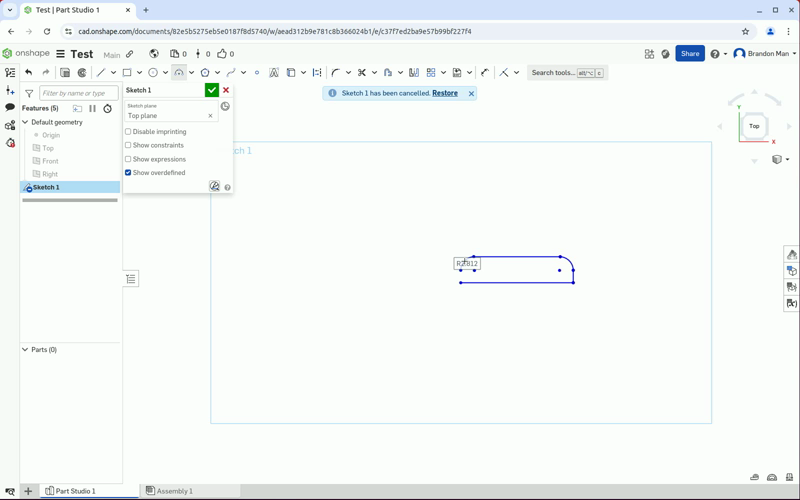
key(l)
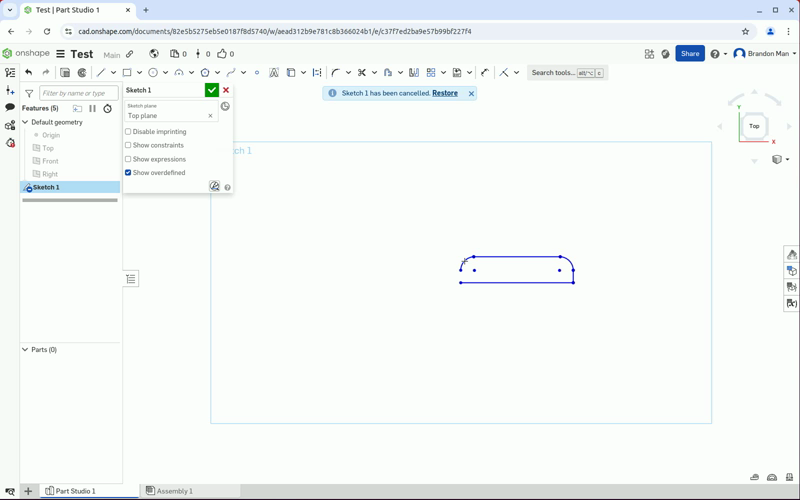
mouse_move(460, 270)
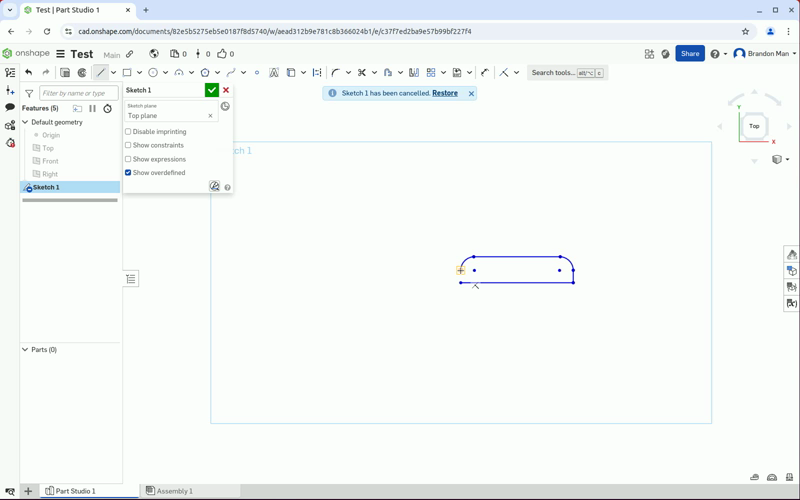
click(460, 270)
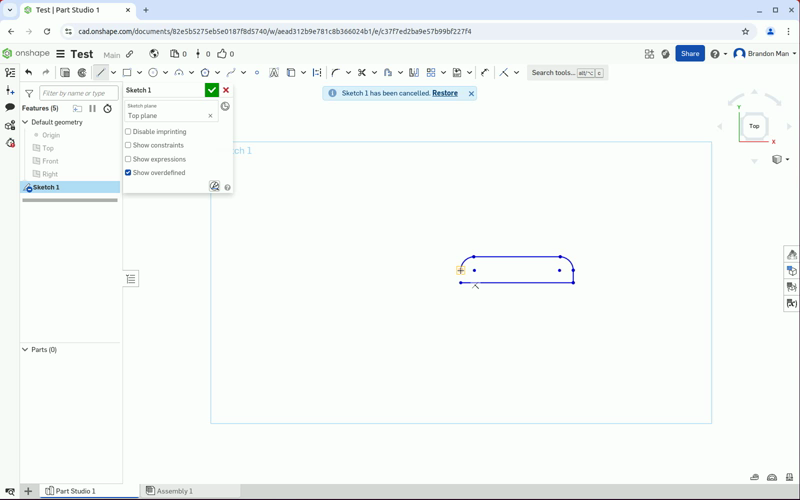
mouse_move(490, 270)
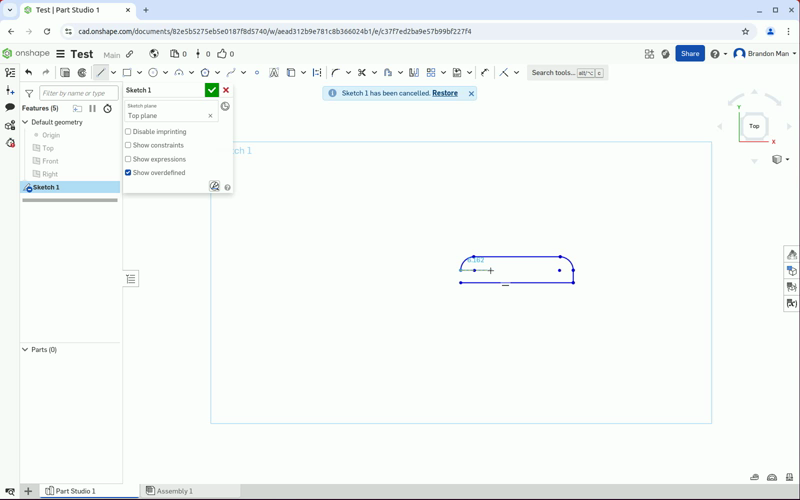
key_down(shift)
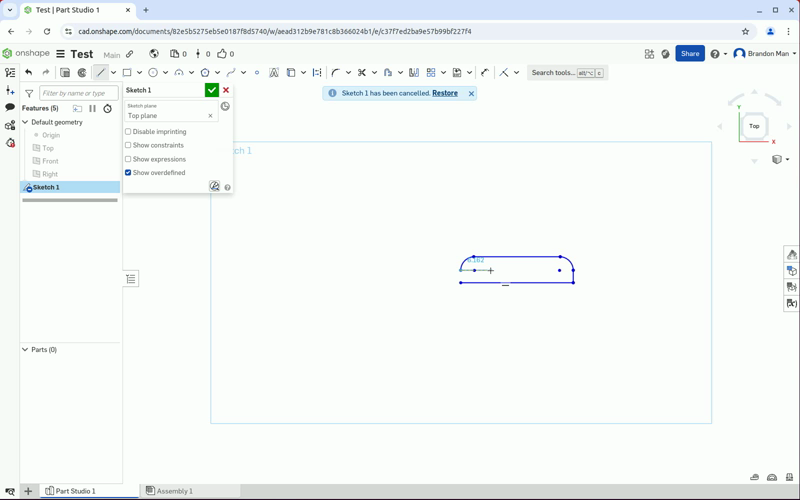
mouse_move(460, 282)
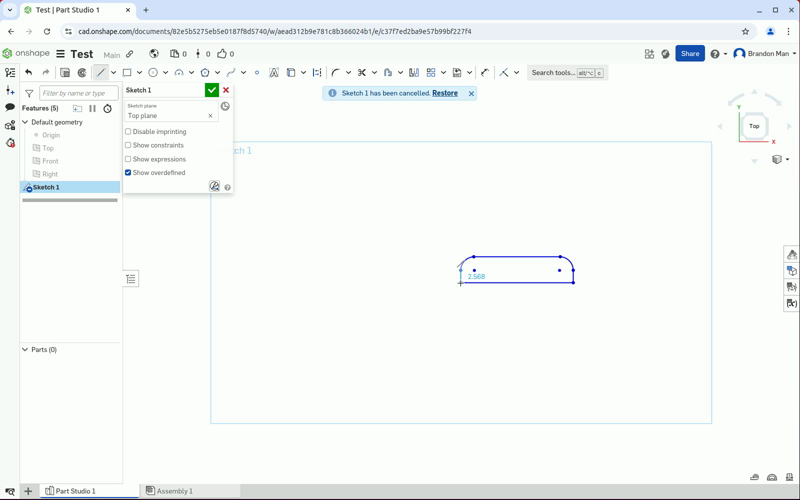
key_up(shift)
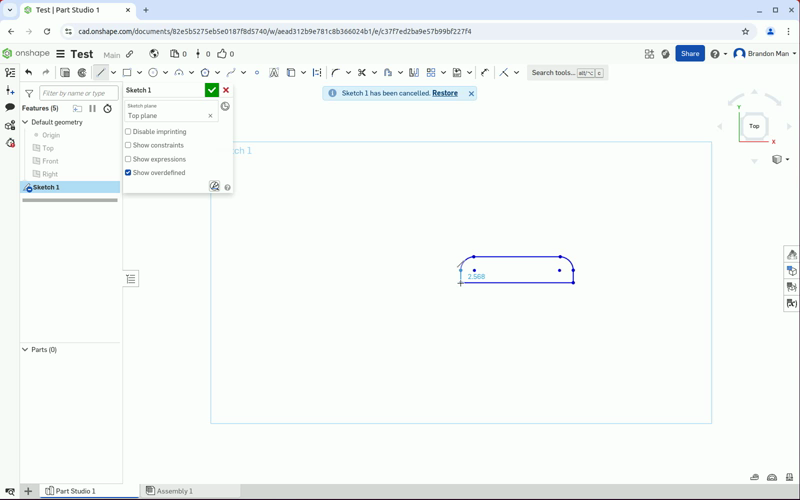
click(460, 282)
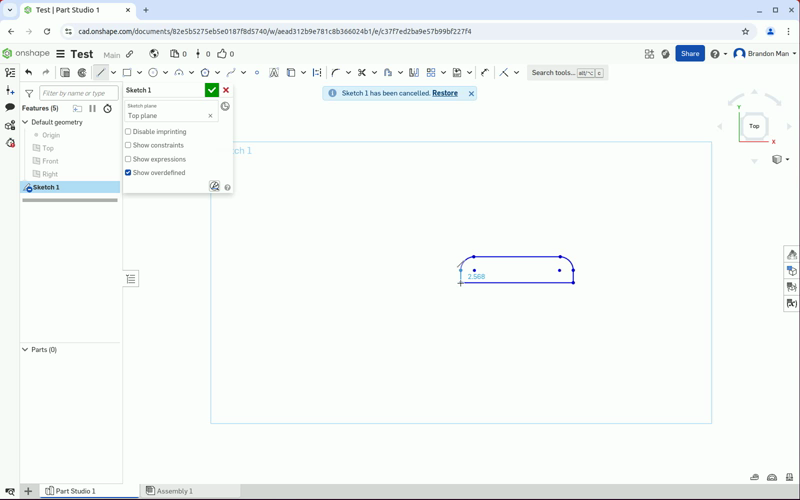
key(esc)
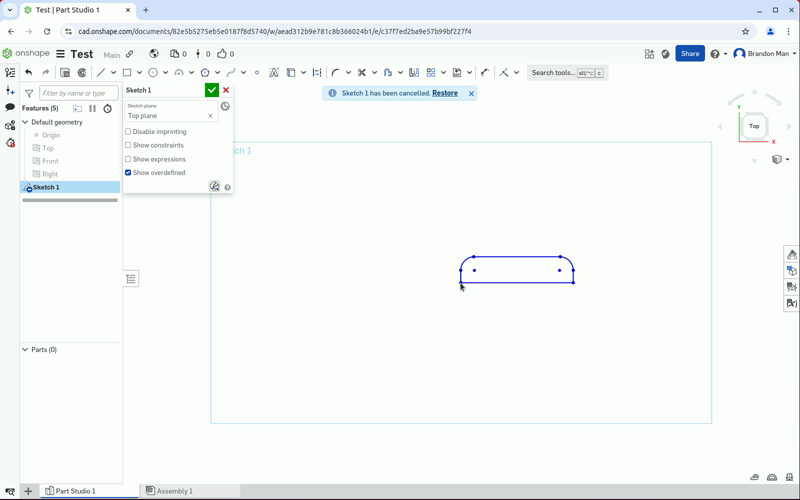
mouse_move(544, 280)
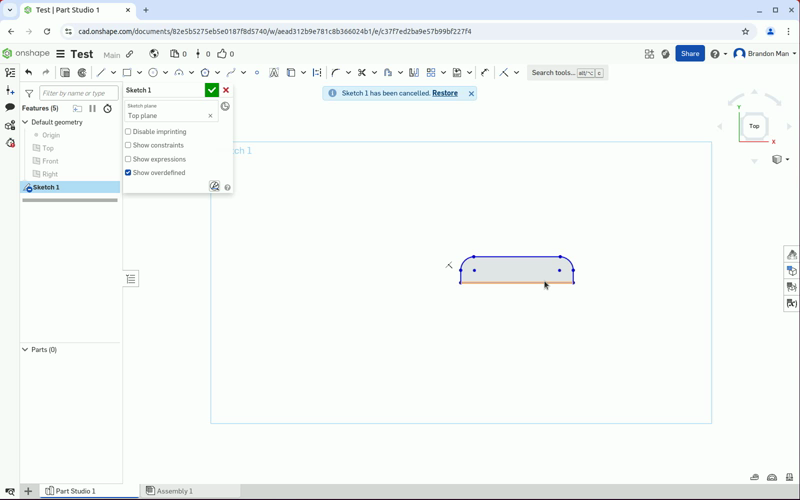
click(544, 280)
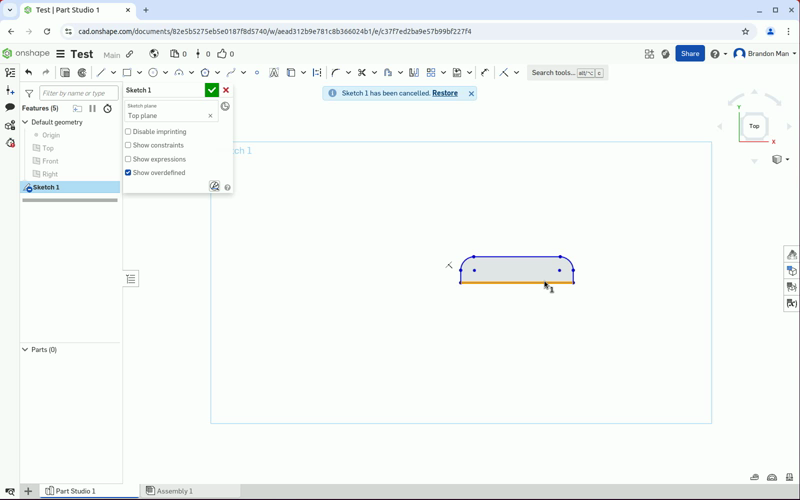
mouse_move(73, 352)
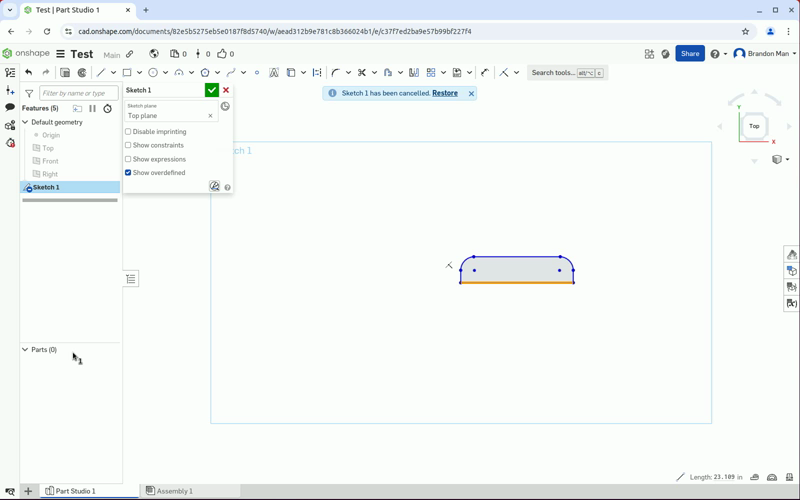
key(shift+y)
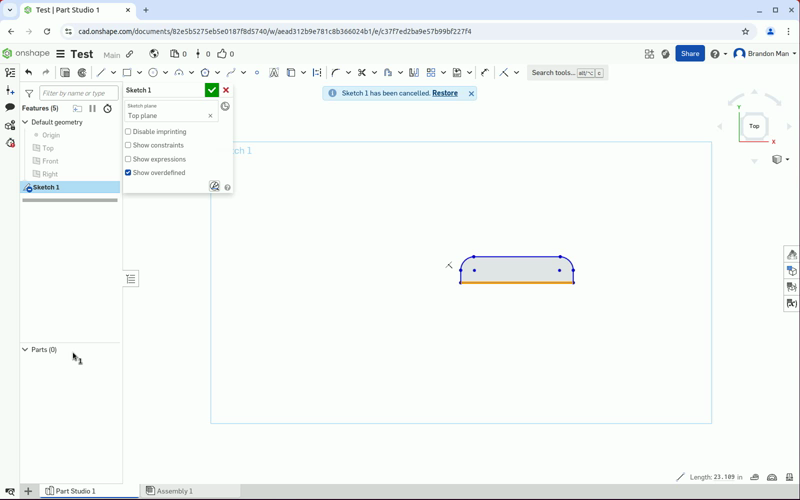
key(shift+e)
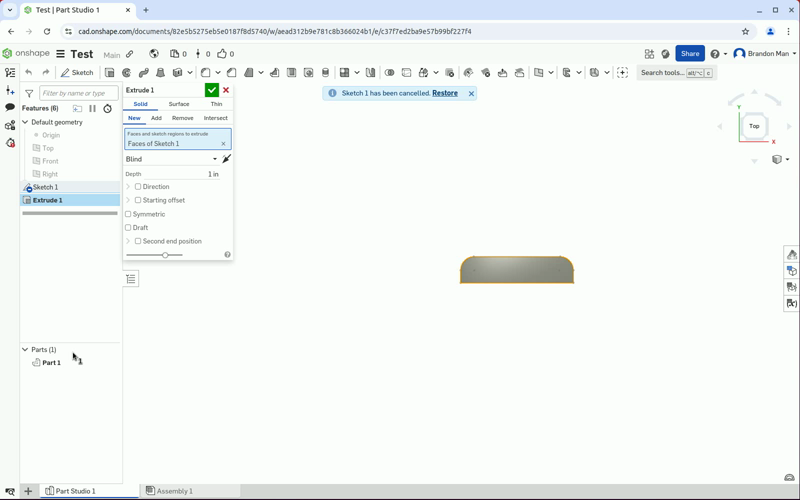
mouse_move(143, 106)
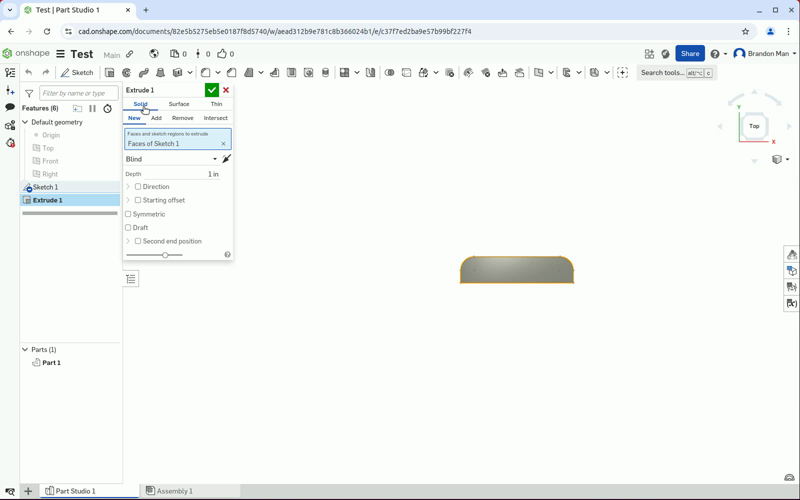
click(143, 106)
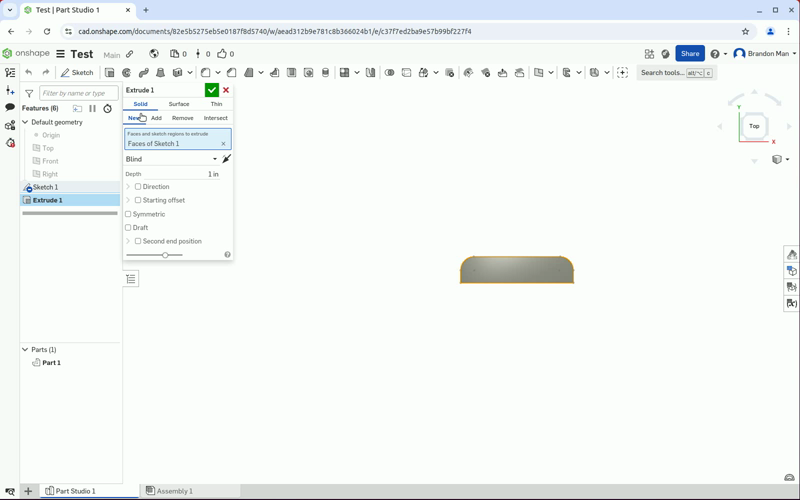
mouse_move(137, 120)
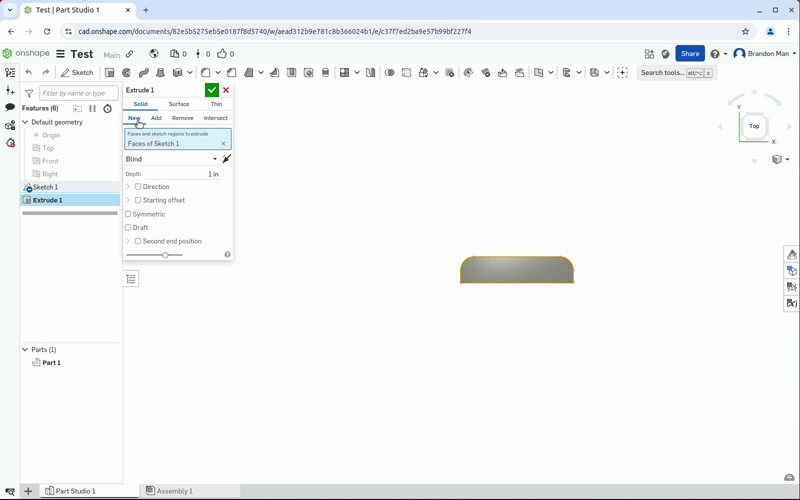
click(137, 120)
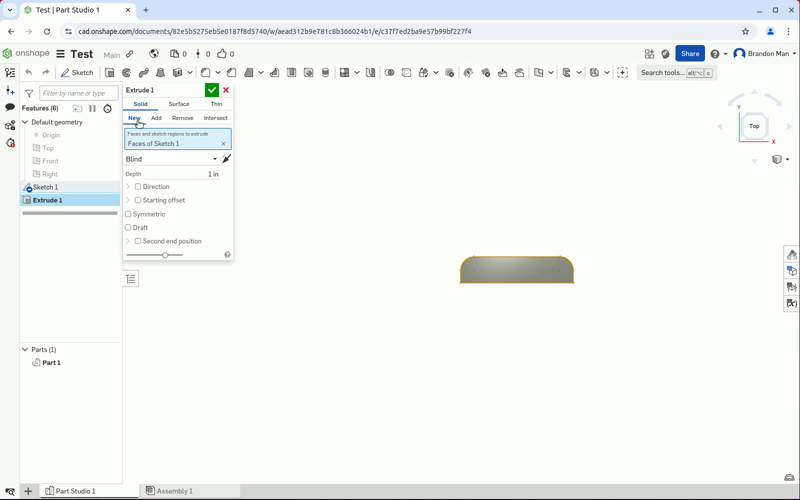
key(tab, 4)
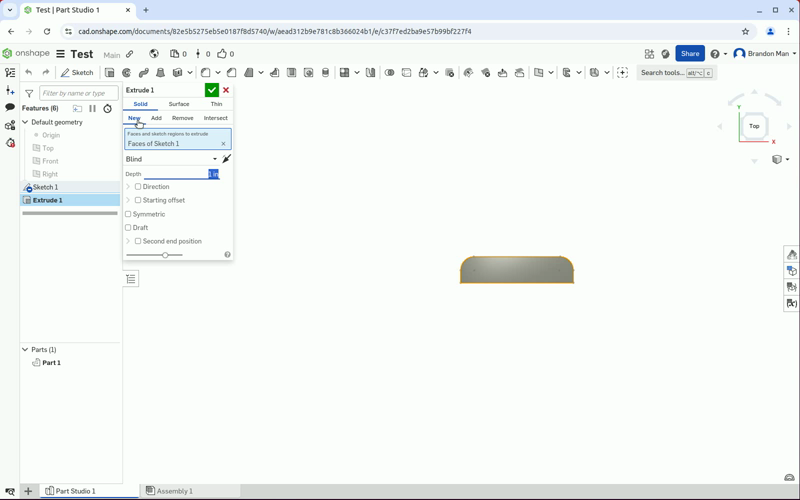
text(1.444)
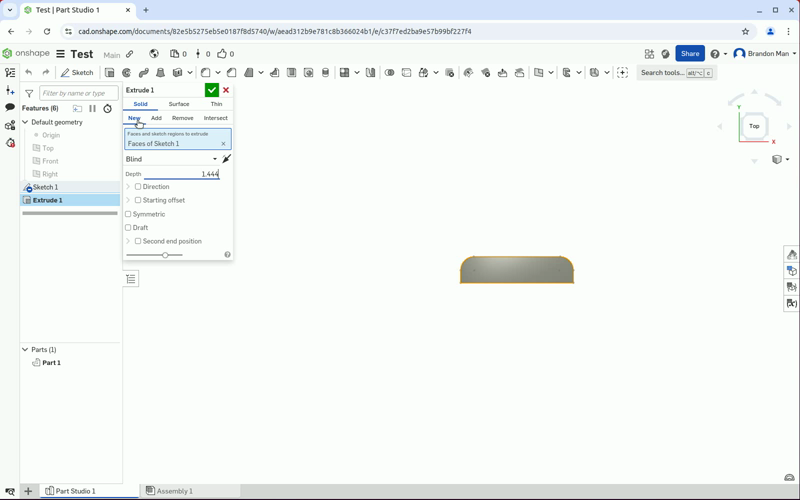
key(enter)
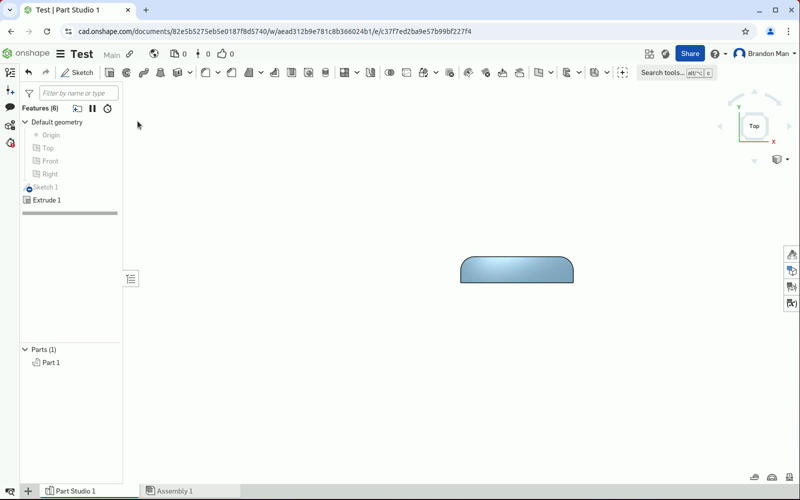
key(shift+h)
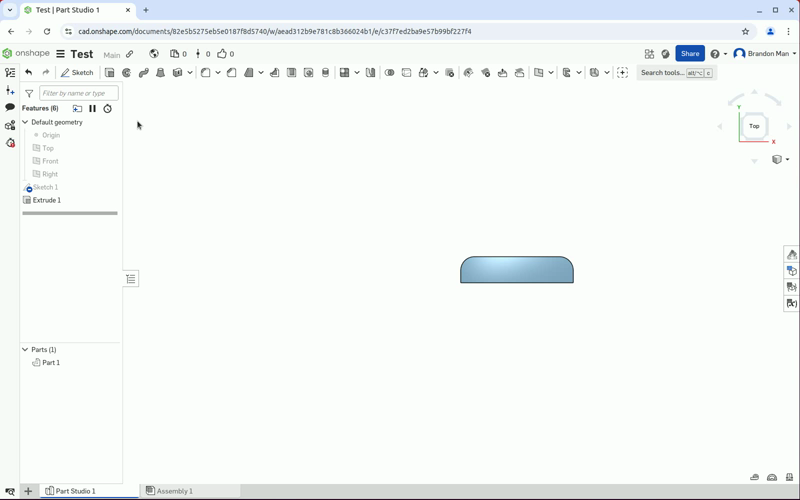
key(shift+h)
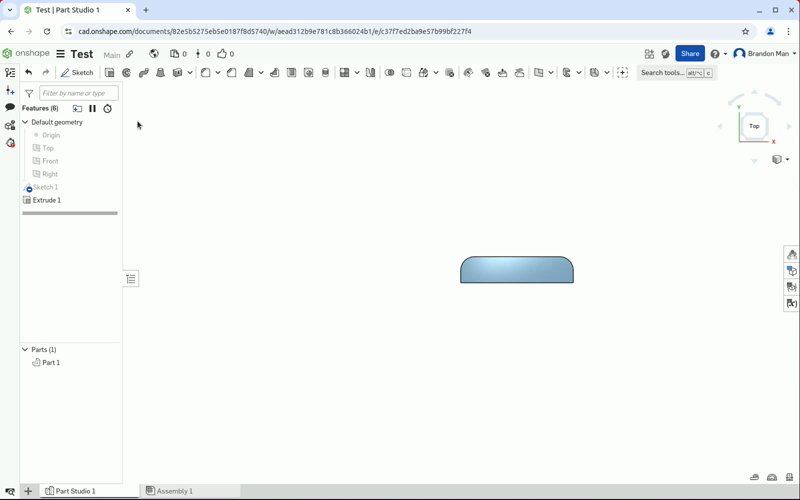
mouse_move(73, 189)
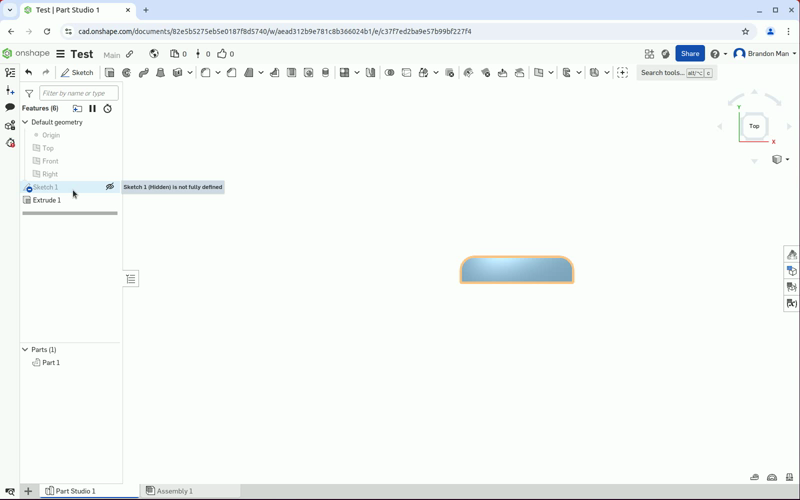
click(73, 189)
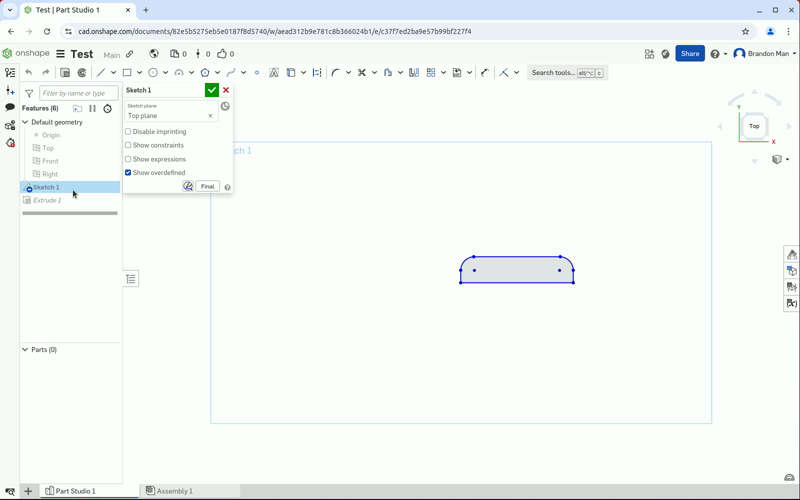
mouse_move(229, 92)
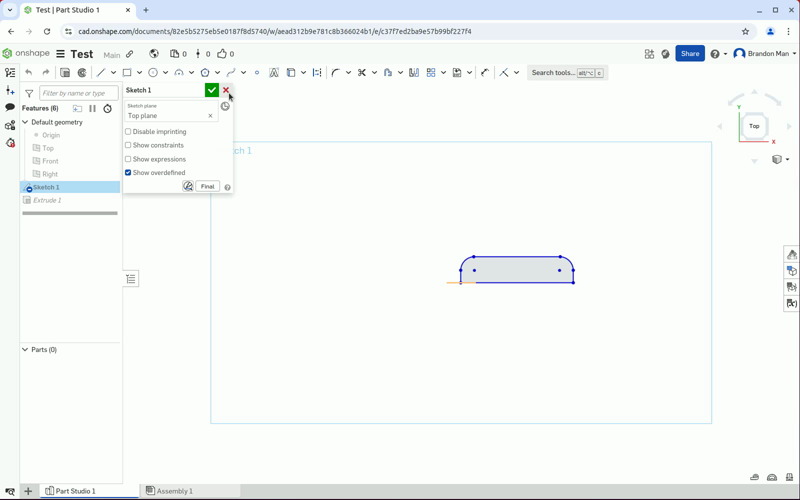
click(229, 92)
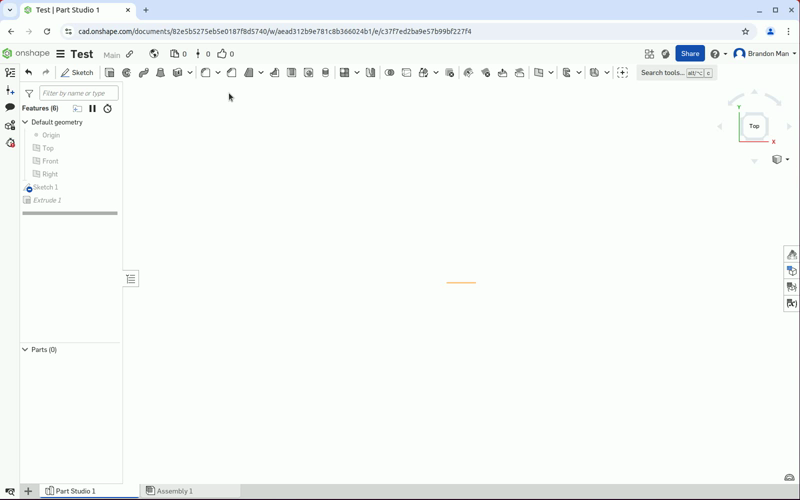
mouse_move(541, 75)
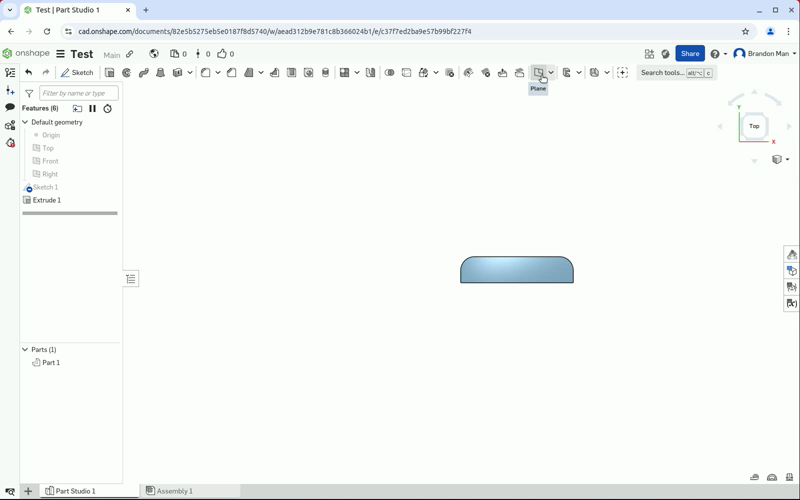
click(541, 75)
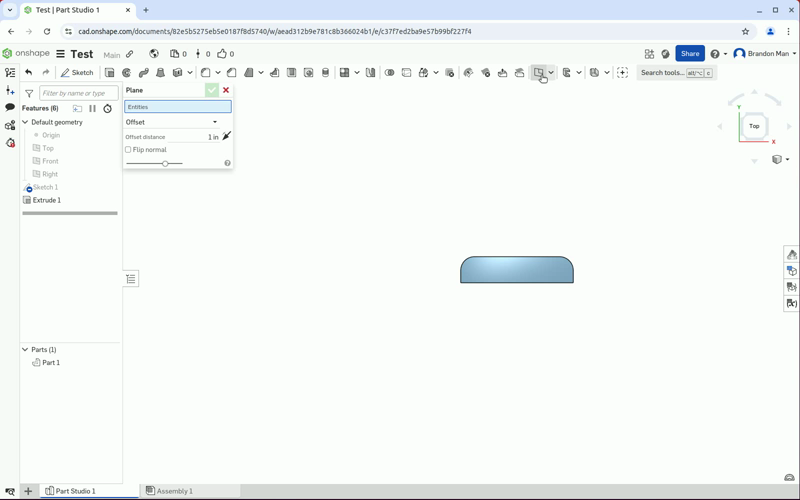
mouse_move(73, 150)
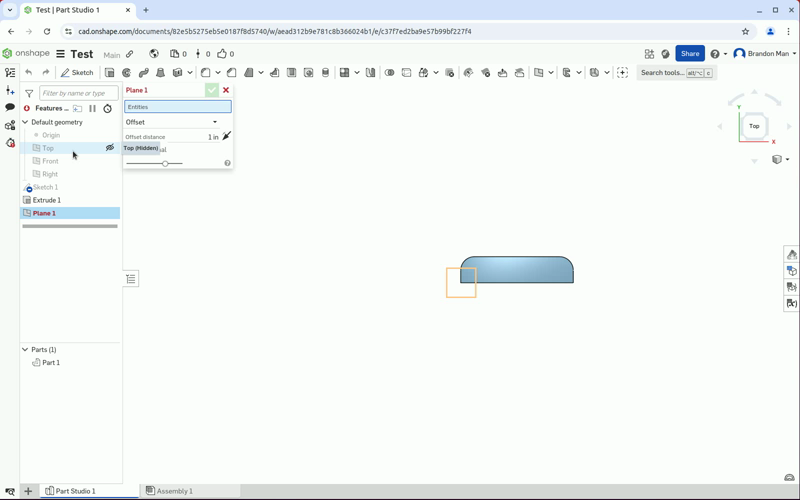
click(73, 150)
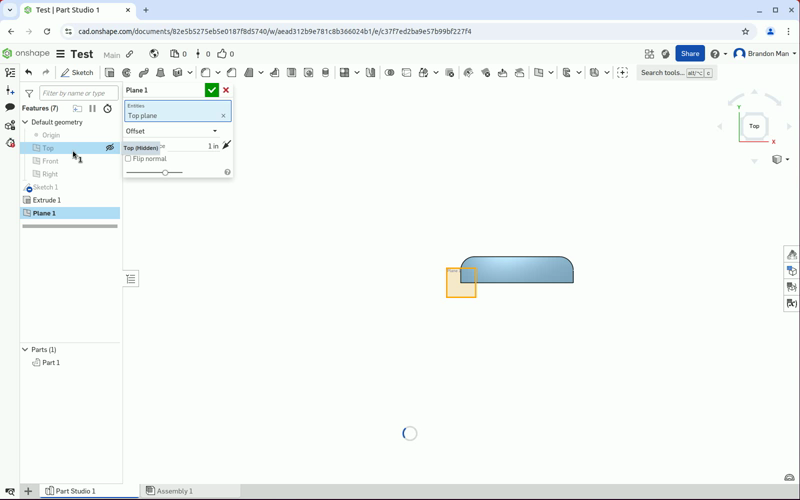
key(tab, 2)
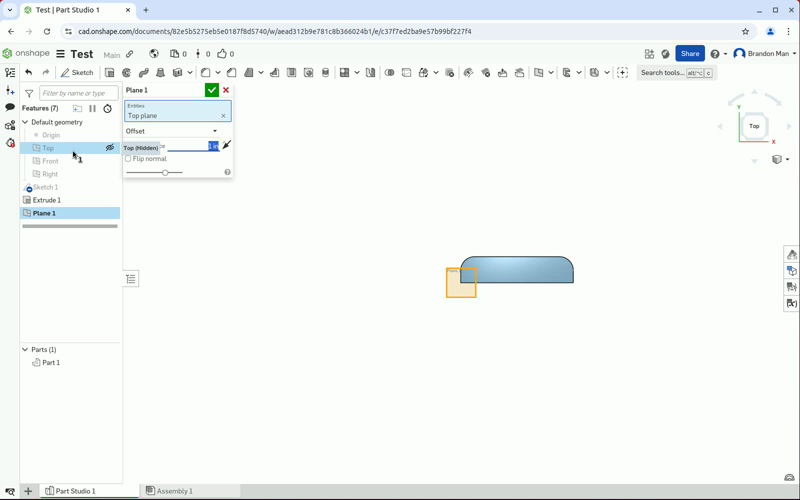
text(1.448)
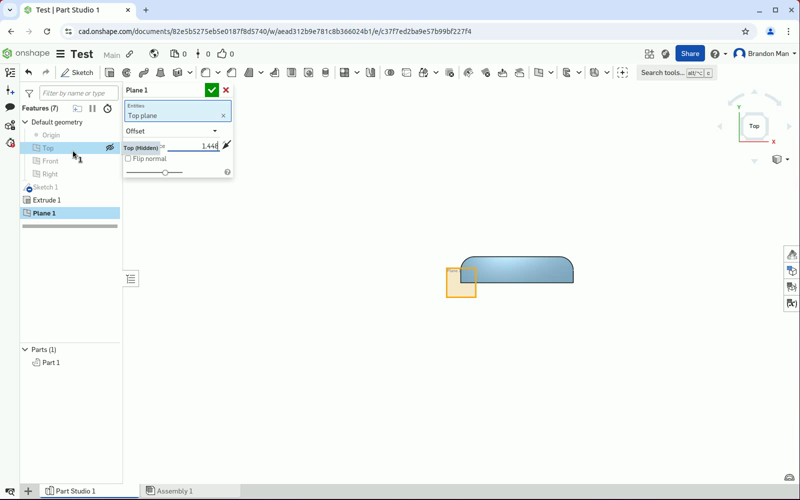
key(enter, 2)
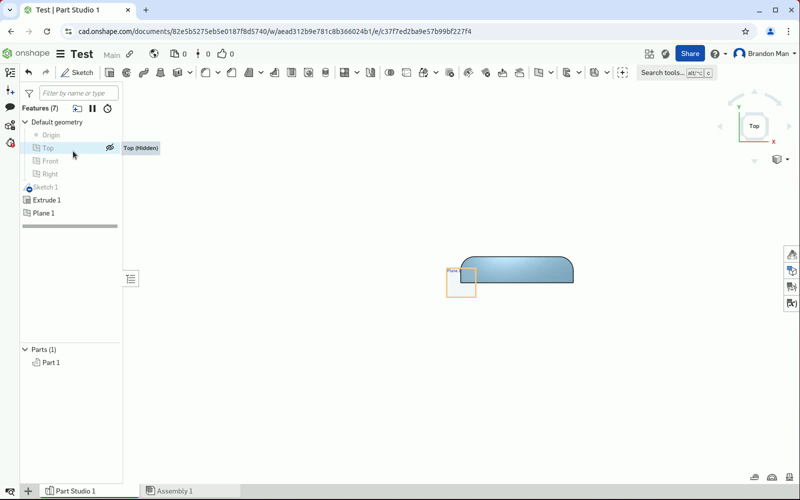
key(shift+s)
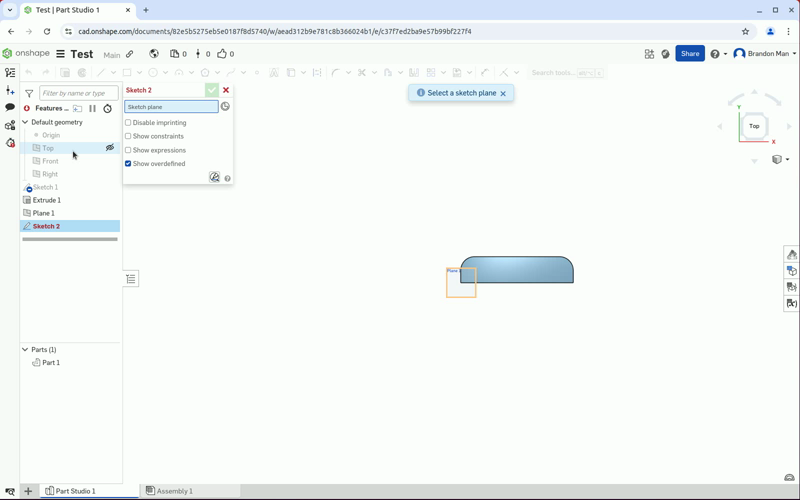
mouse_move(73, 215)
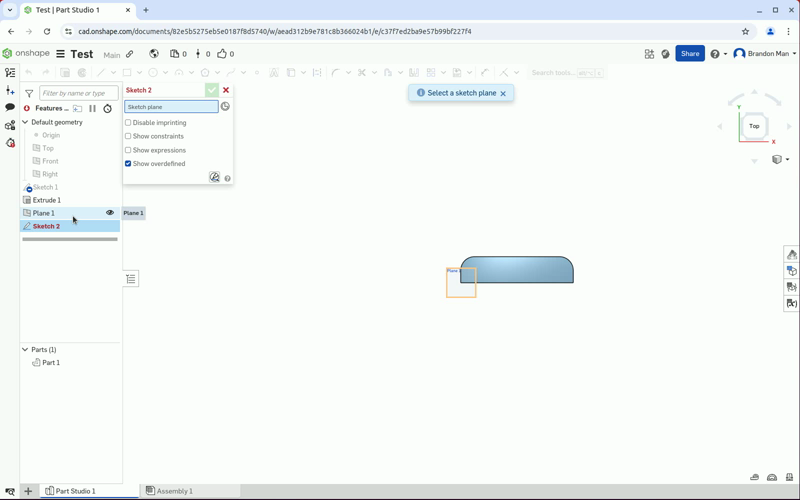
click(73, 215)
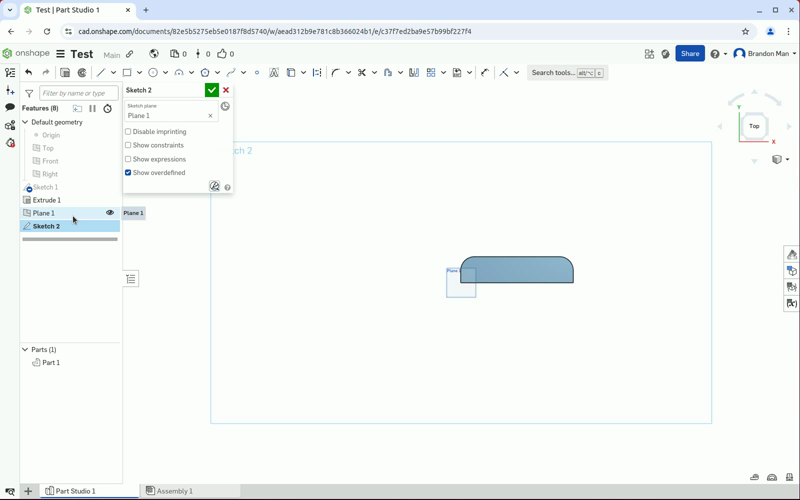
mouse_move(73, 352)
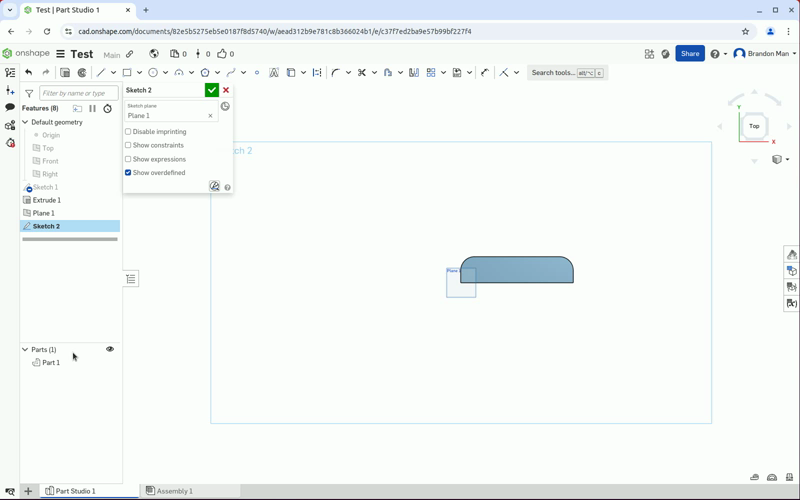
key(y)
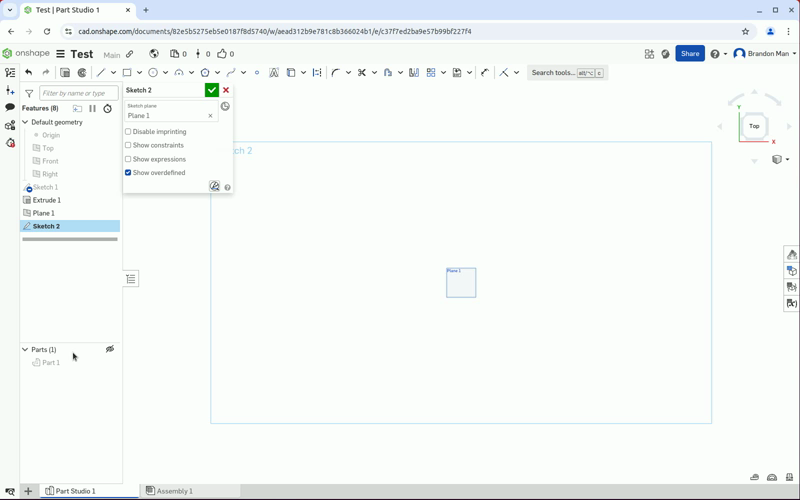
key(l)
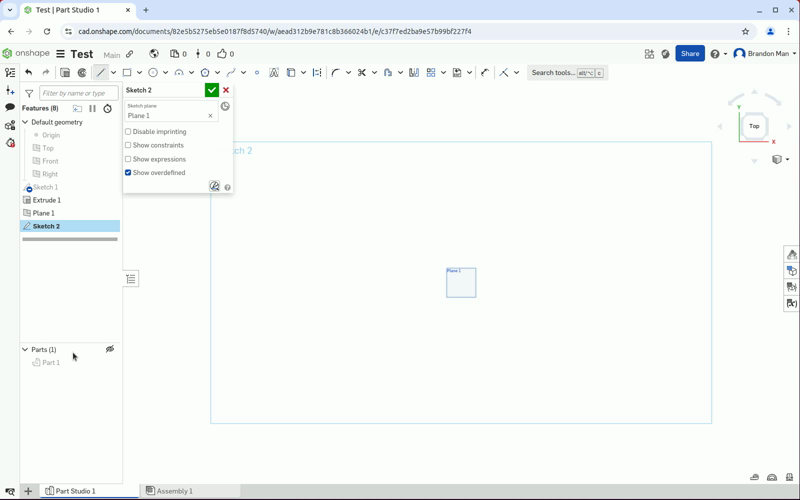
key_down(shift)
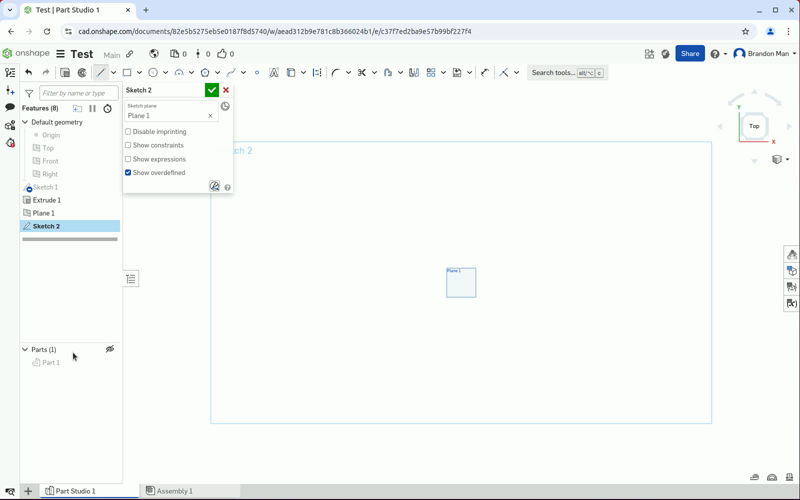
mouse_move(460, 282)
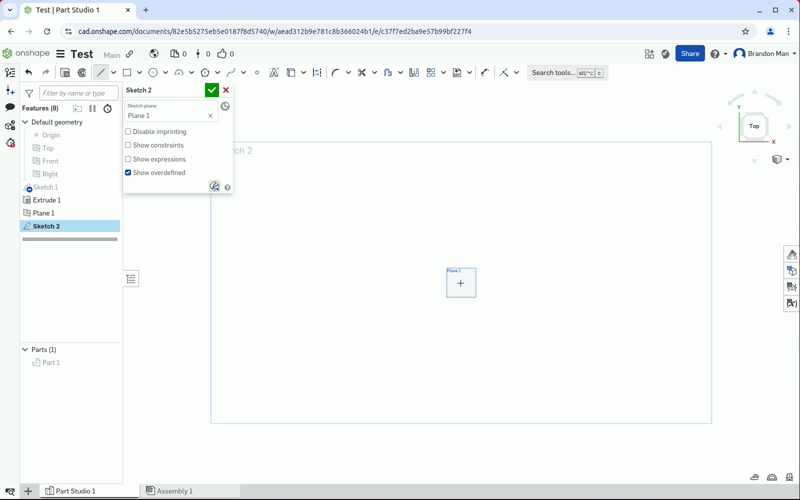
click(460, 282)
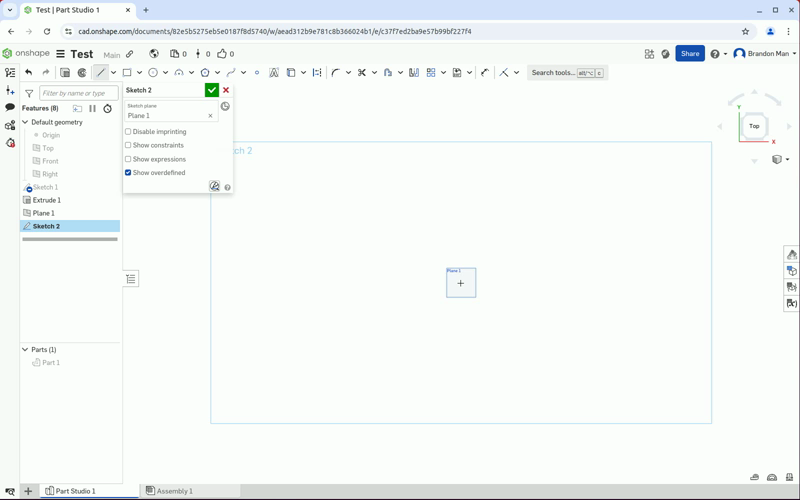
key_up(shift)
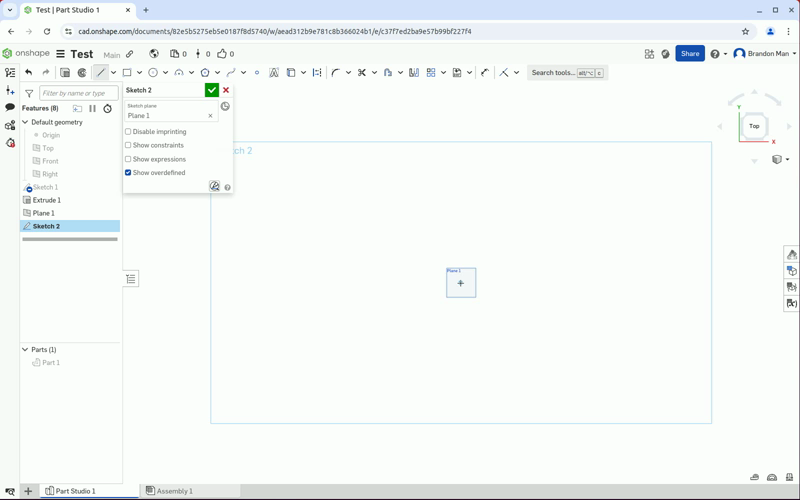
key_down(shift)
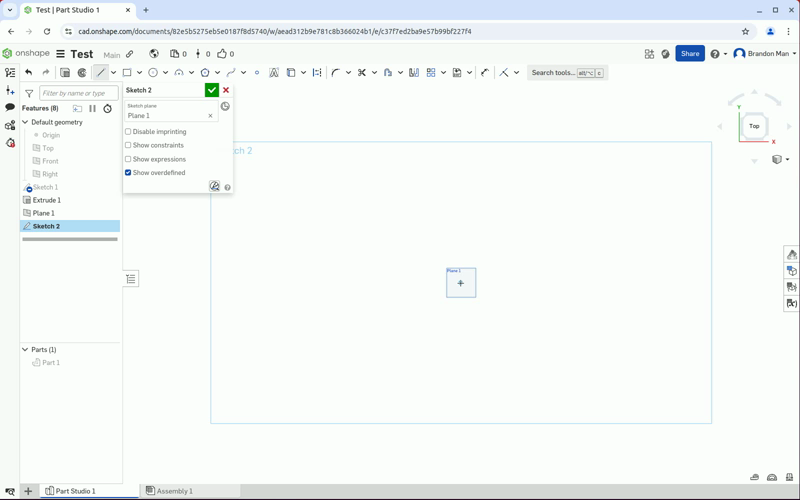
mouse_move(573, 282)
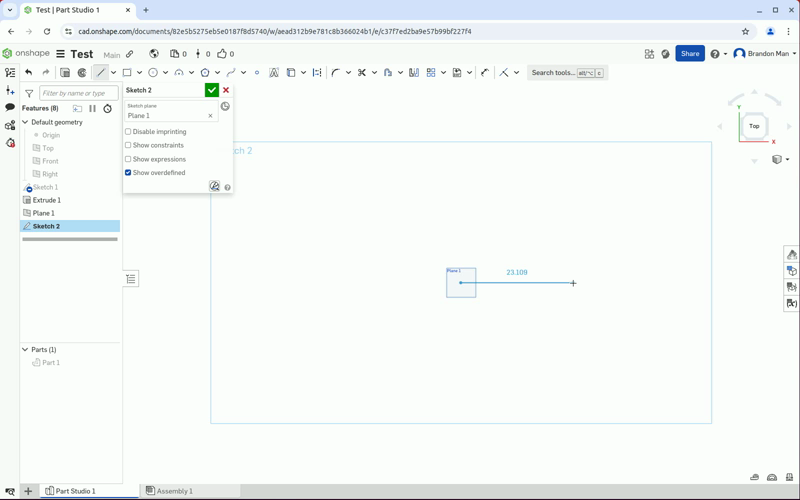
click(573, 282)
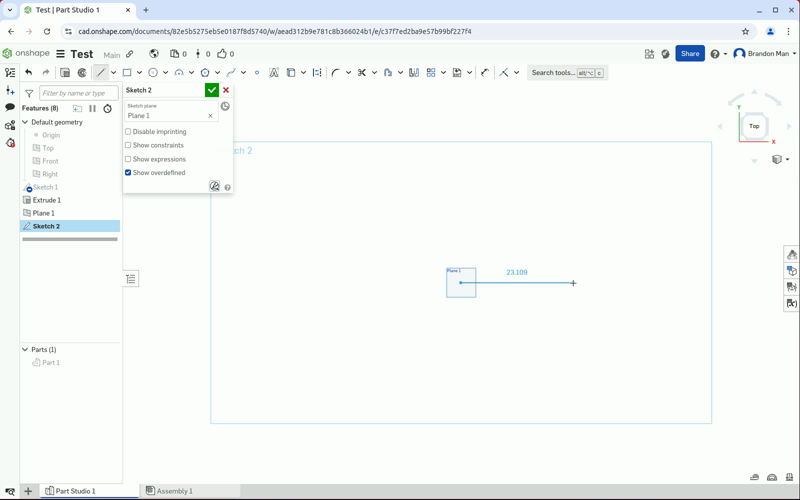
key_up(shift)
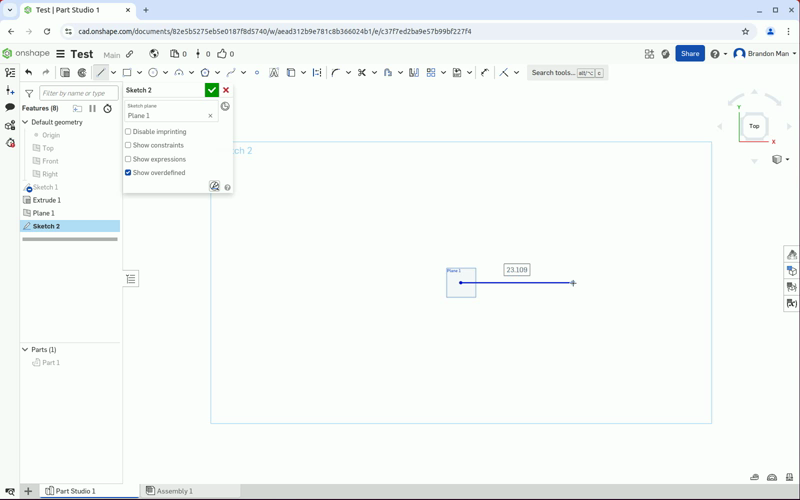
key_down(shift)
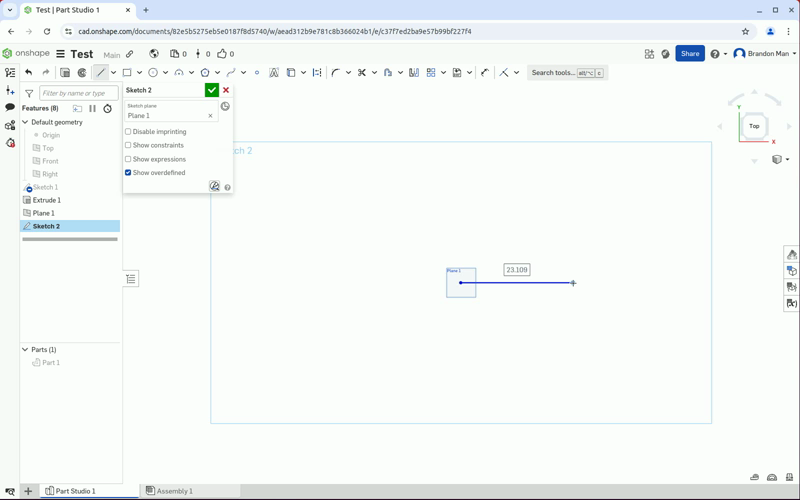
mouse_move(589, 282)
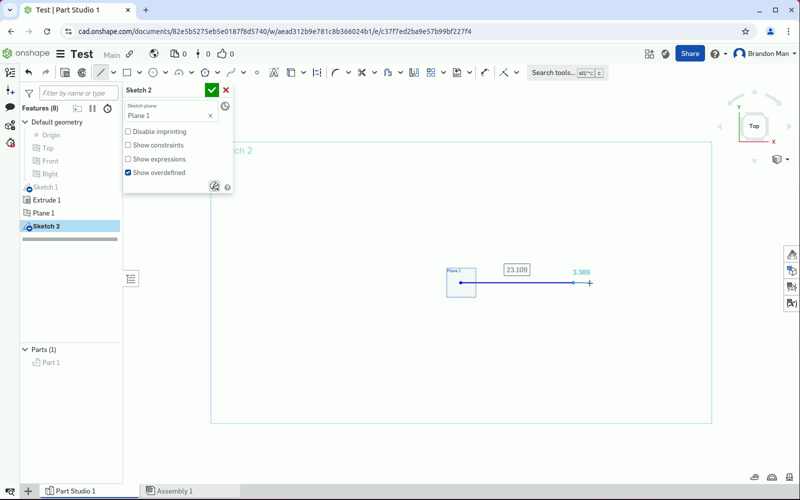
mouse_move(573, 270)
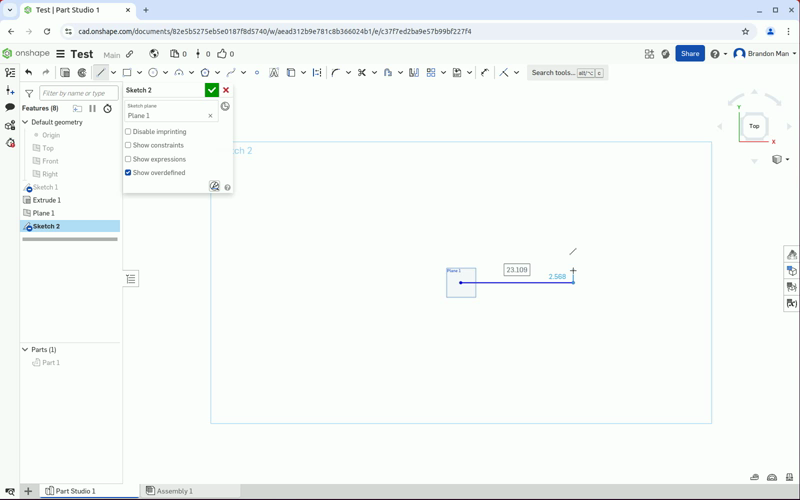
click(573, 270)
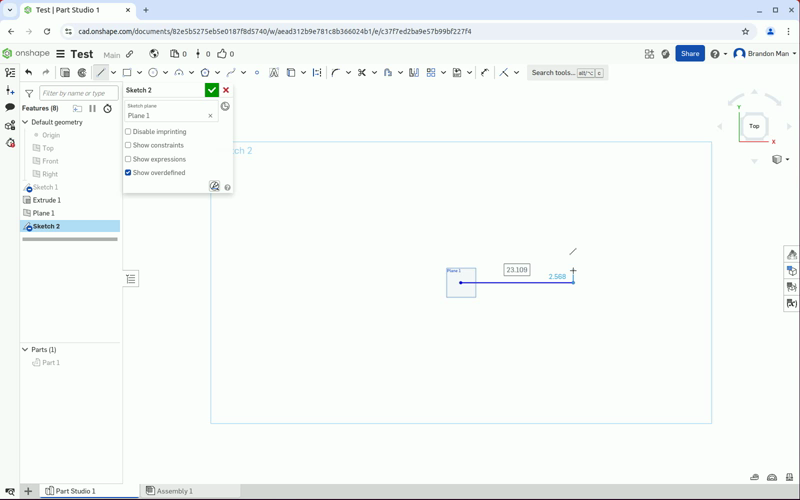
key_up(shift)
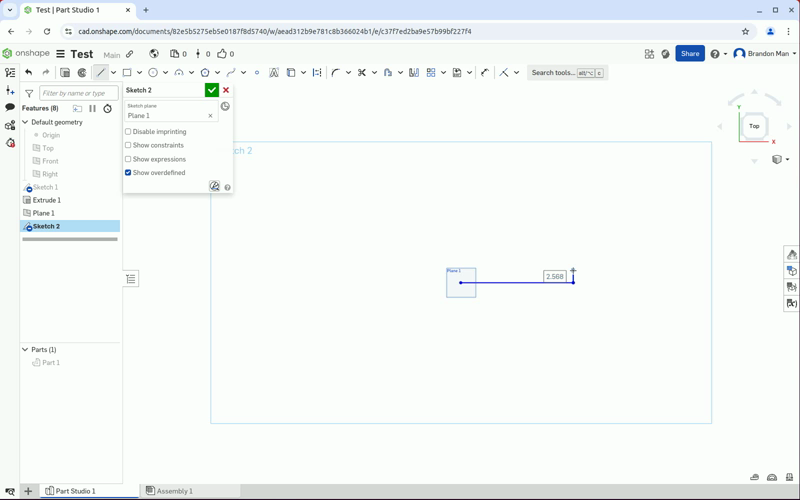
key_down(shift)
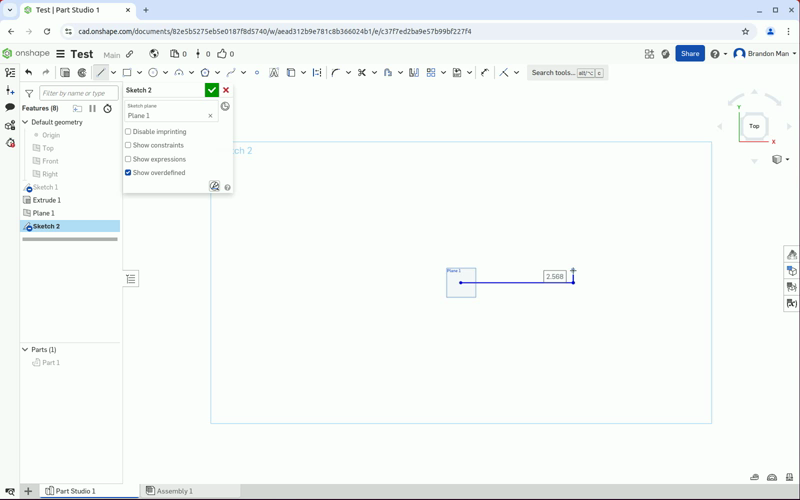
mouse_move(460, 270)
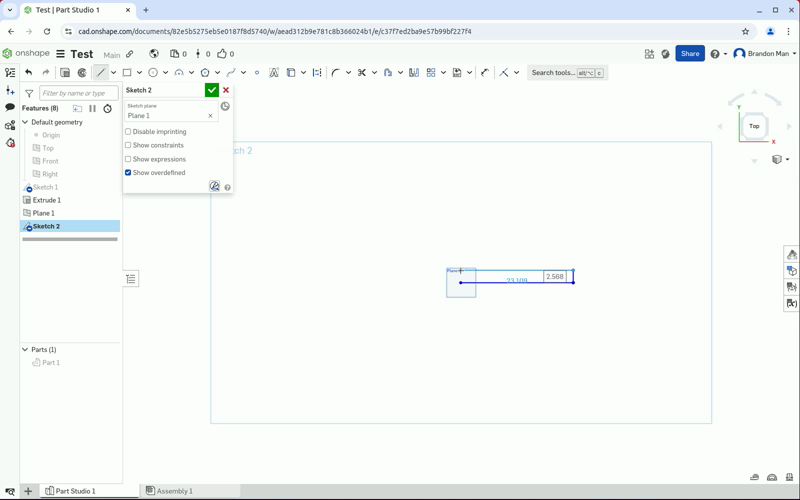
click(460, 270)
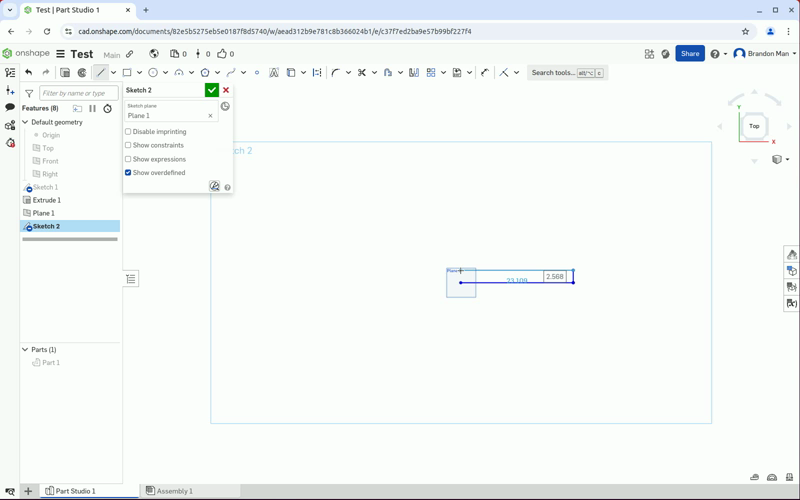
key_up(shift)
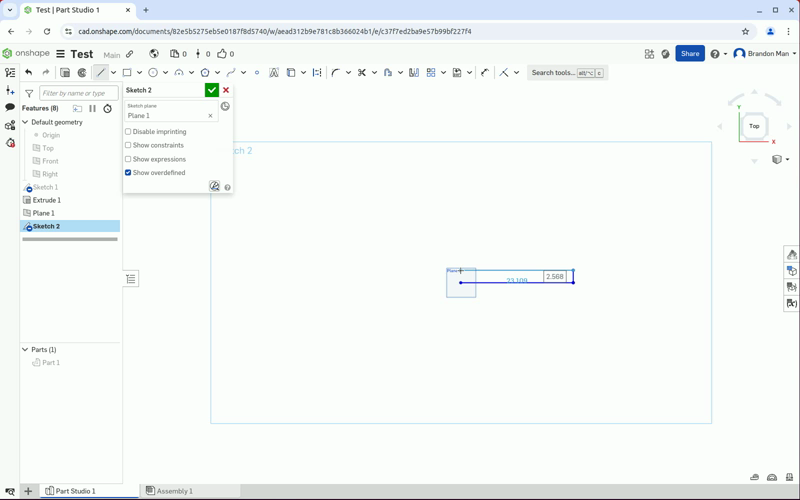
mouse_move(490, 270)
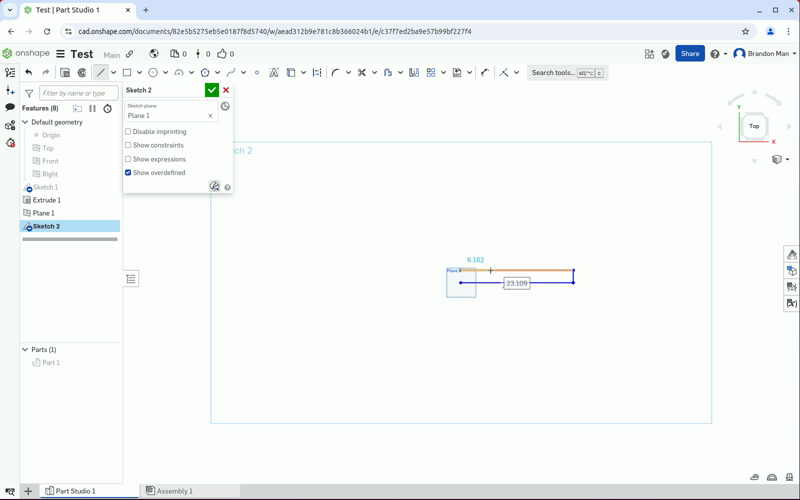
key_down(shift)
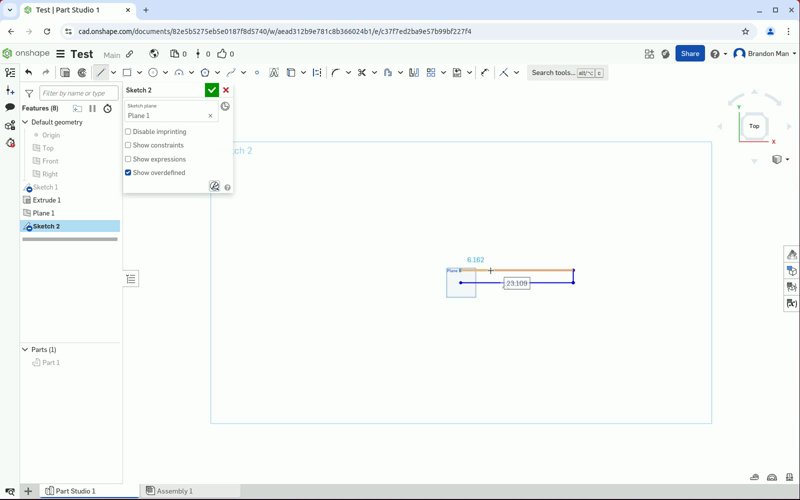
mouse_move(460, 282)
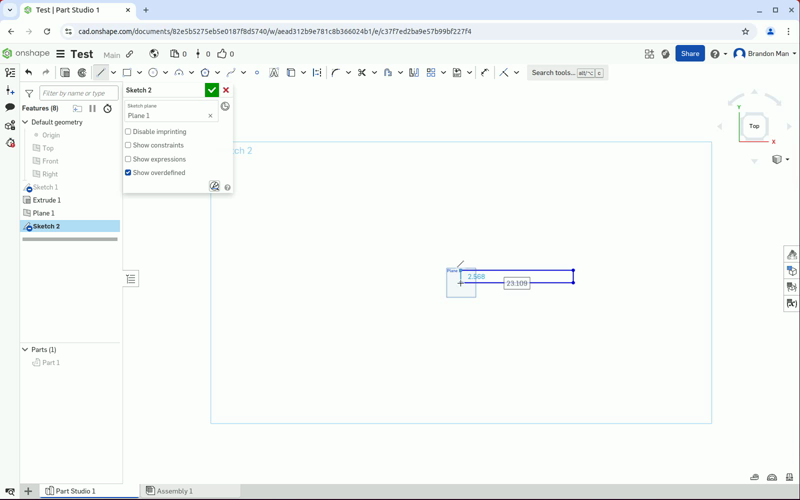
key_up(shift)
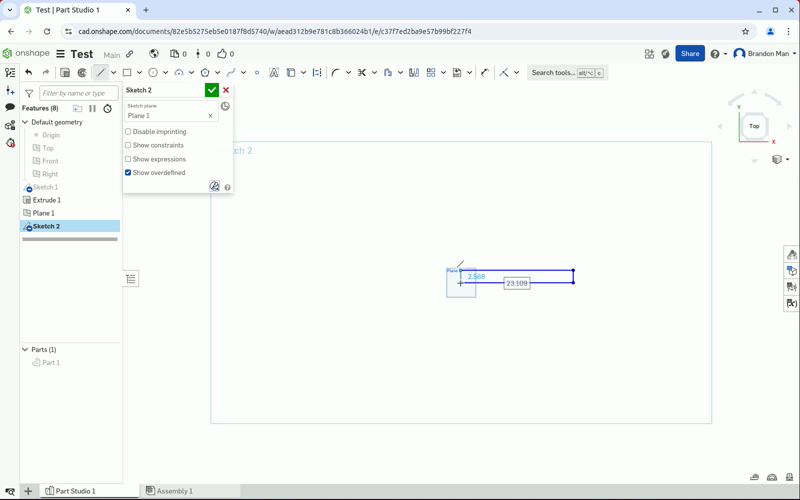
click(460, 282)
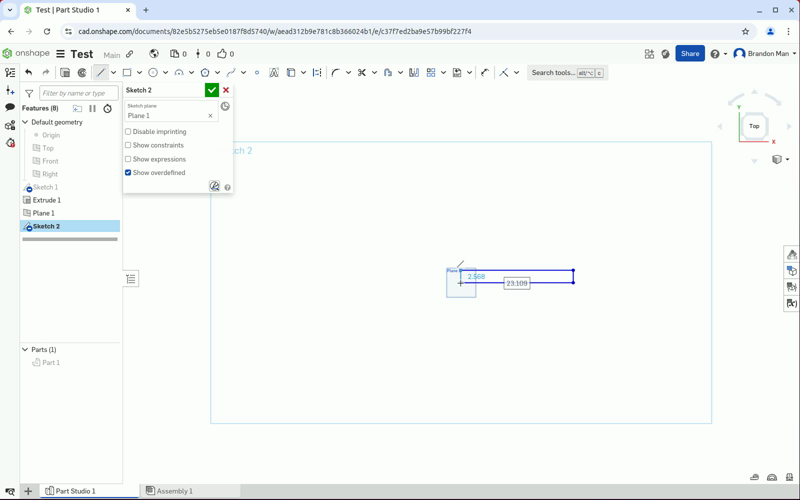
key(esc)
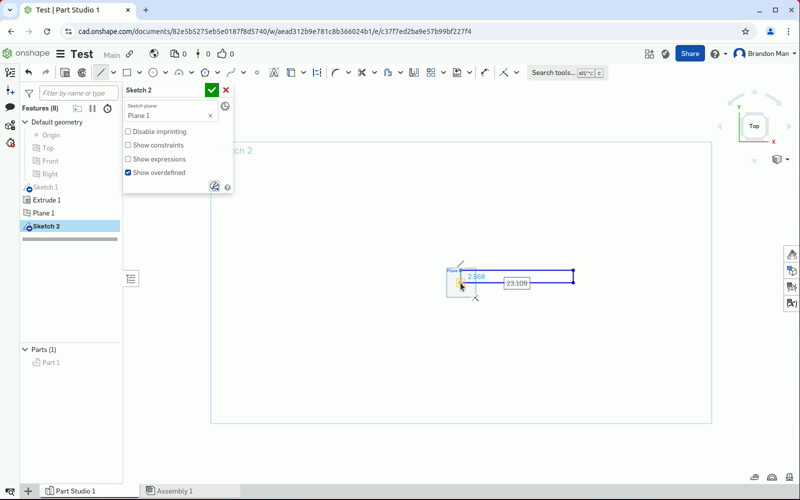
mouse_move(569, 275)
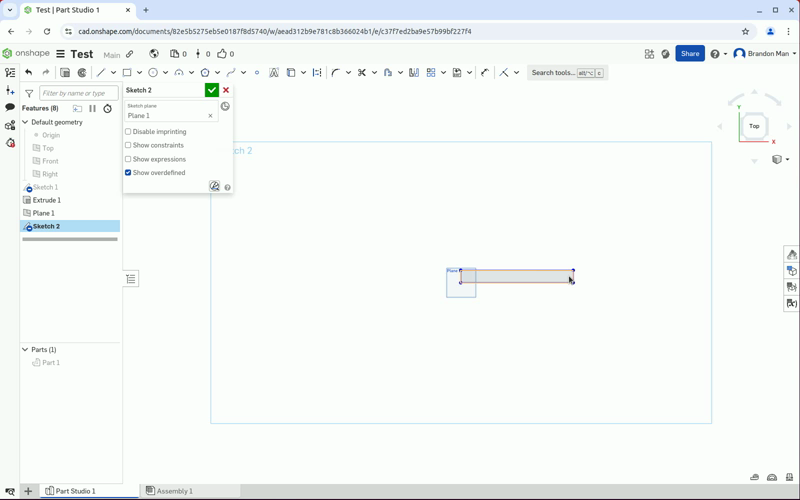
scroll(6)
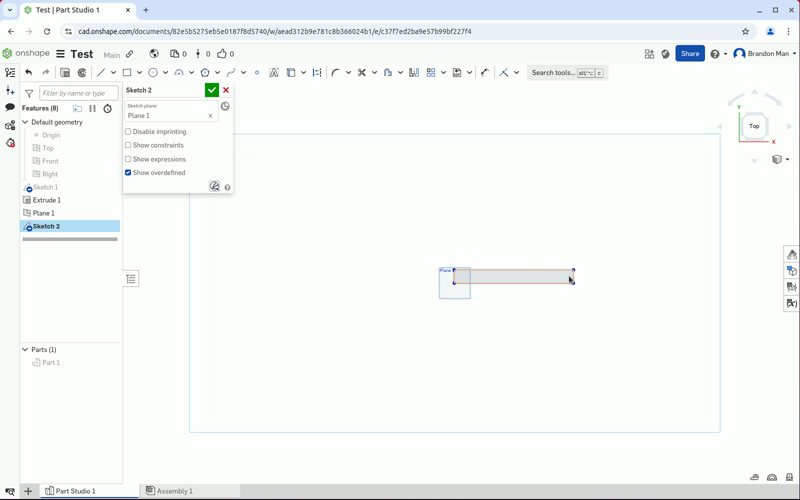
scroll(6)
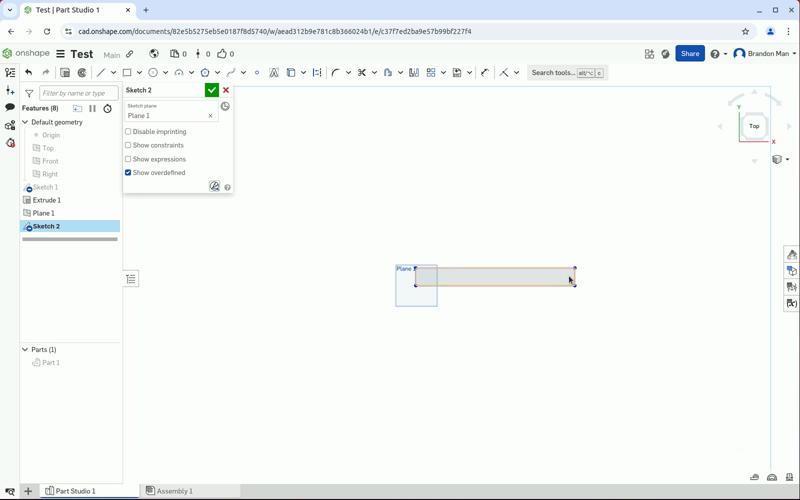
scroll(6)
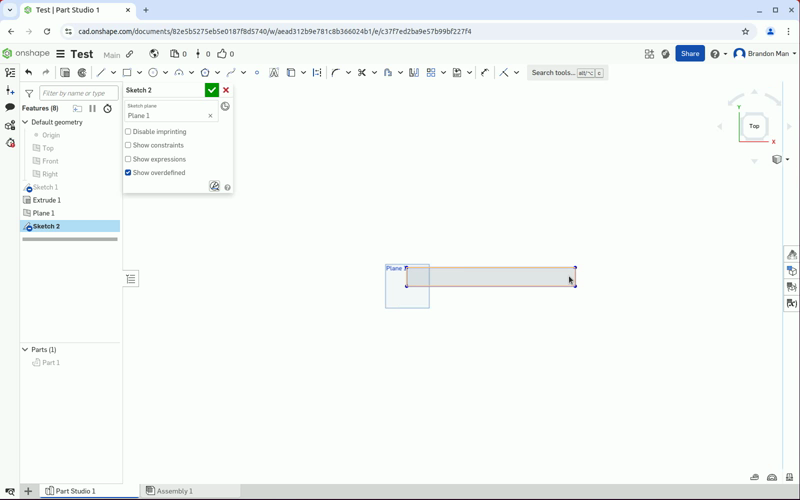
scroll(6)
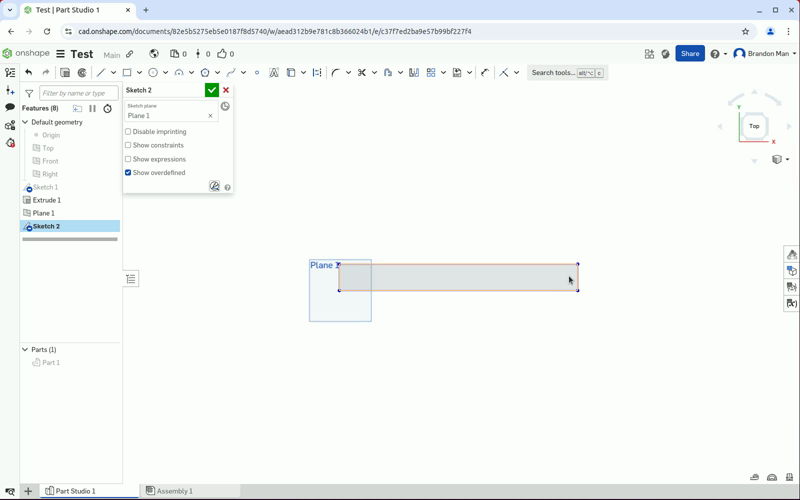
scroll(6)
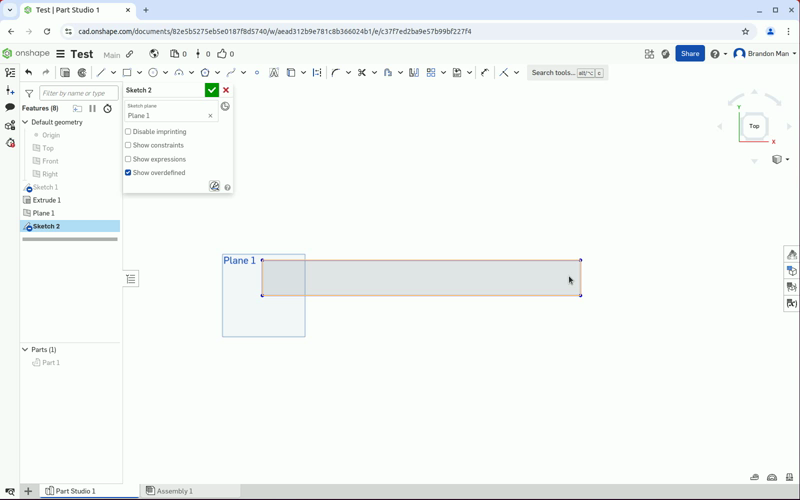
scroll(6)
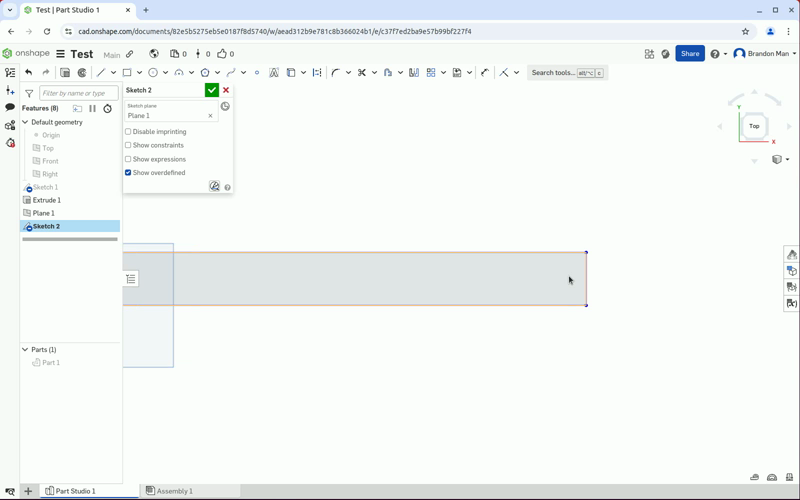
scroll(6)
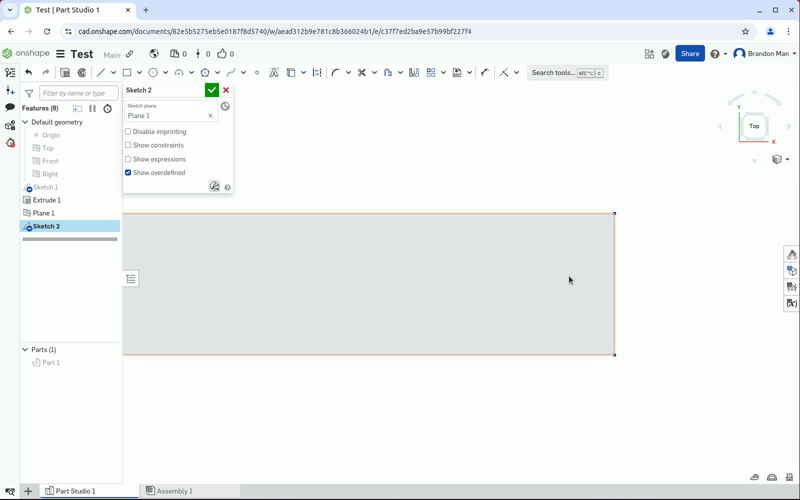
click(569, 275)
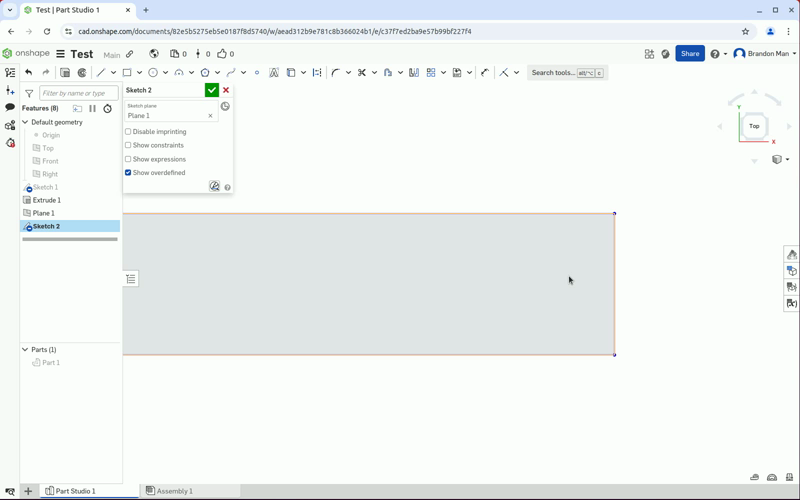
scroll(-6)
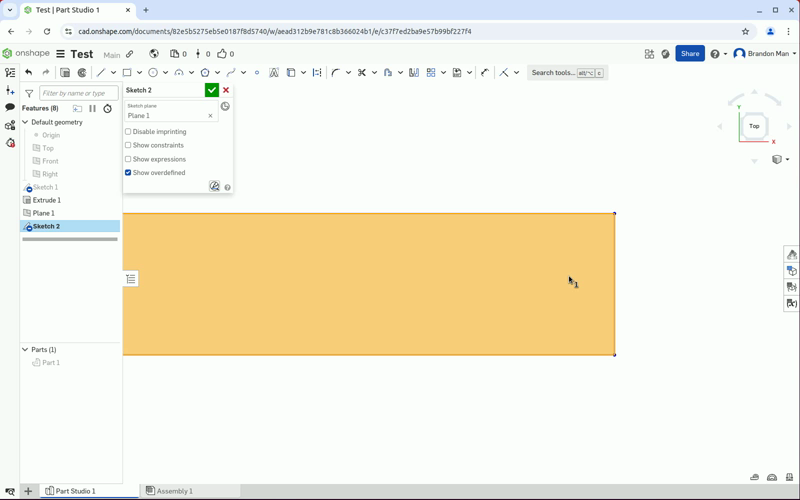
scroll(-6)
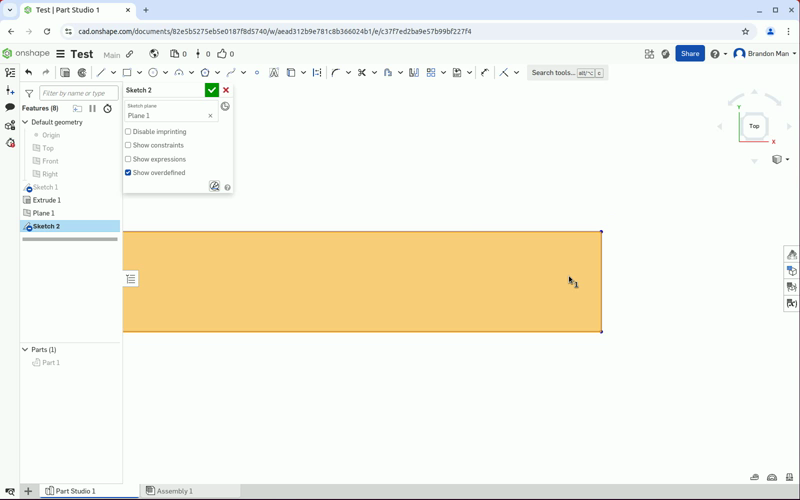
scroll(-6)
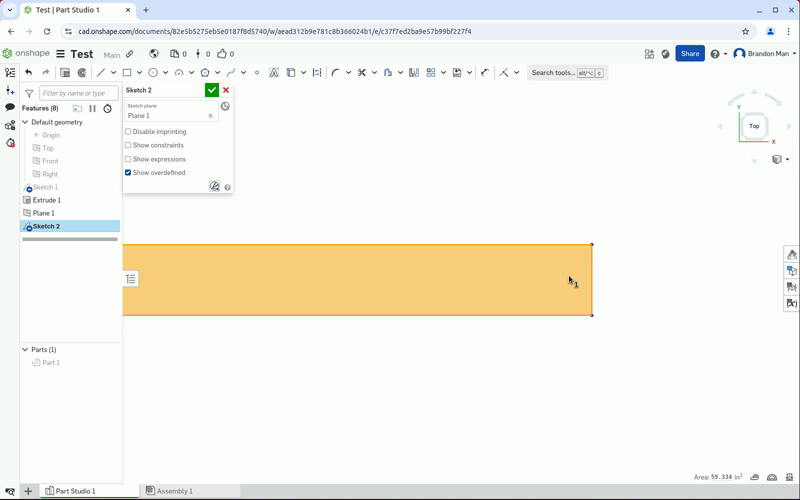
scroll(-6)
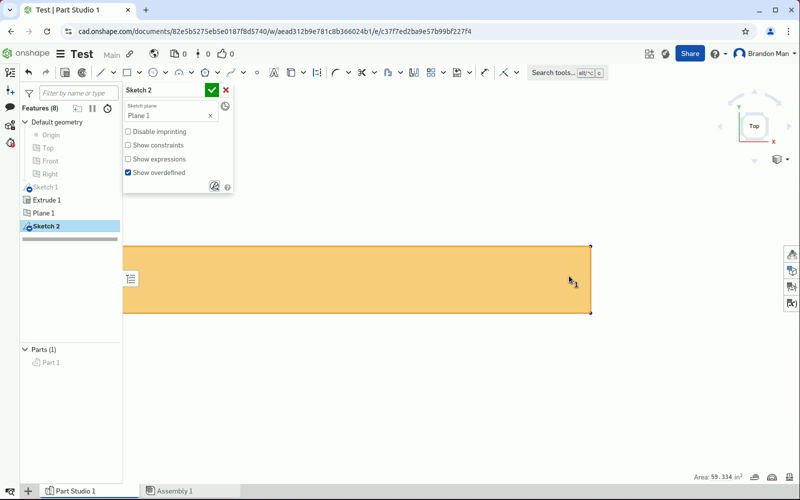
scroll(-6)
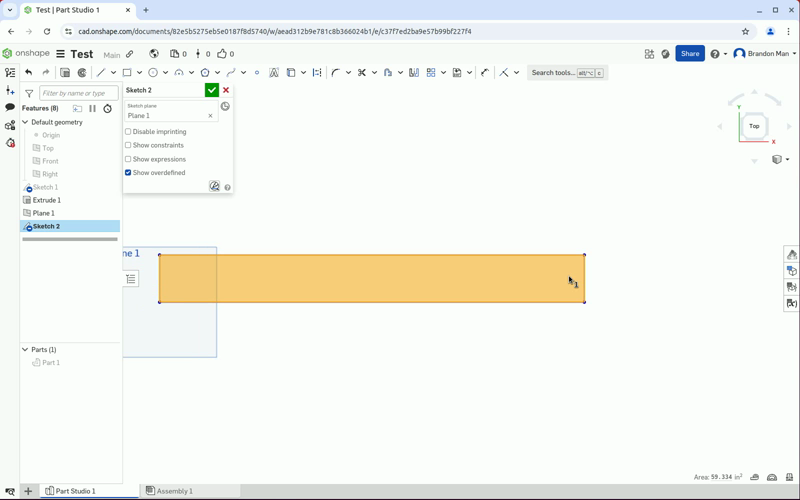
scroll(-6)
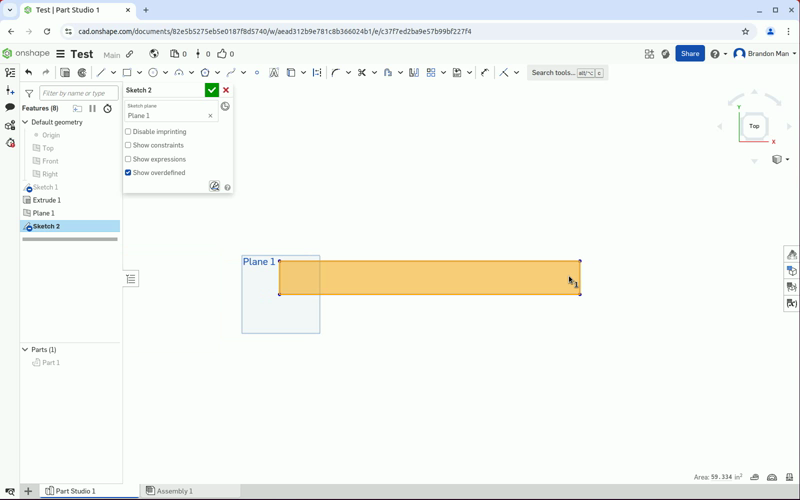
scroll(-6)
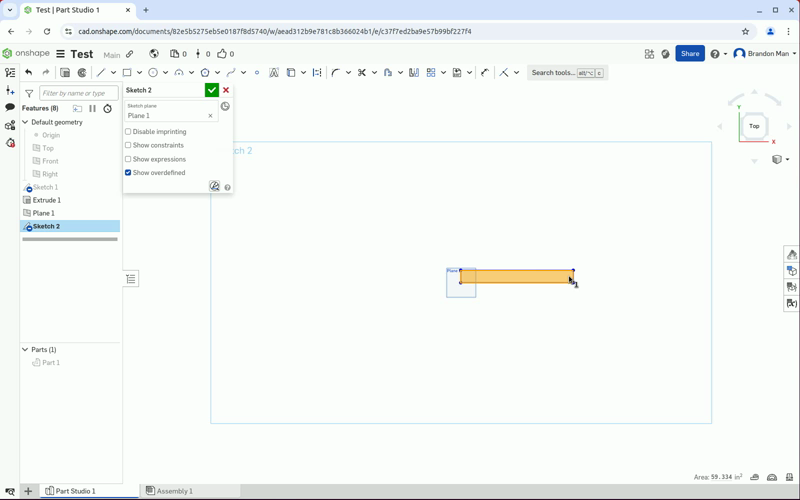
mouse_move(73, 352)
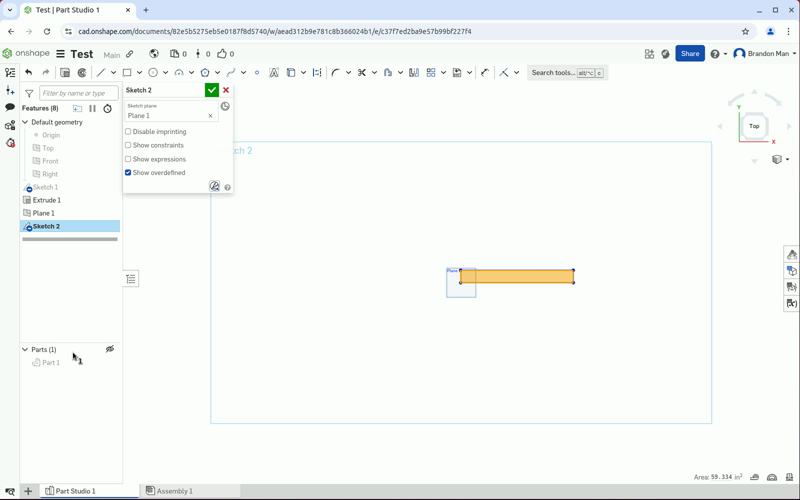
key(shift+y)
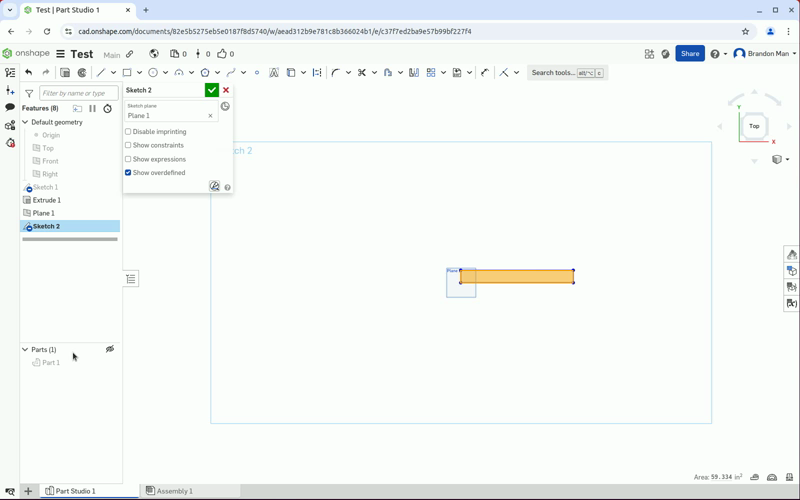
key(shift+e)
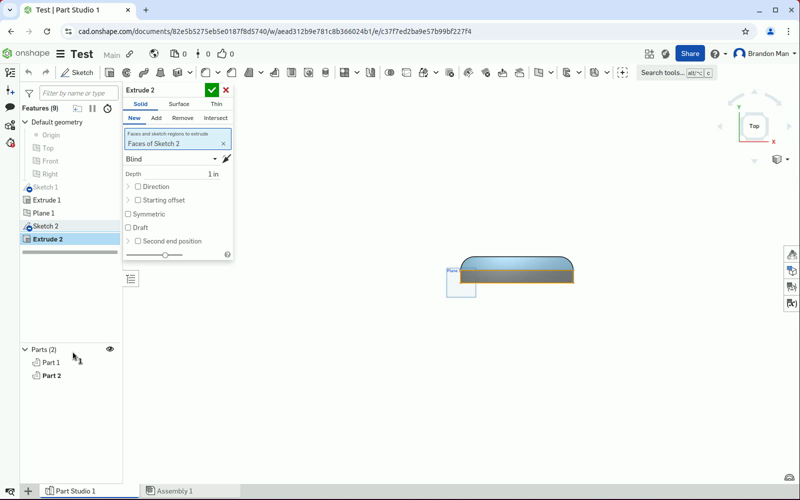
mouse_move(143, 106)
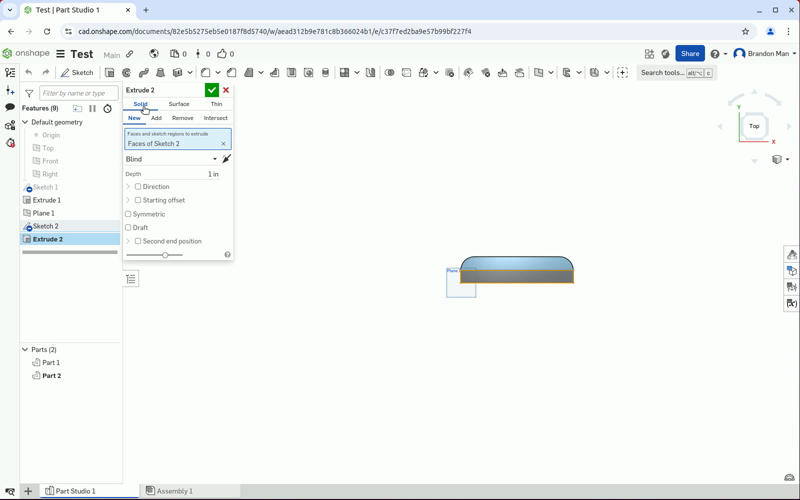
click(143, 106)
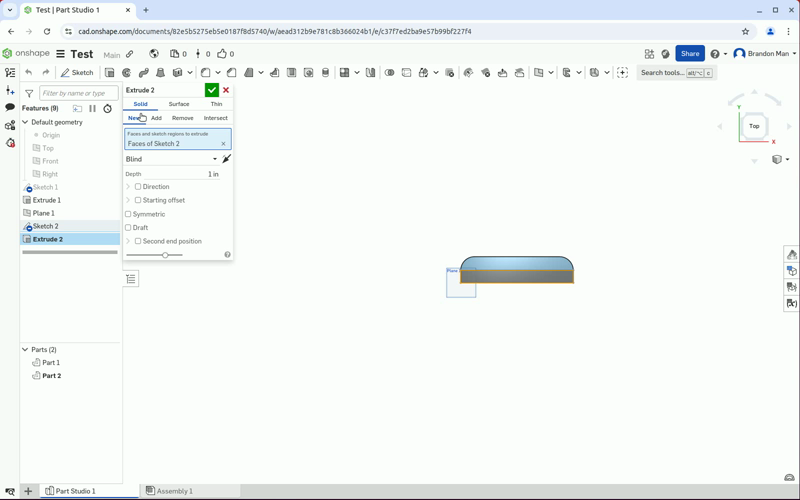
mouse_move(137, 120)
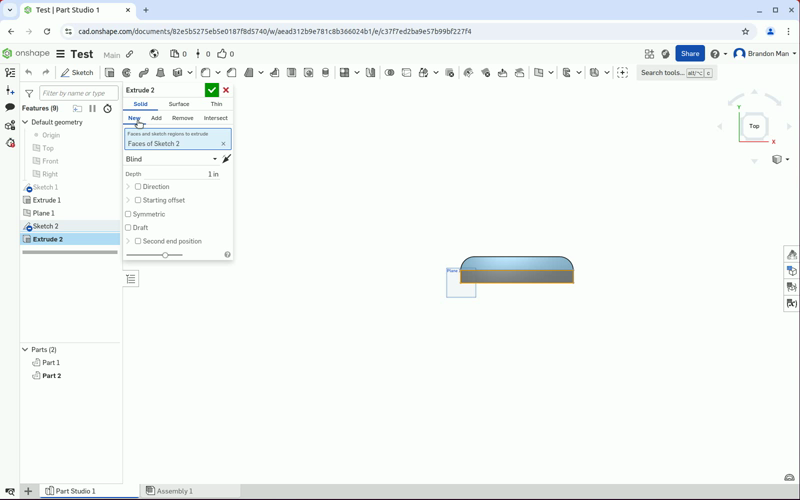
click(137, 120)
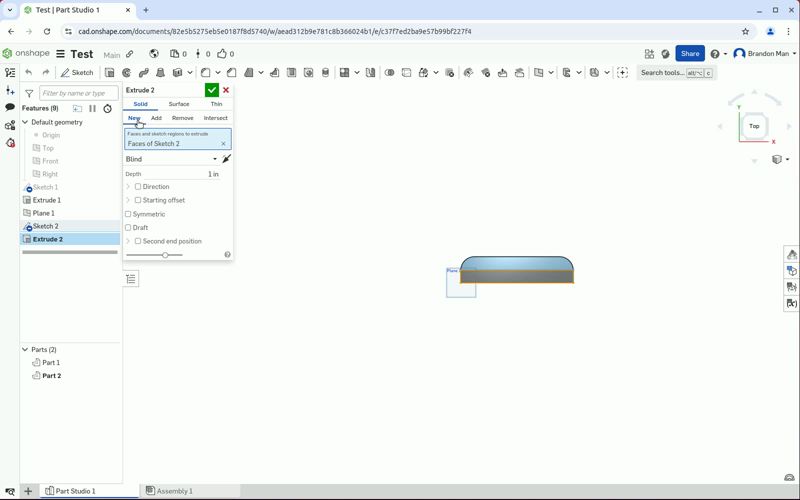
key(tab, 4)
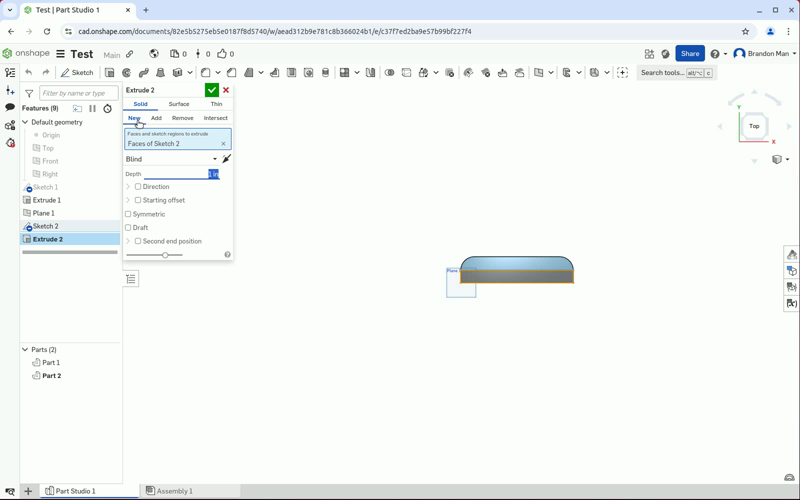
text(1.444)
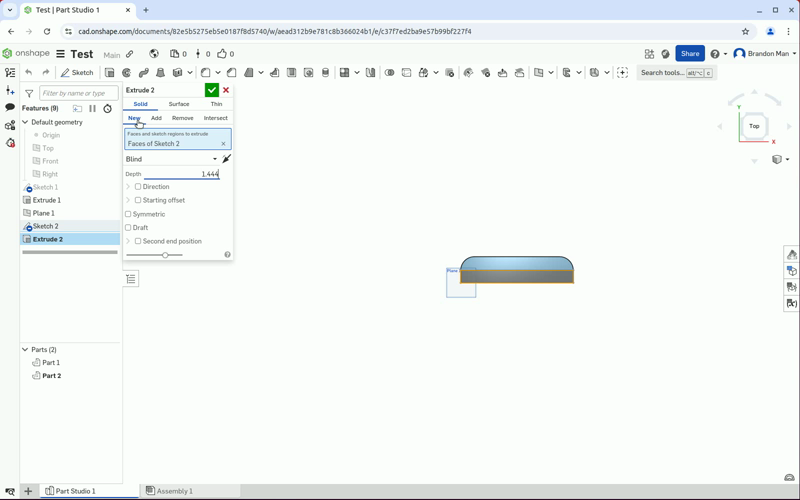
key(enter)
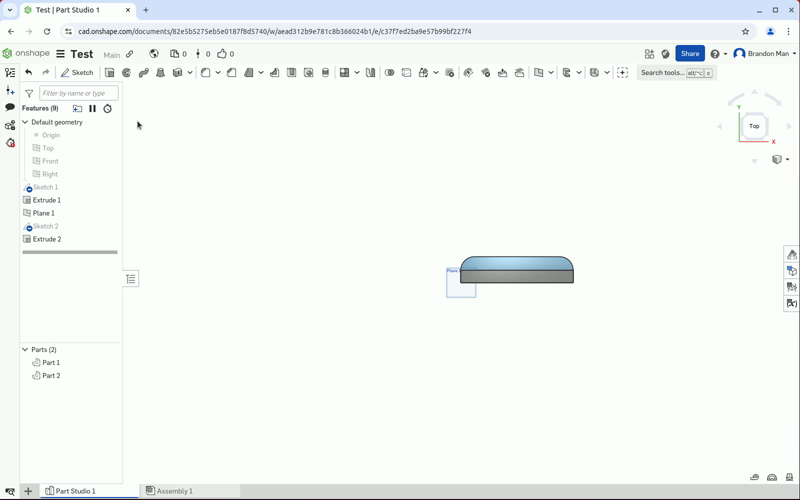
key(shift+h)
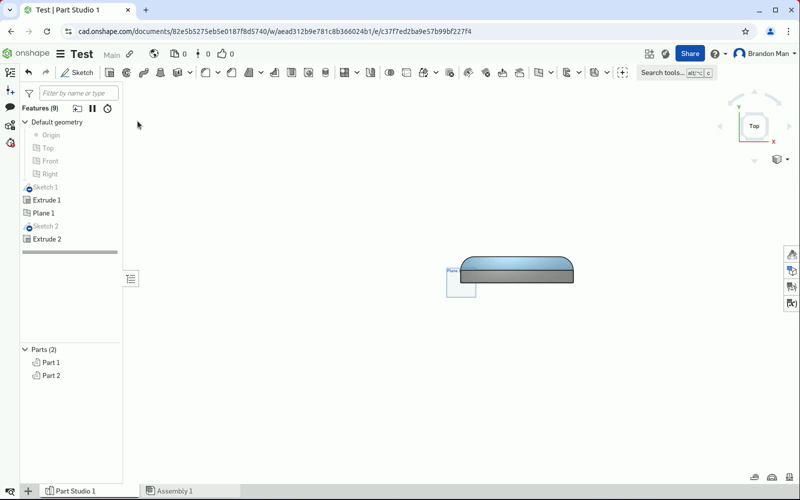
key(shift+h)
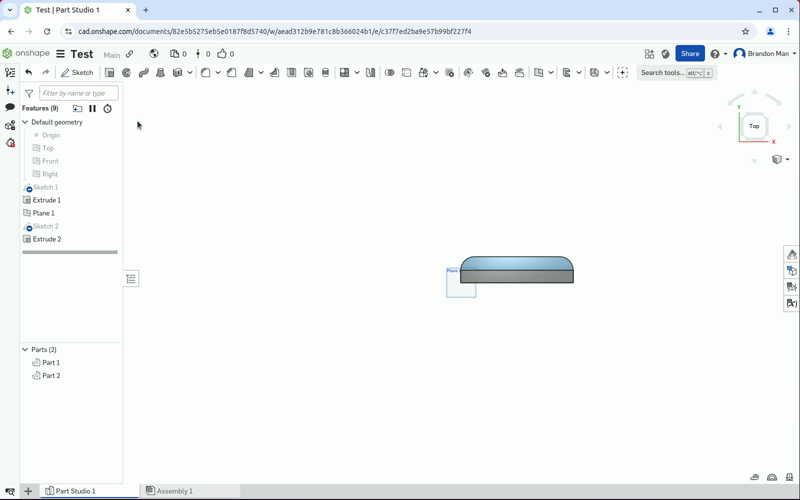
mouse_move(73, 189)
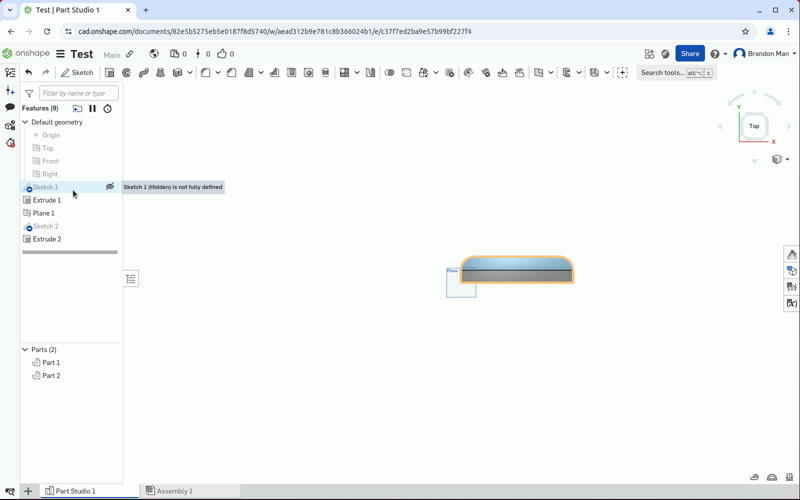
click(73, 189)
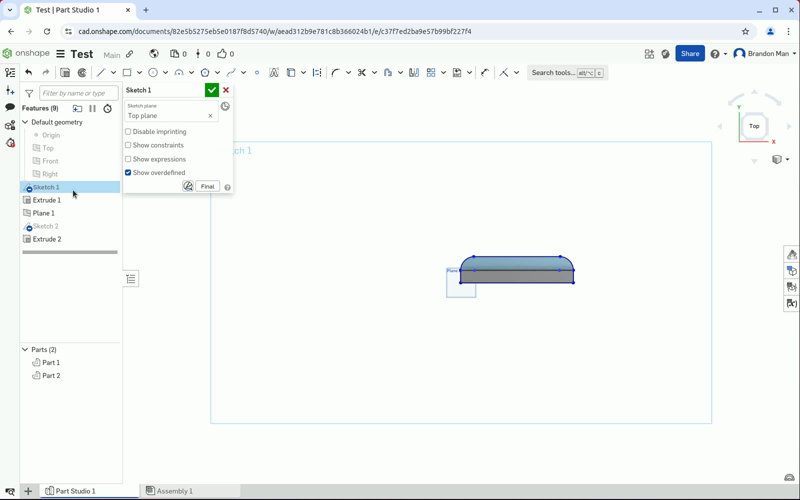
mouse_move(229, 92)
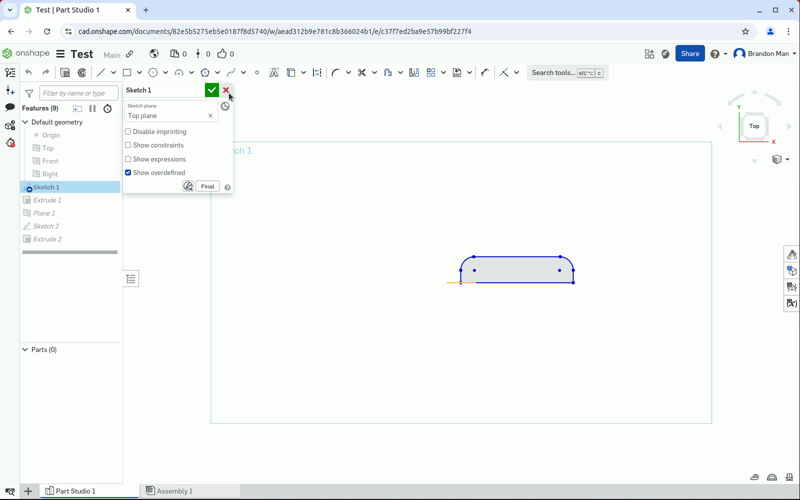
click(229, 92)
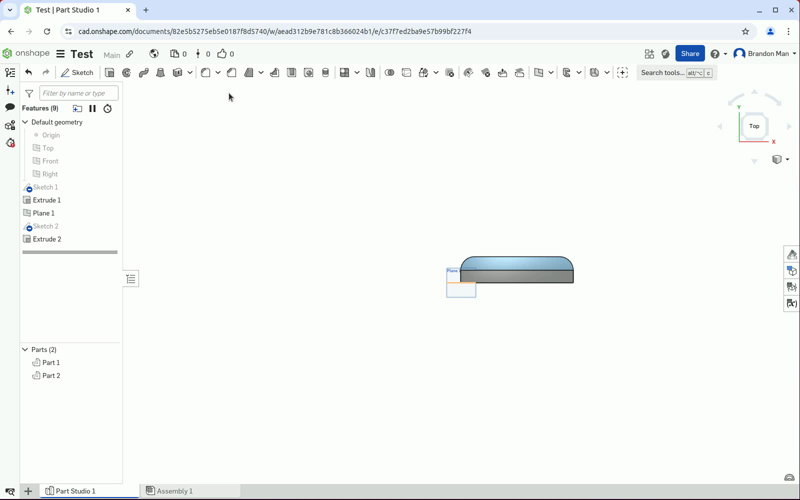
mouse_move(541, 75)
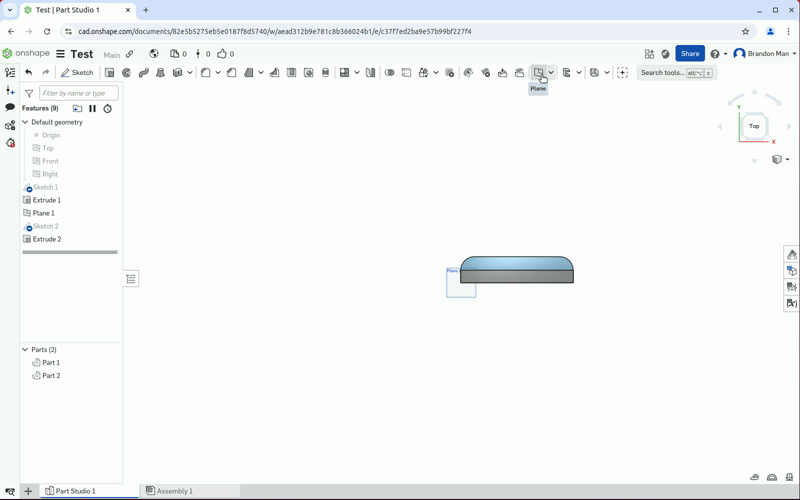
click(541, 75)
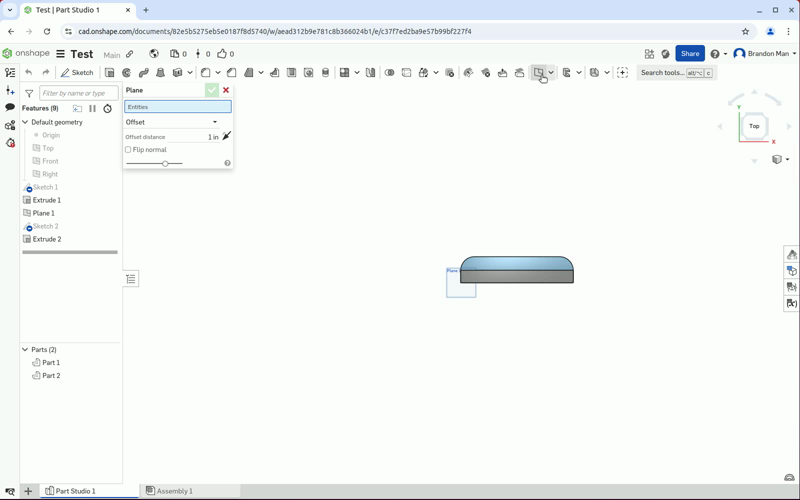
mouse_move(73, 150)
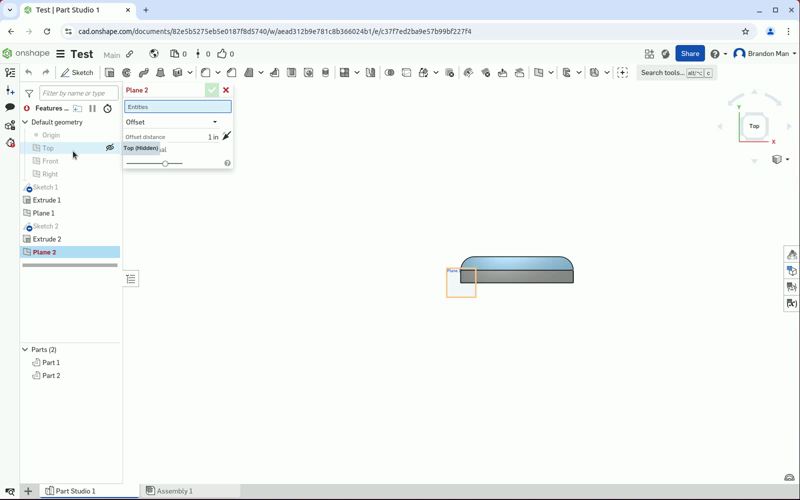
click(73, 150)
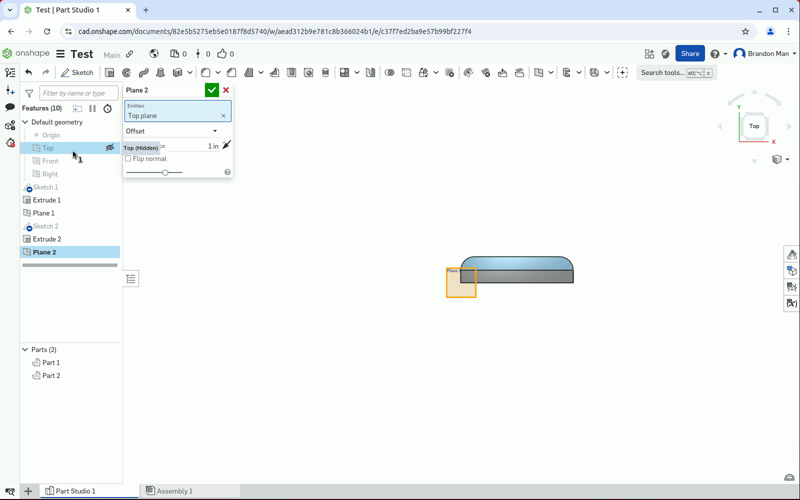
key(tab, 2)
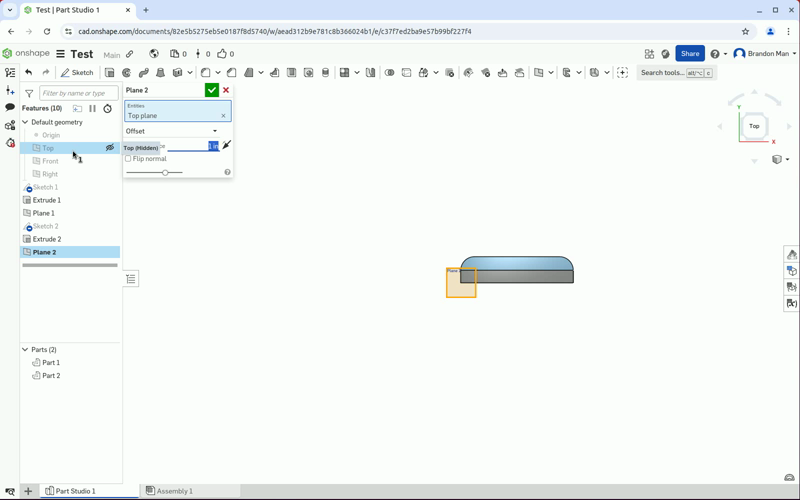
text(2.65)
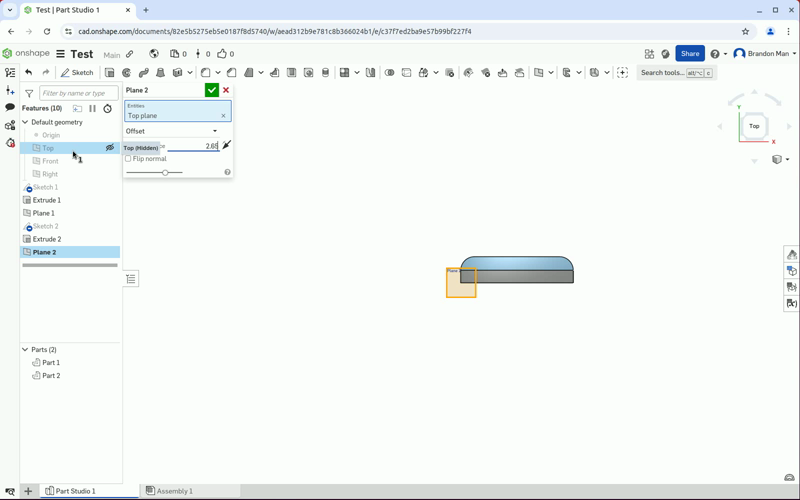
key(enter, 2)
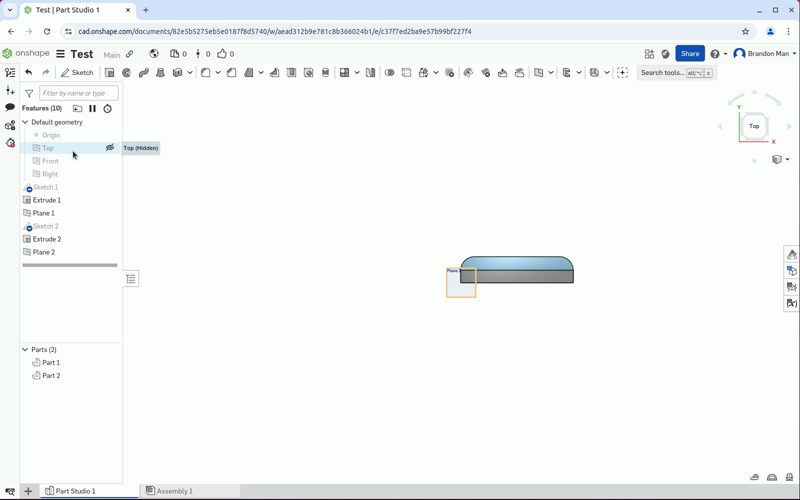
key(shift+s)
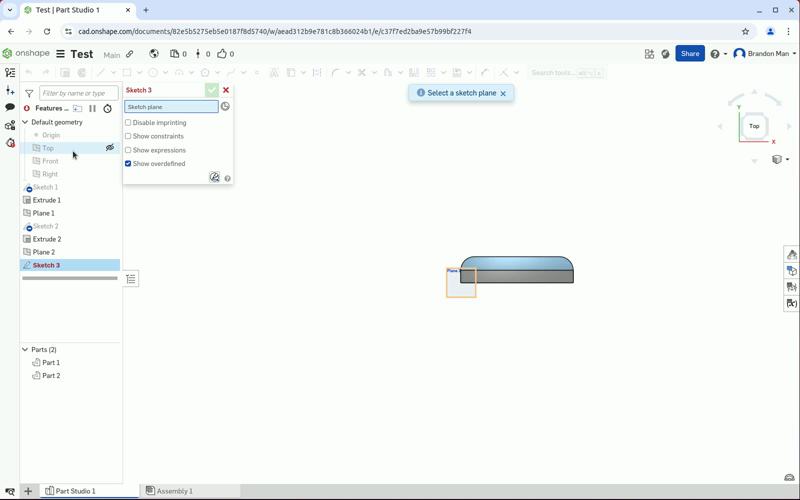
mouse_move(73, 254)
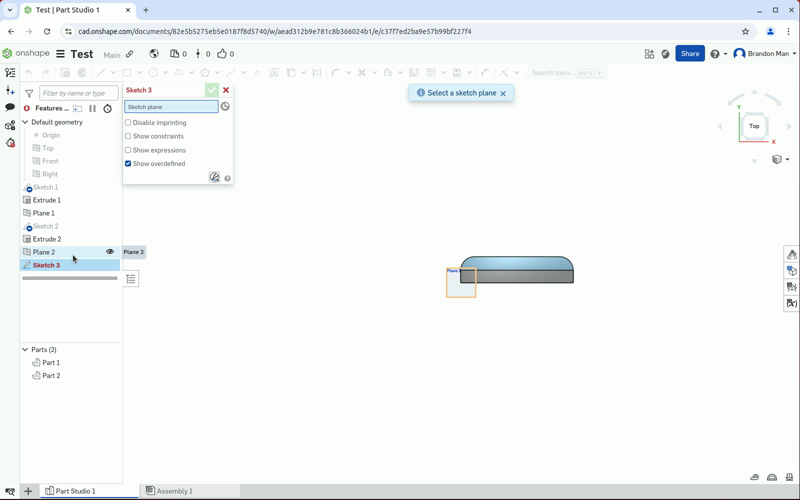
click(73, 254)
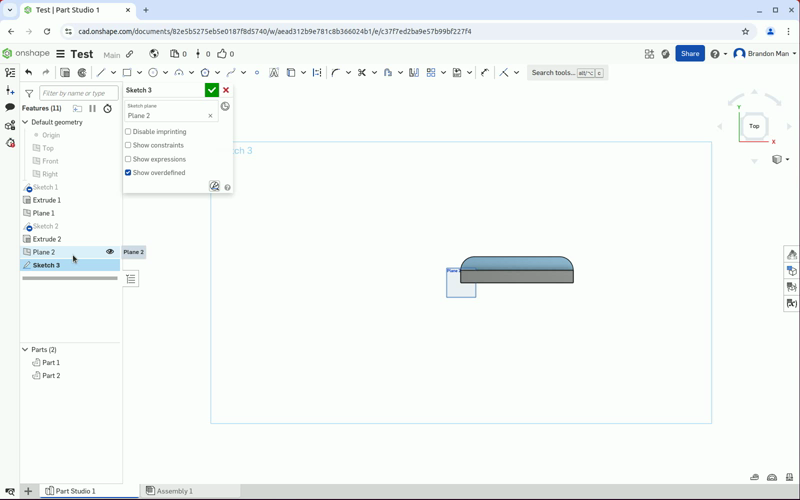
mouse_move(73, 352)
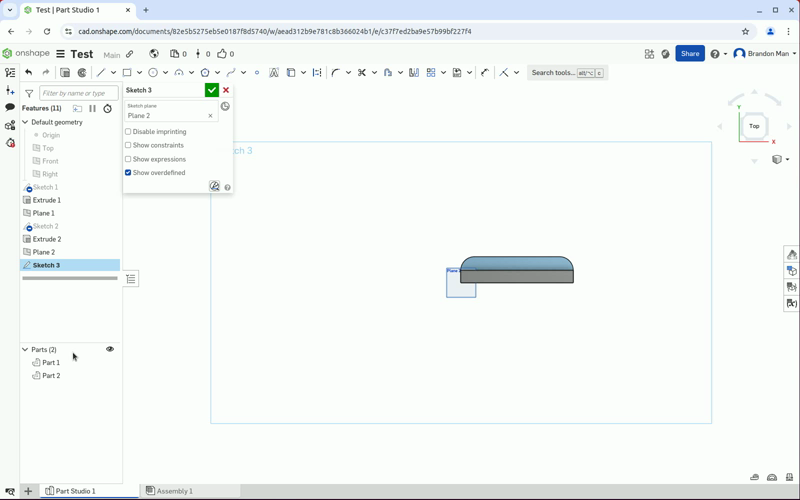
key(y)
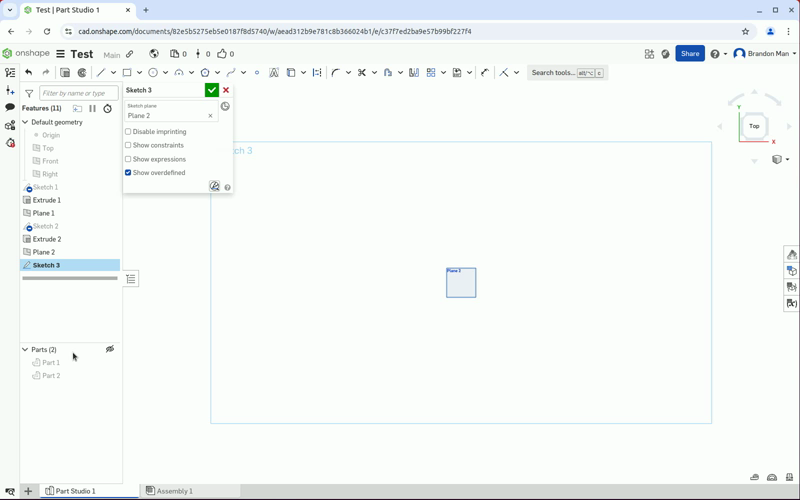
key(c)
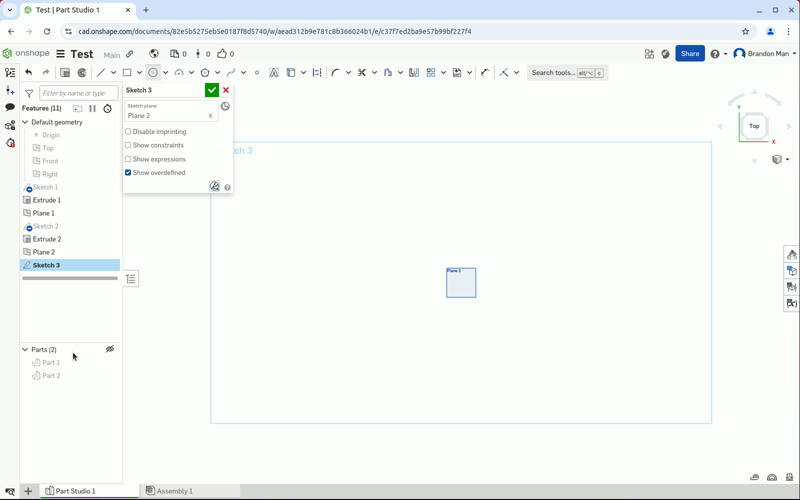
key_down(shift)
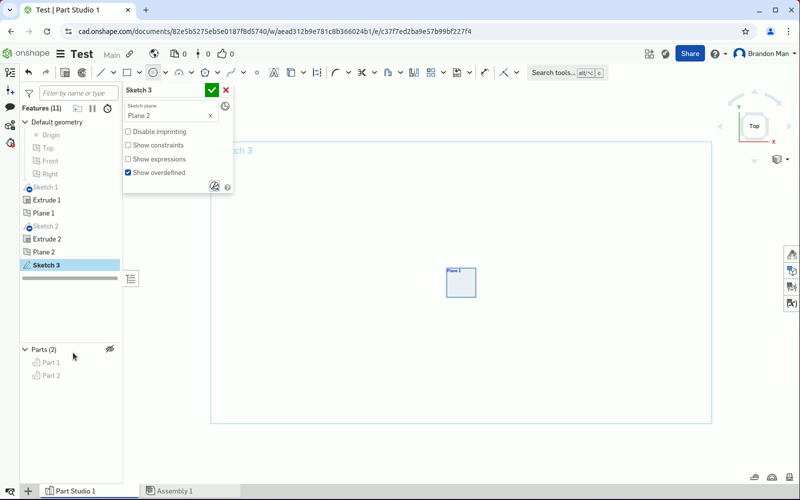
mouse_move(473, 275)
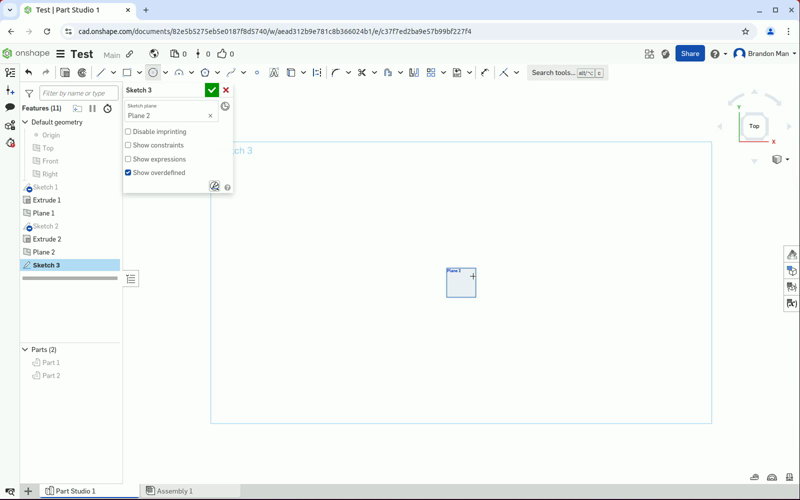
click(473, 275)
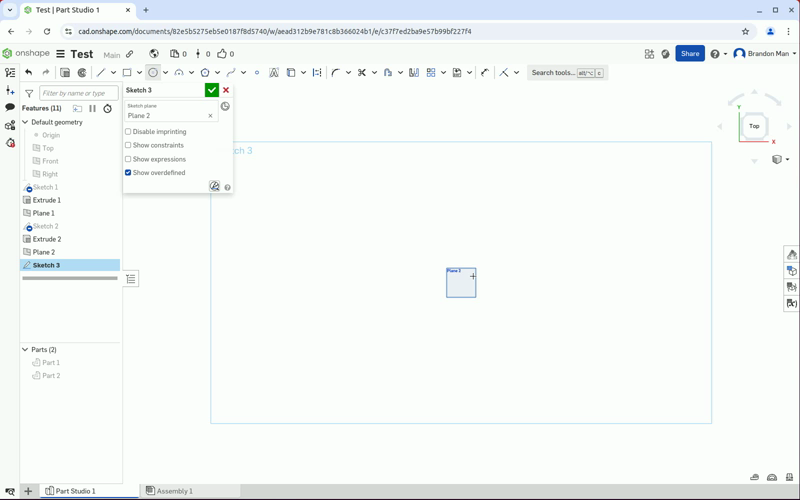
key_up(shift)
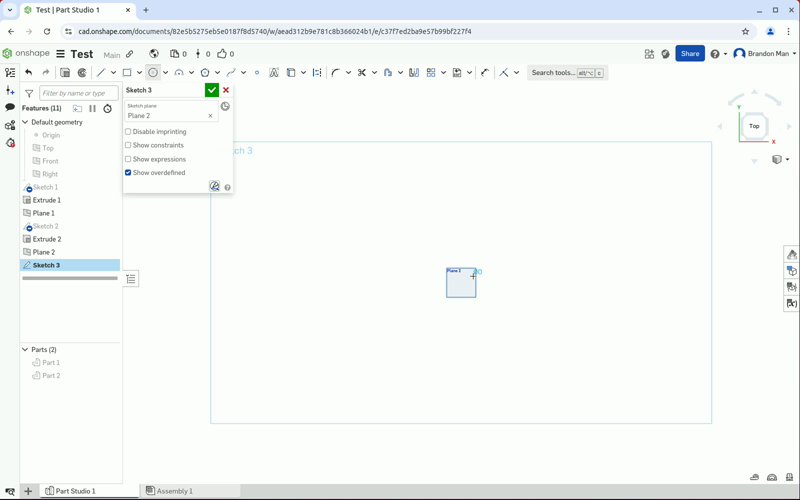
mouse_move(477, 275)
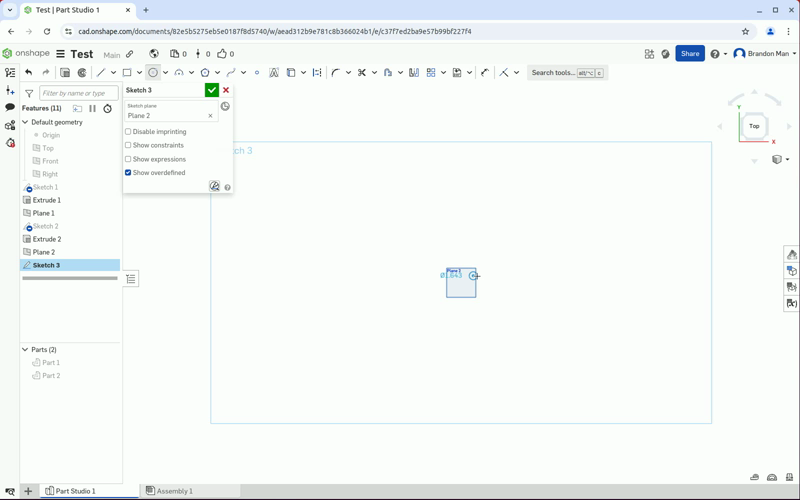
click(477, 275)
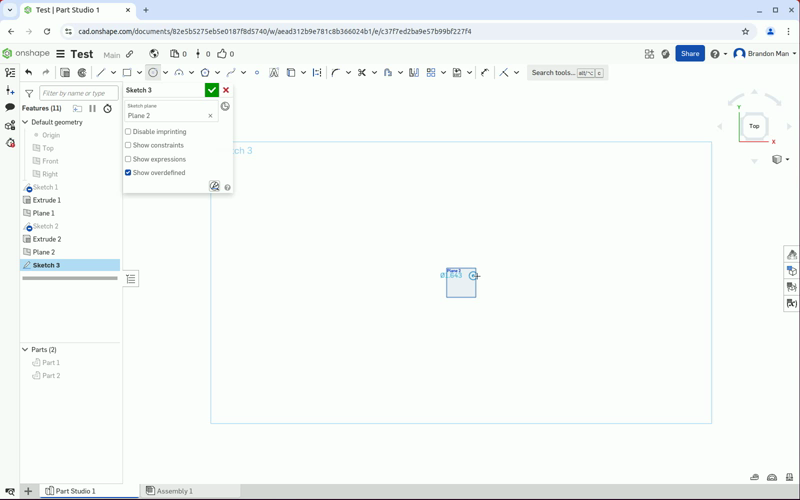
key(esc)
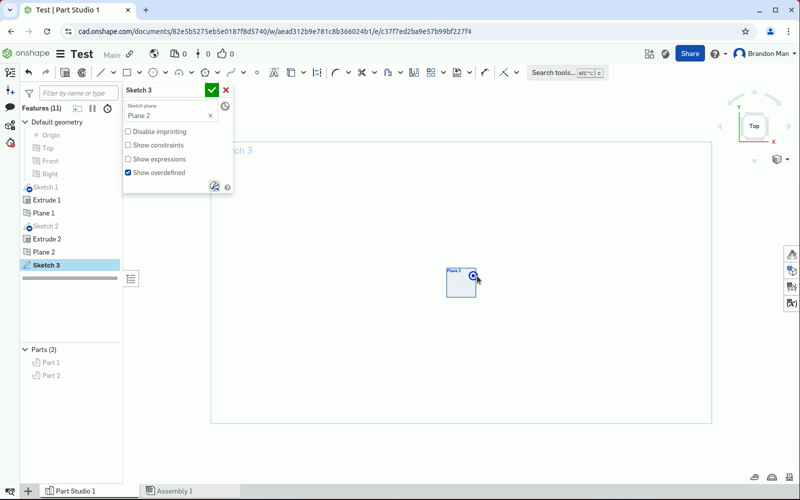
mouse_move(470, 277)
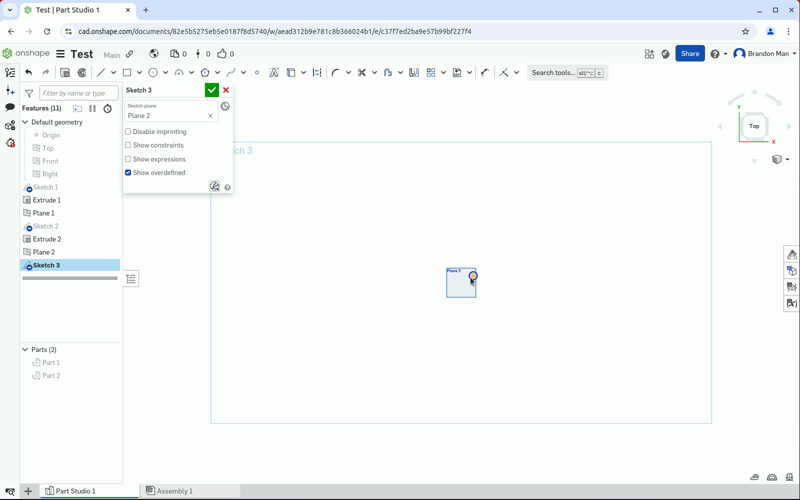
scroll(6)
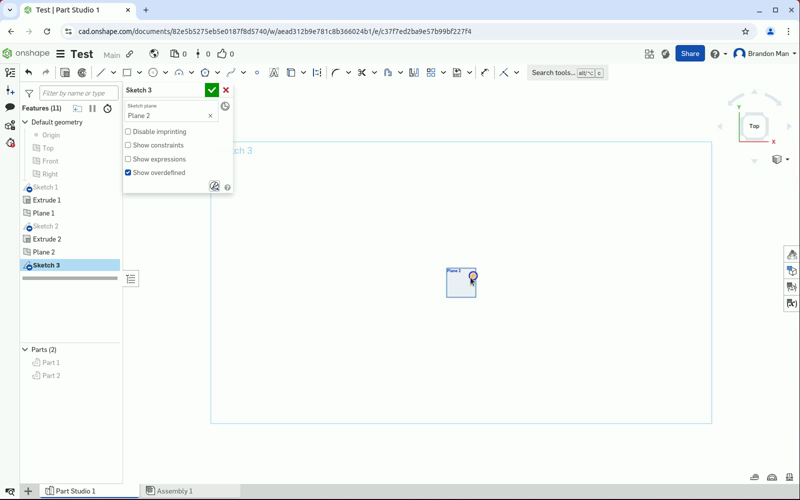
scroll(6)
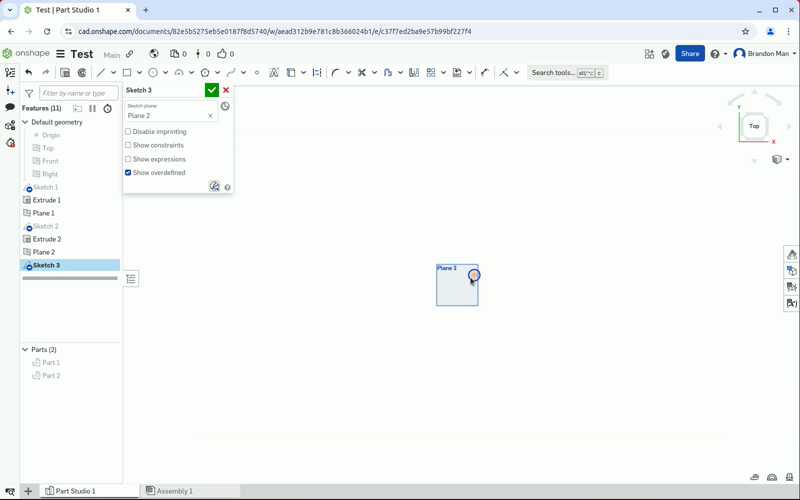
scroll(6)
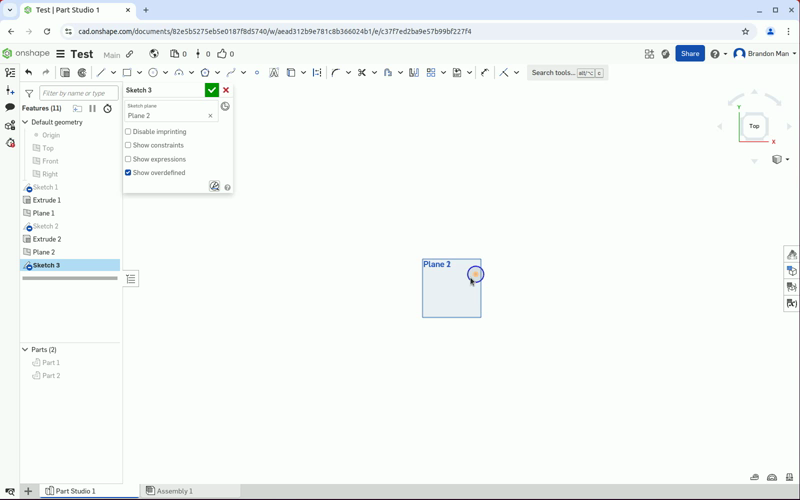
scroll(6)
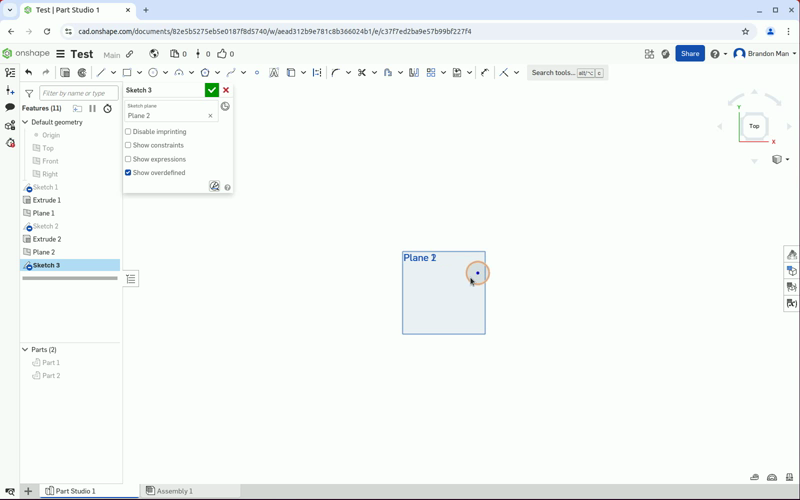
scroll(6)
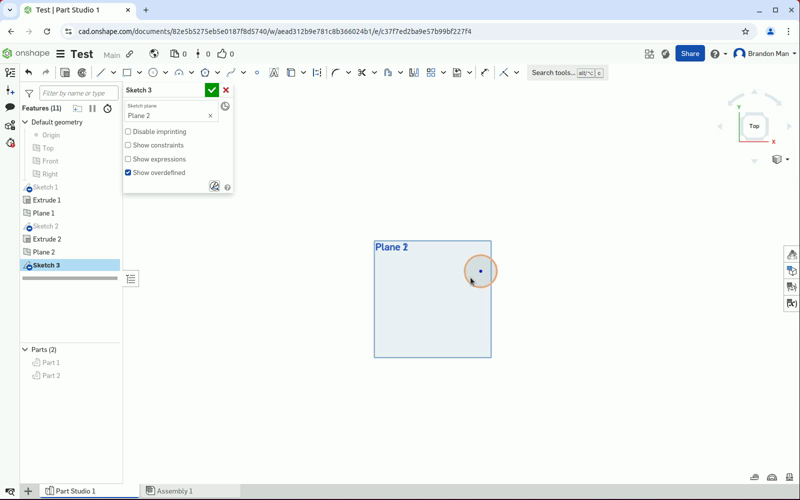
scroll(6)
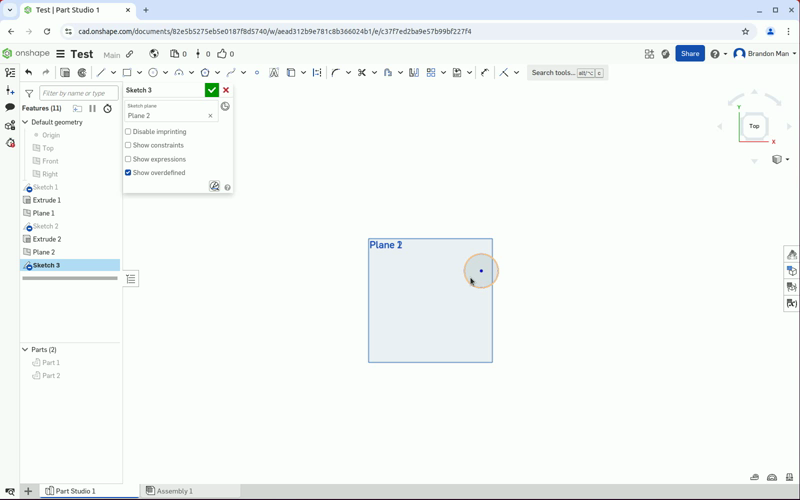
scroll(6)
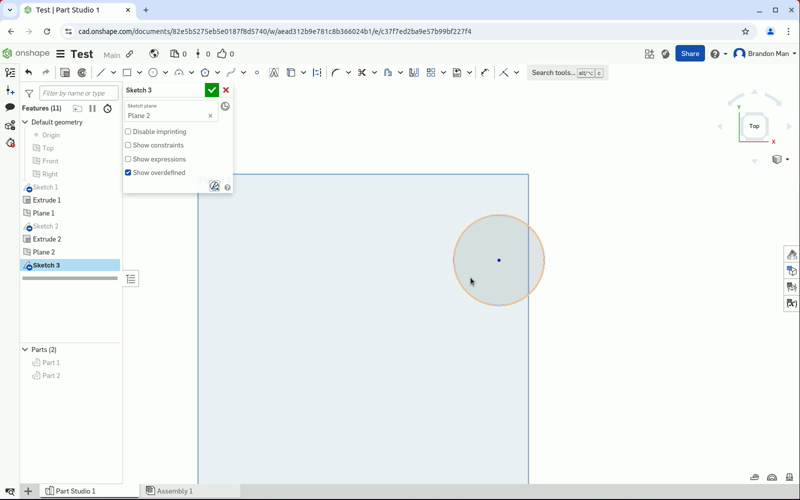
click(470, 277)
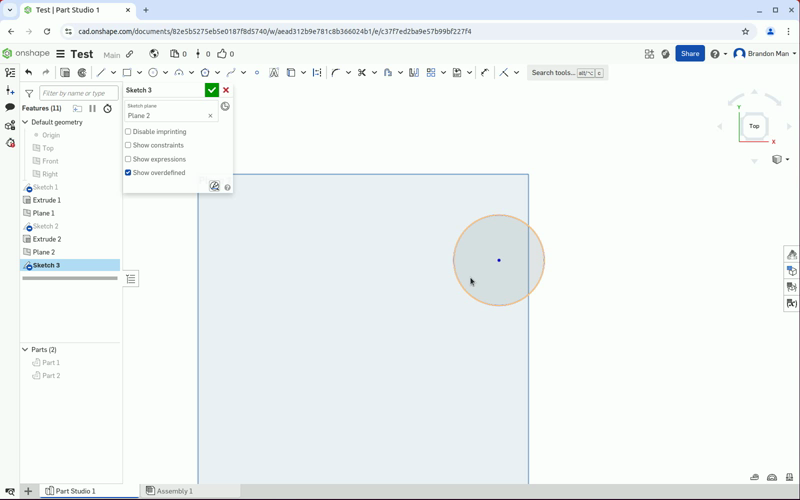
scroll(-6)
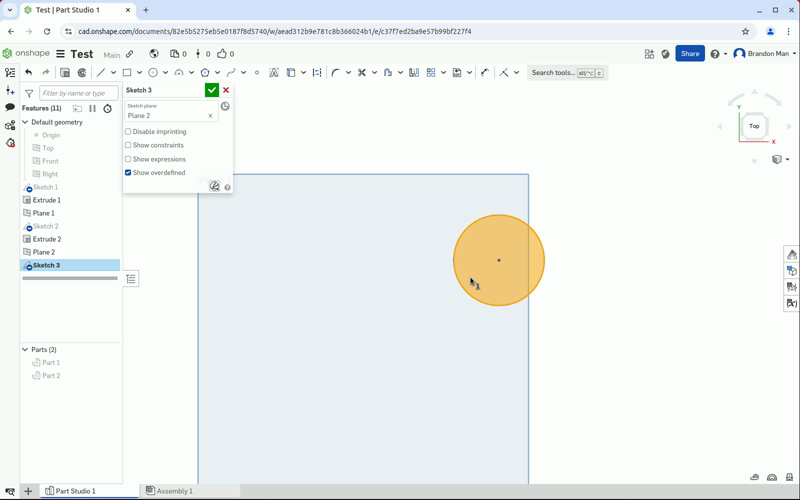
scroll(-6)
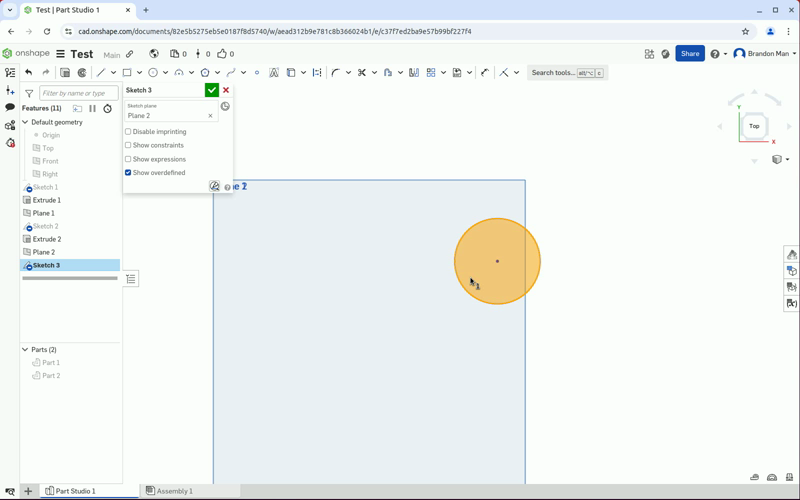
scroll(-6)
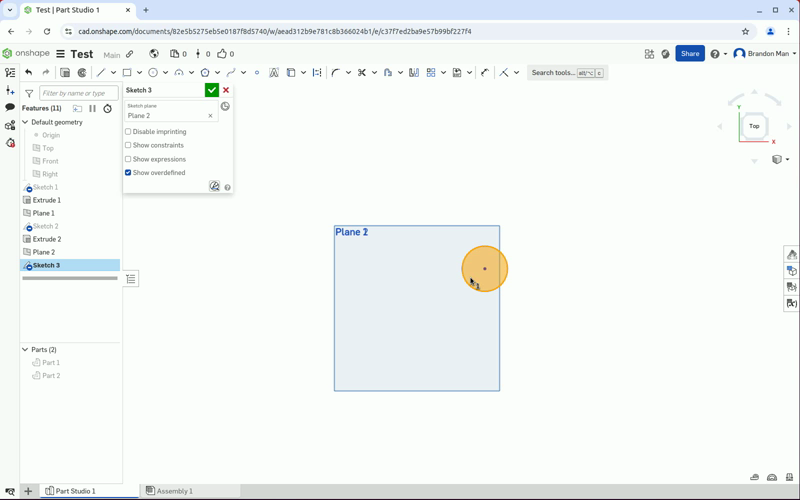
scroll(-6)
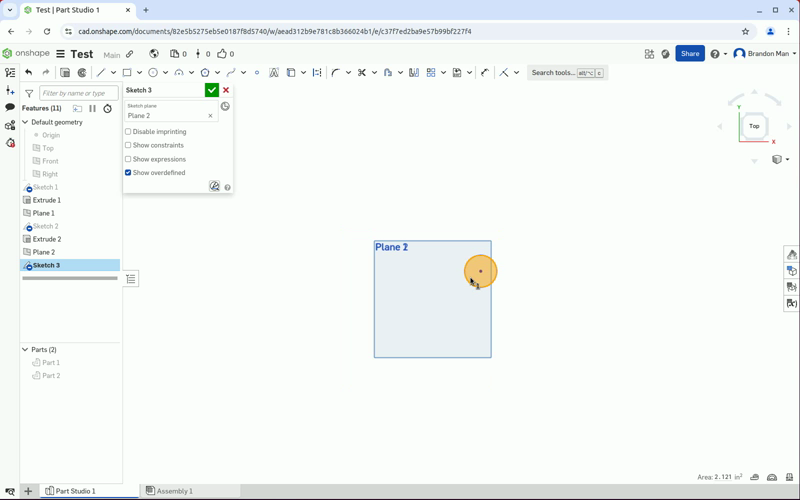
scroll(-6)
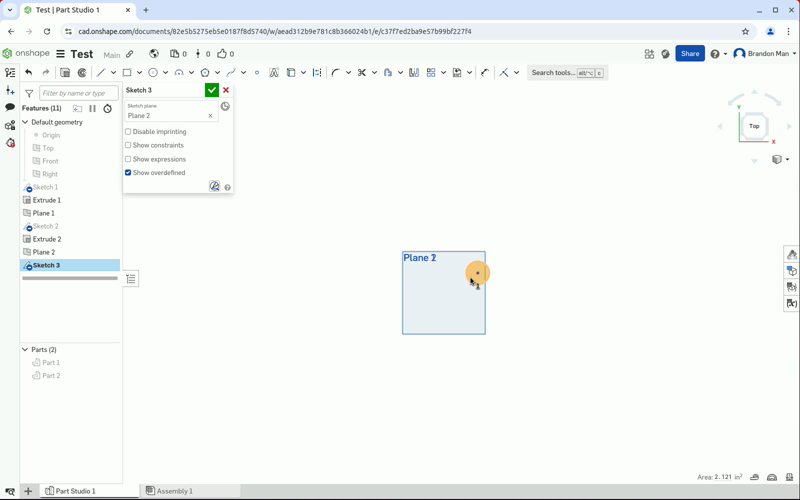
scroll(-6)
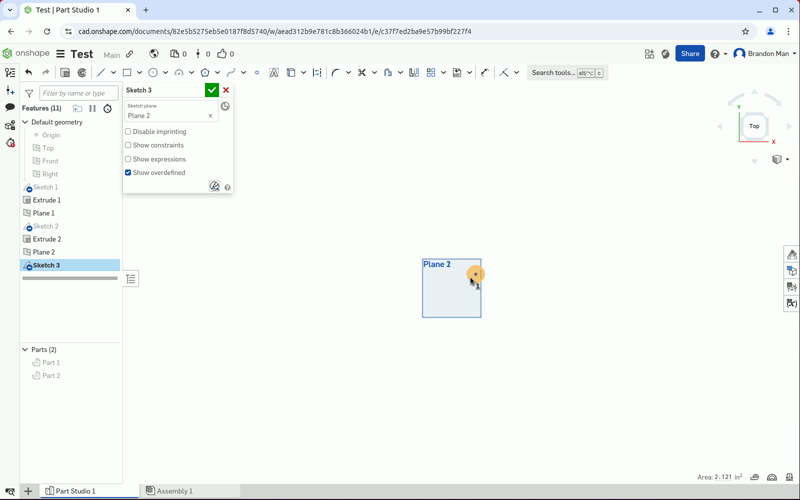
scroll(-6)
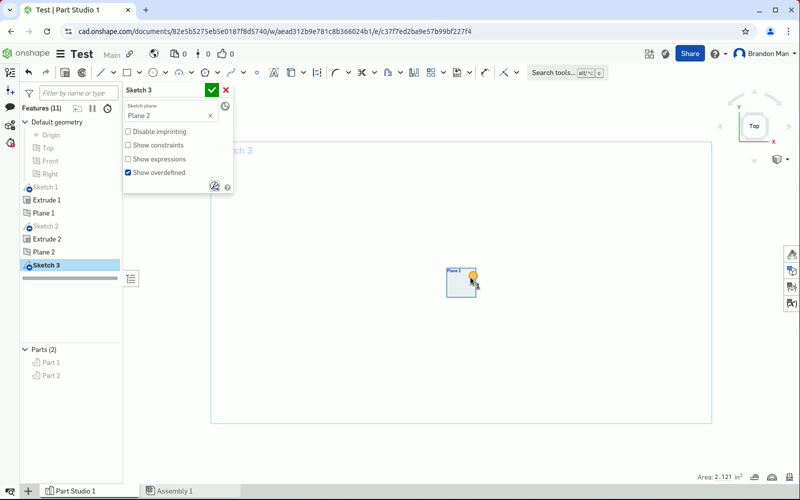
mouse_move(73, 352)
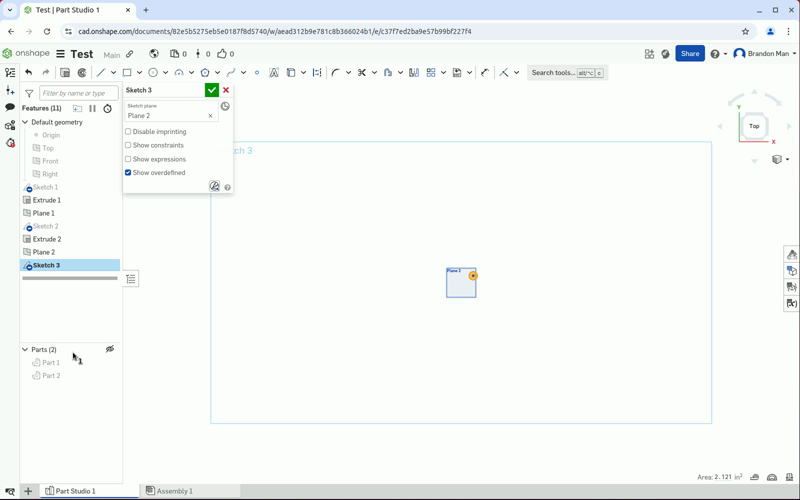
key(shift+y)
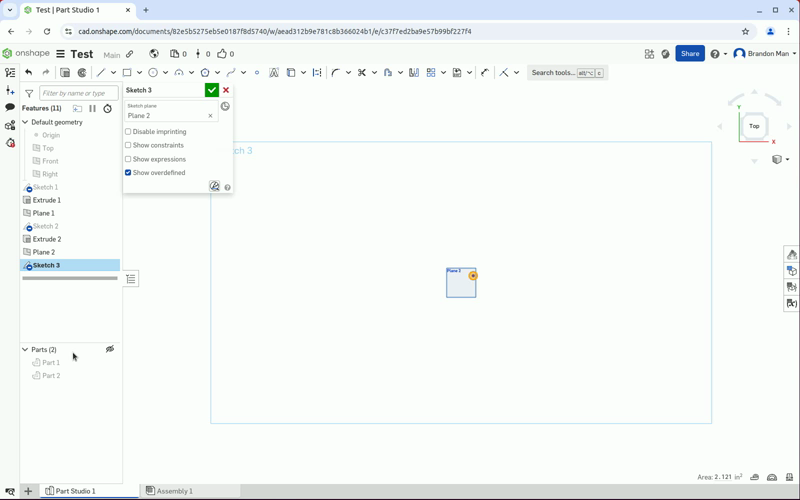
key(shift+e)
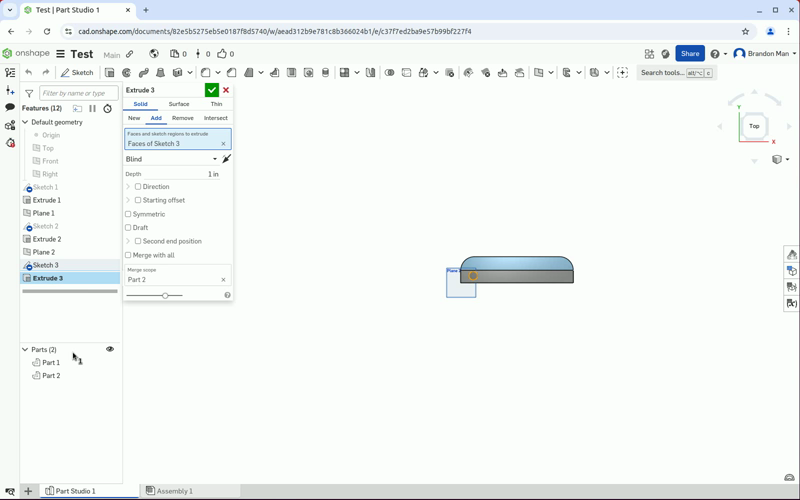
mouse_move(143, 106)
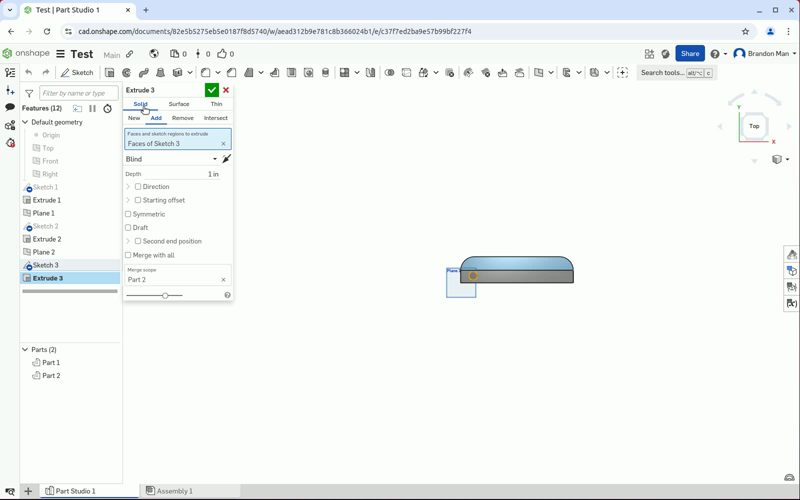
click(143, 106)
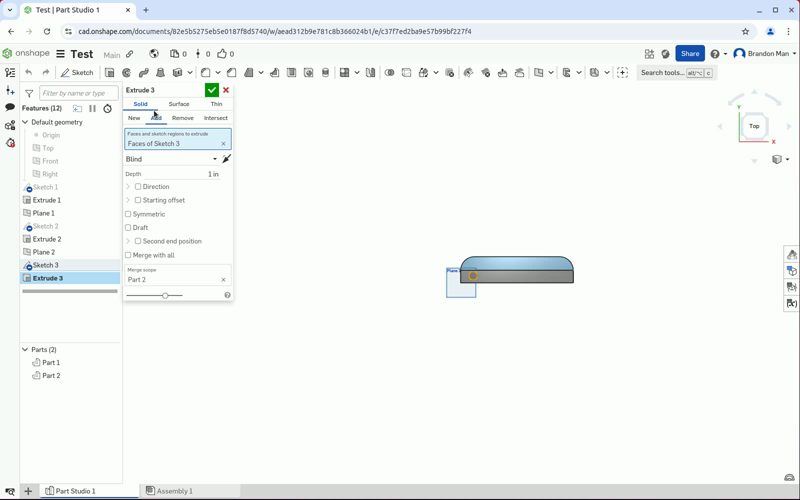
mouse_move(186, 120)
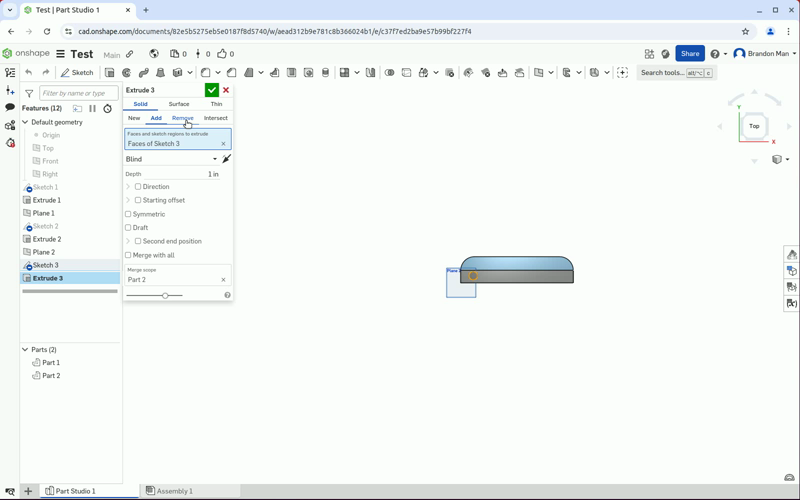
click(186, 120)
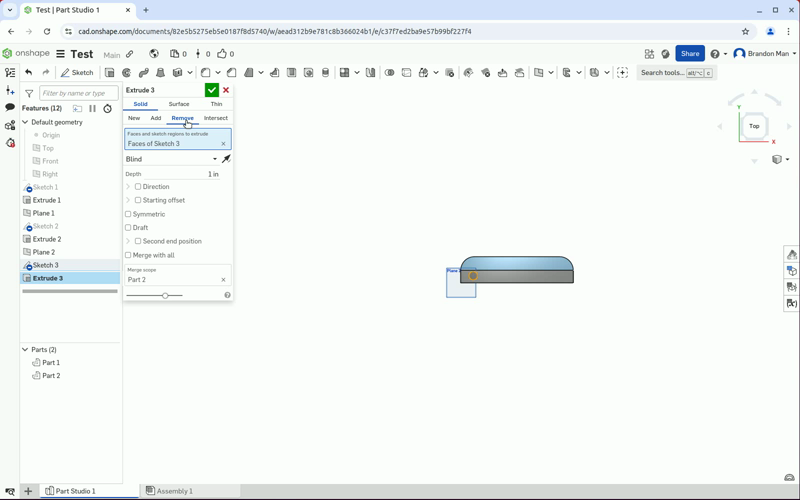
key(tab, 4)
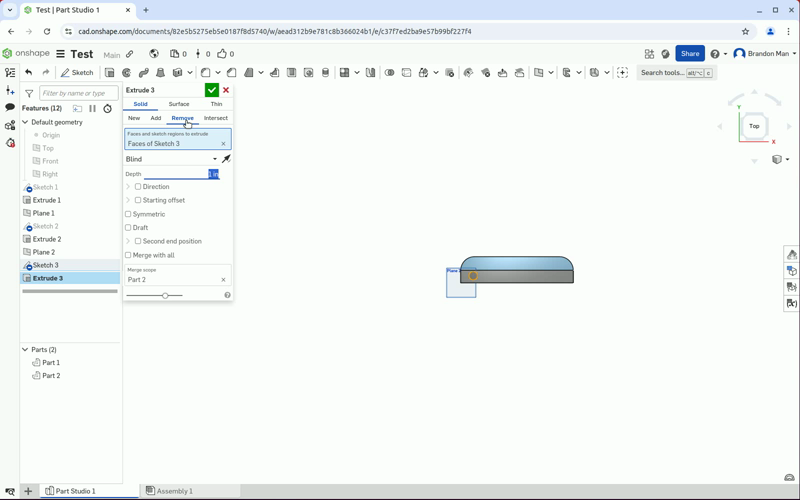
text(5.536)
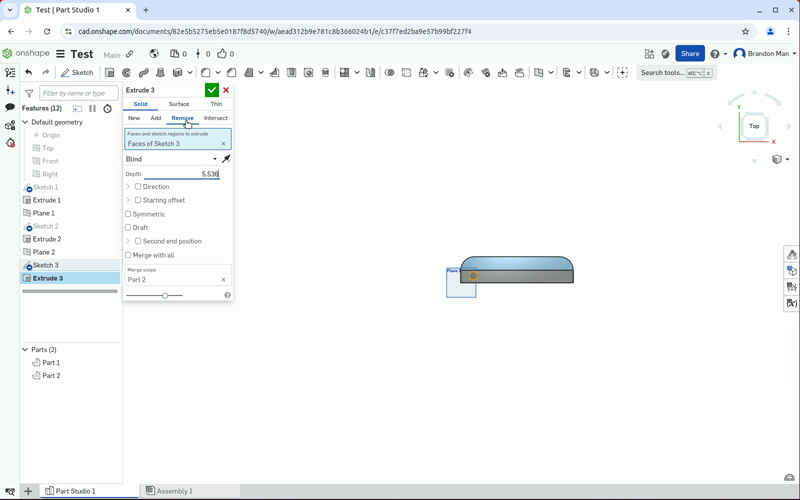
key(tab, 6)
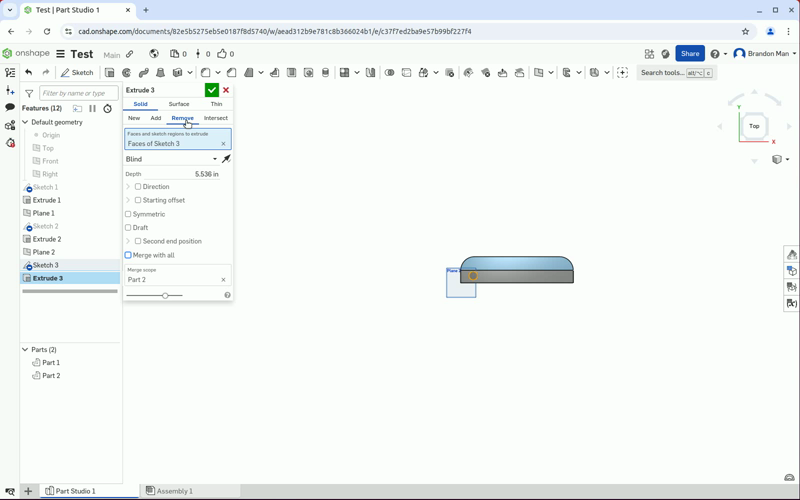
key(space)
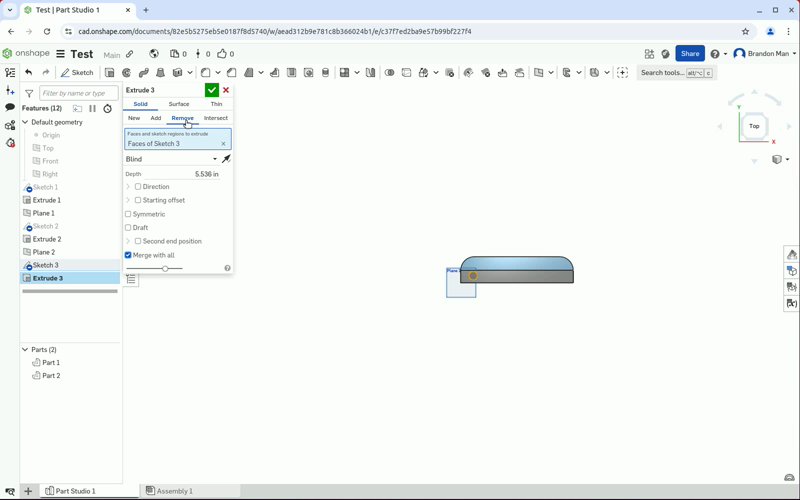
key(enter)
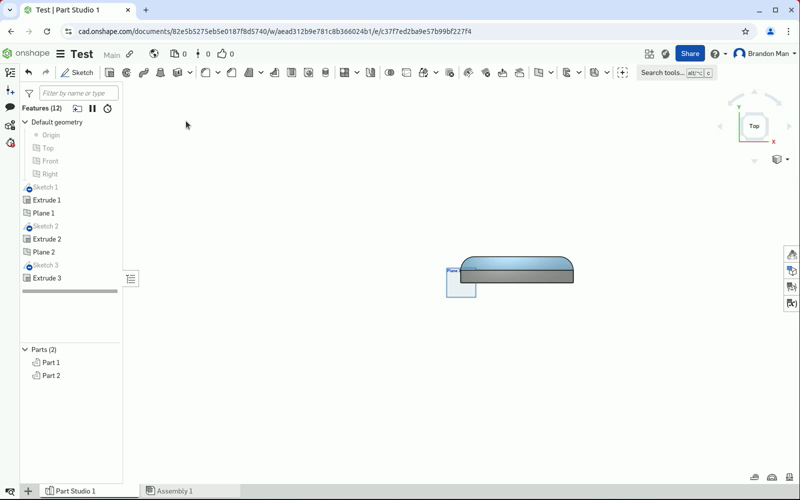
key(shift+h)
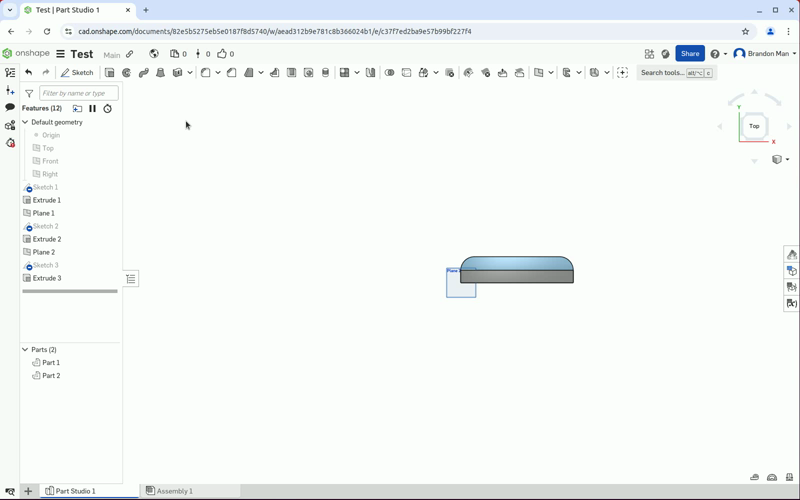
key(shift+h)
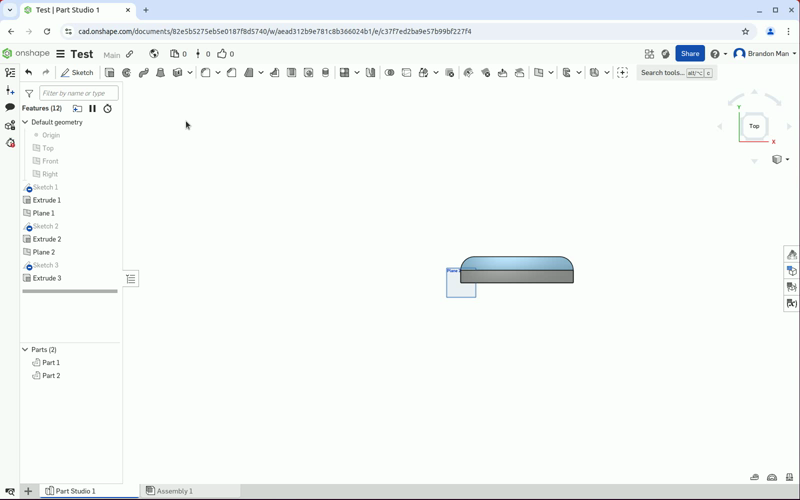
mouse_move(73, 189)
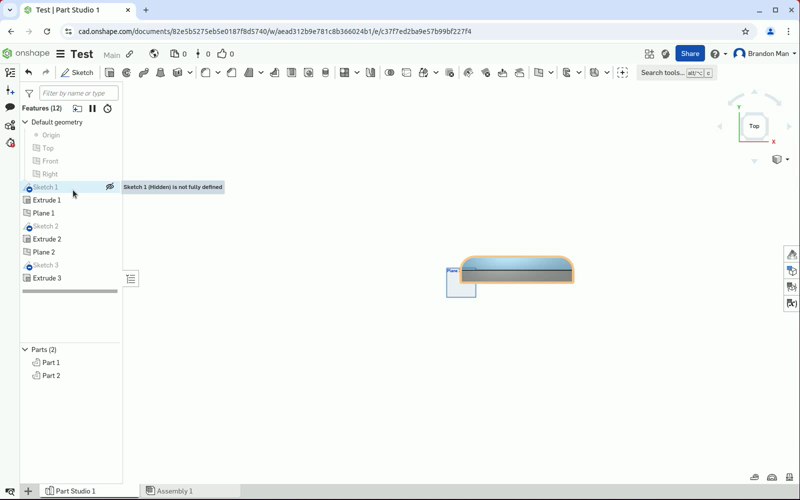
click(73, 189)
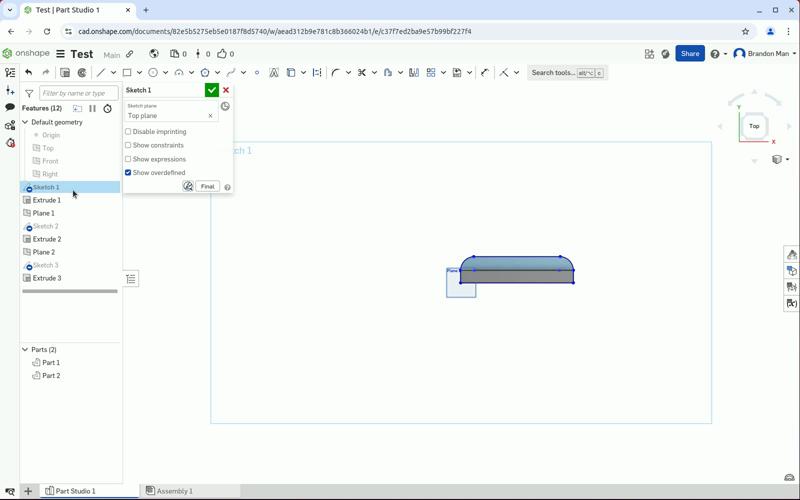
mouse_move(229, 92)
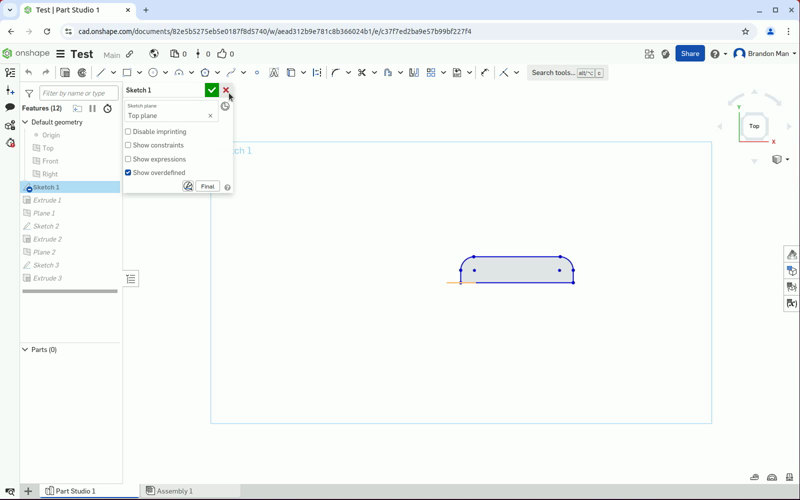
click(229, 92)
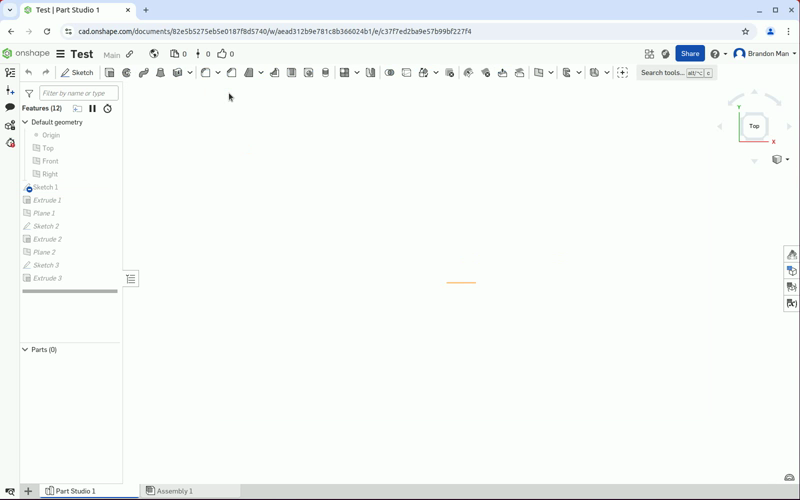
key(shift+s)
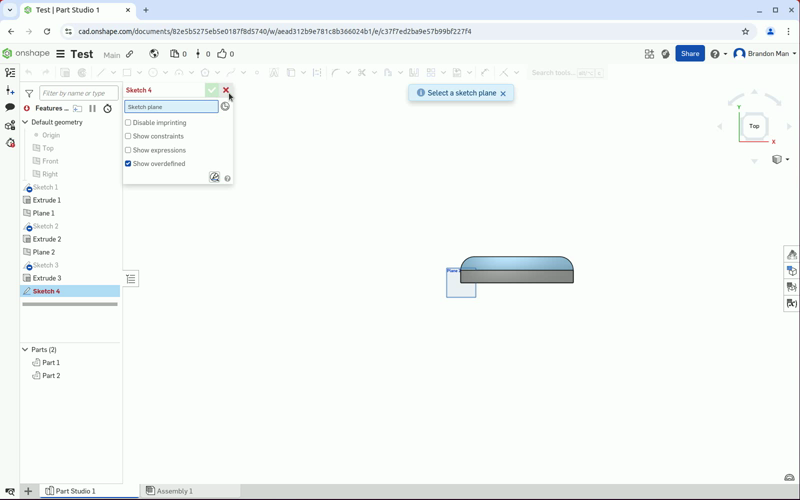
mouse_move(73, 254)
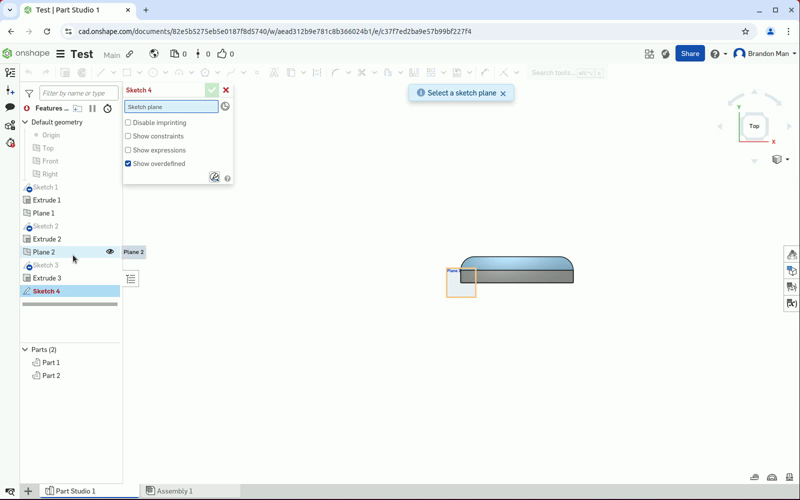
click(73, 254)
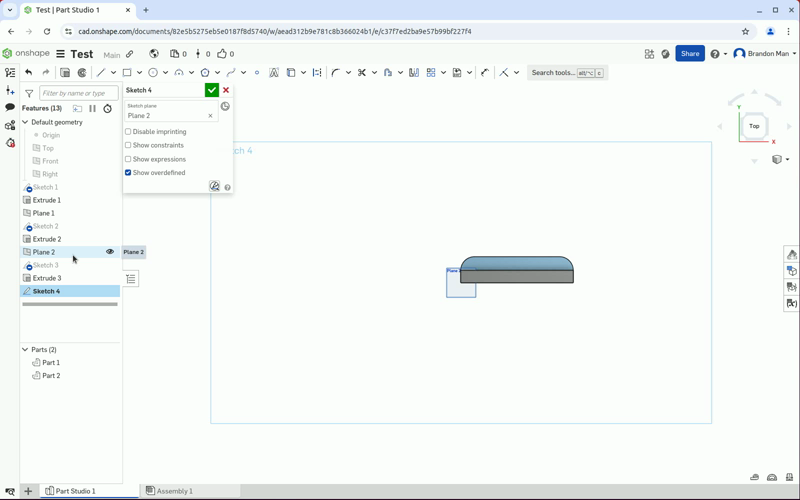
mouse_move(73, 352)
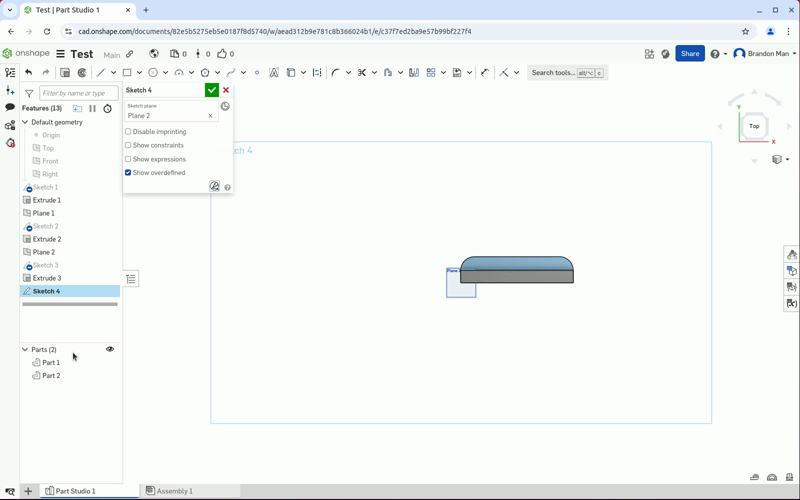
key(y)
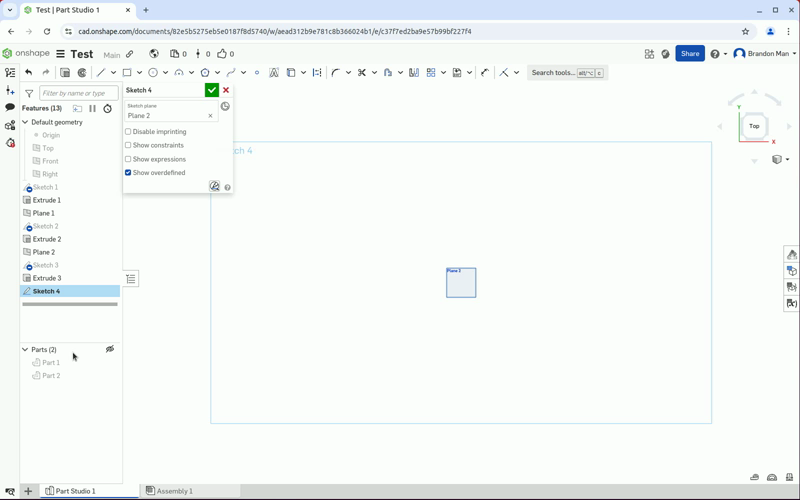
key(c)
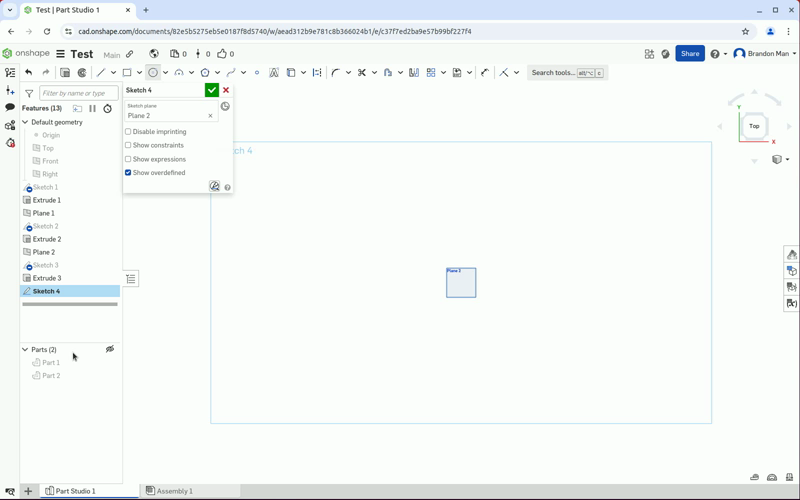
key_down(shift)
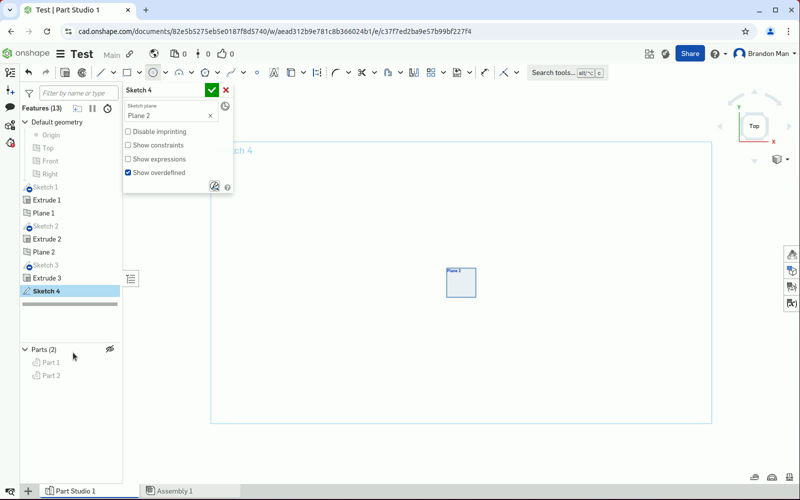
mouse_move(516, 275)
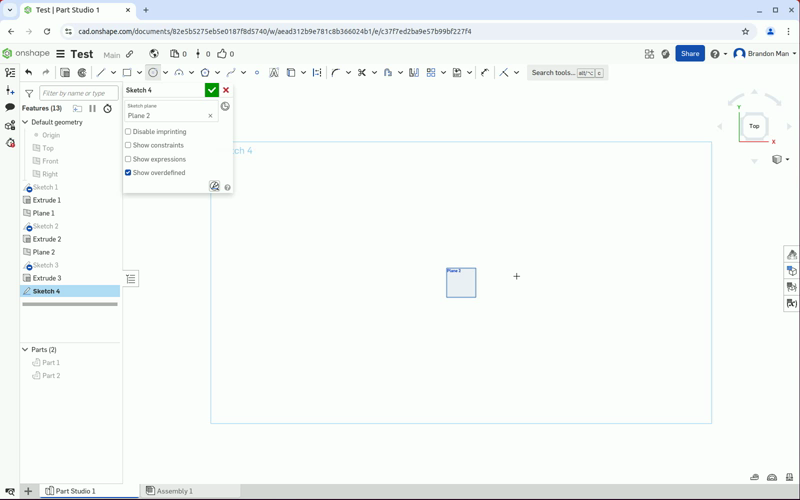
click(516, 275)
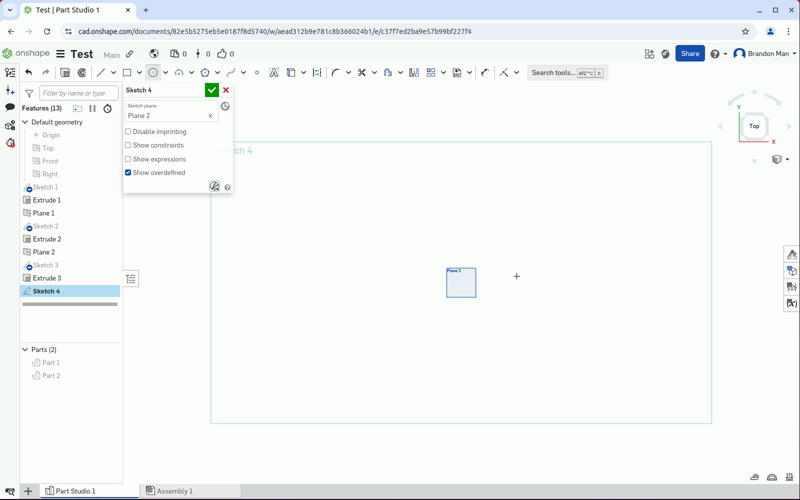
key_up(shift)
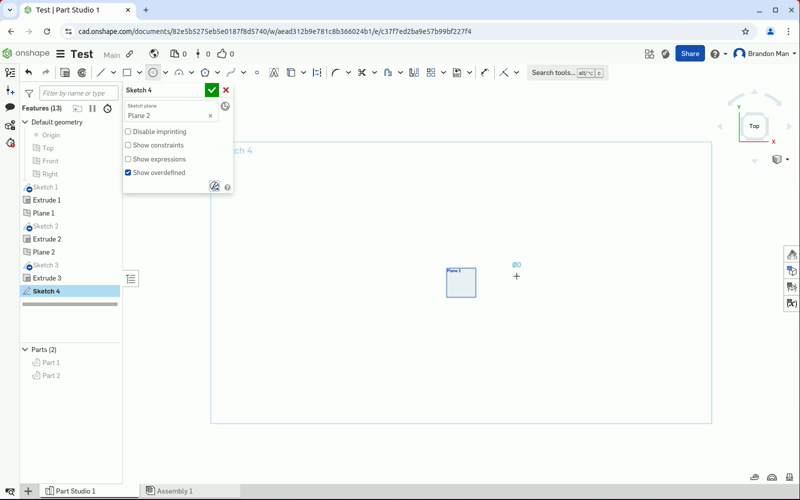
mouse_move(520, 275)
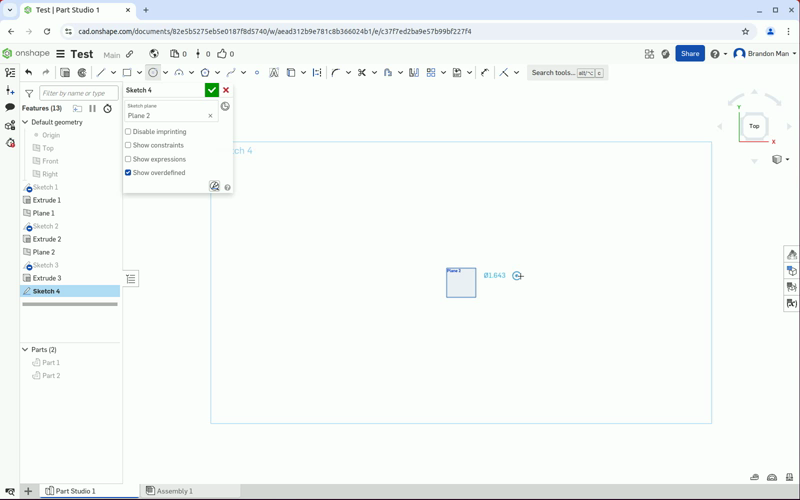
click(520, 275)
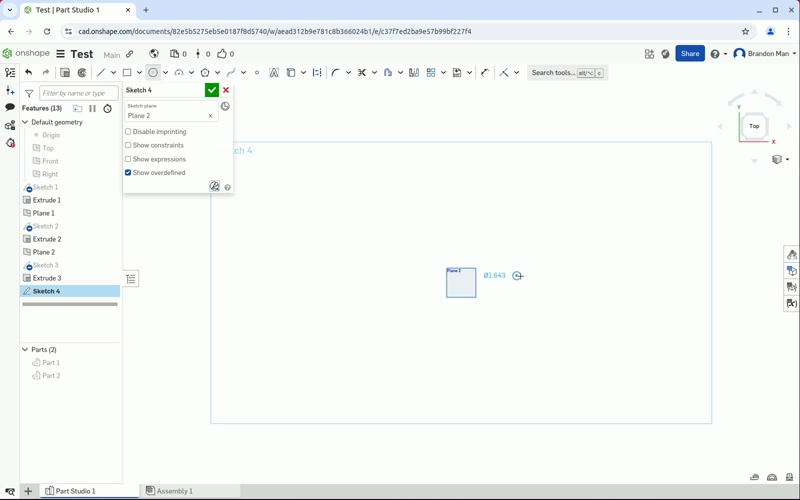
key(esc)
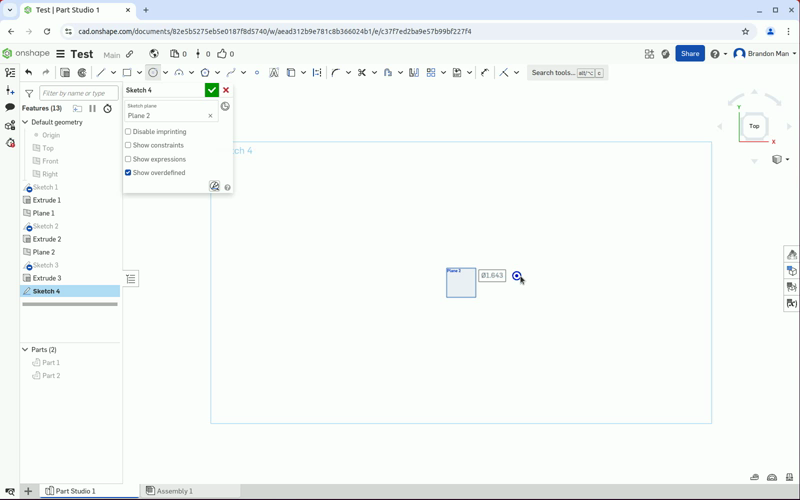
mouse_move(519, 276)
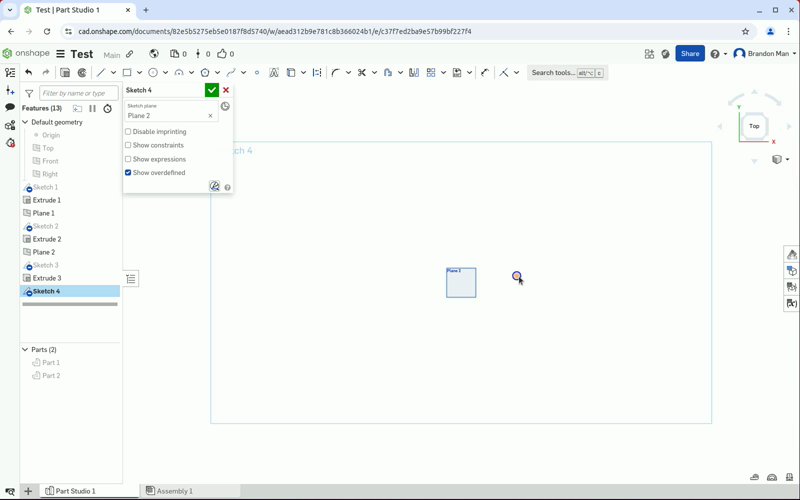
scroll(6)
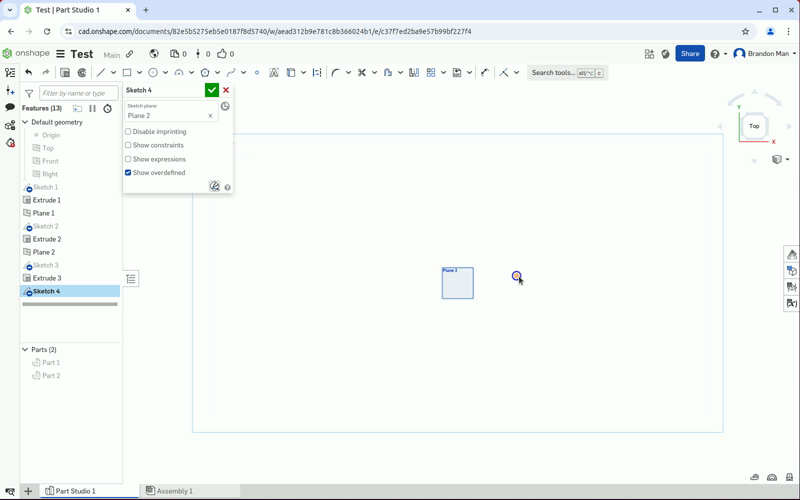
scroll(6)
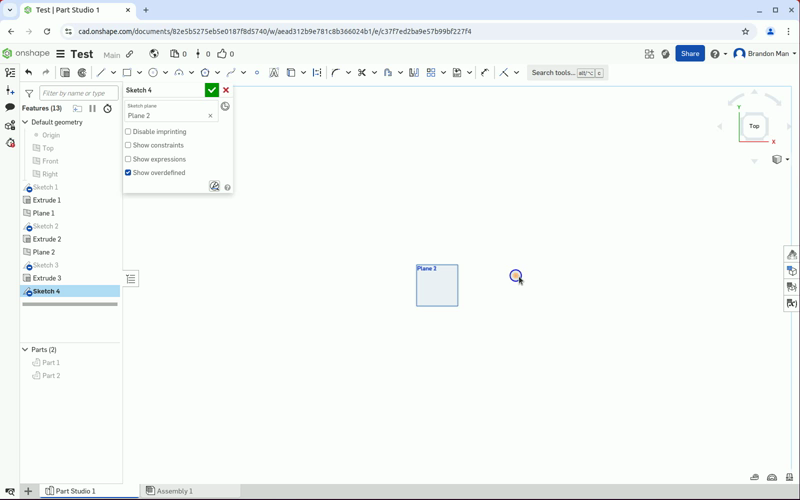
scroll(6)
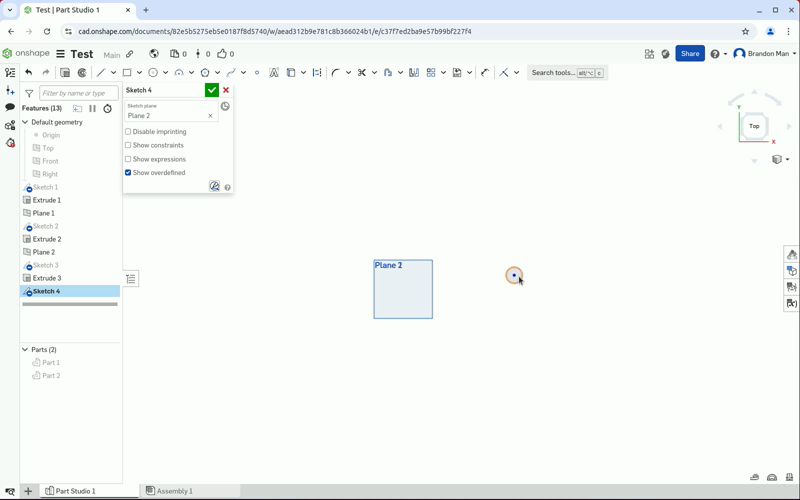
scroll(6)
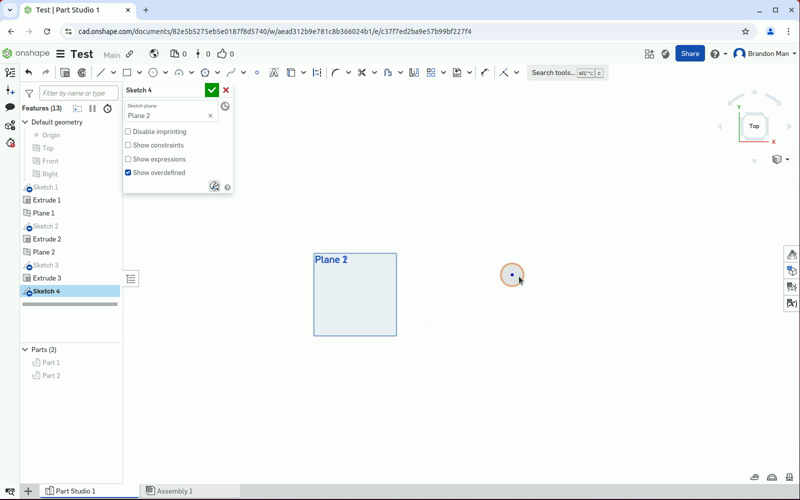
scroll(6)
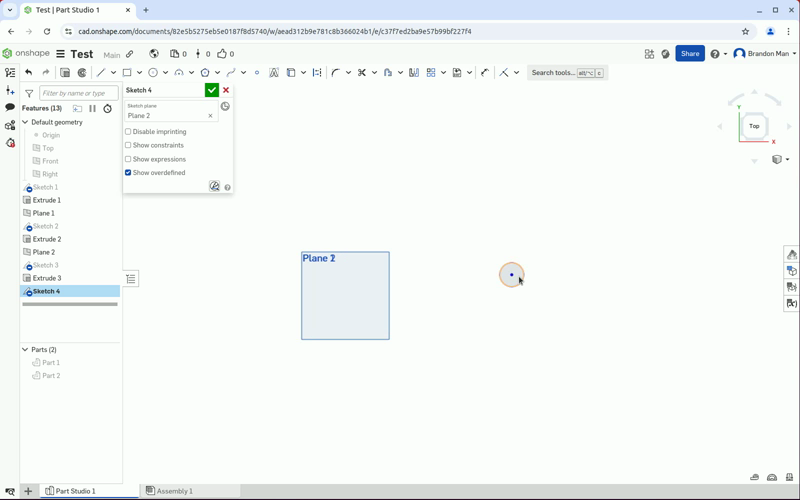
scroll(6)
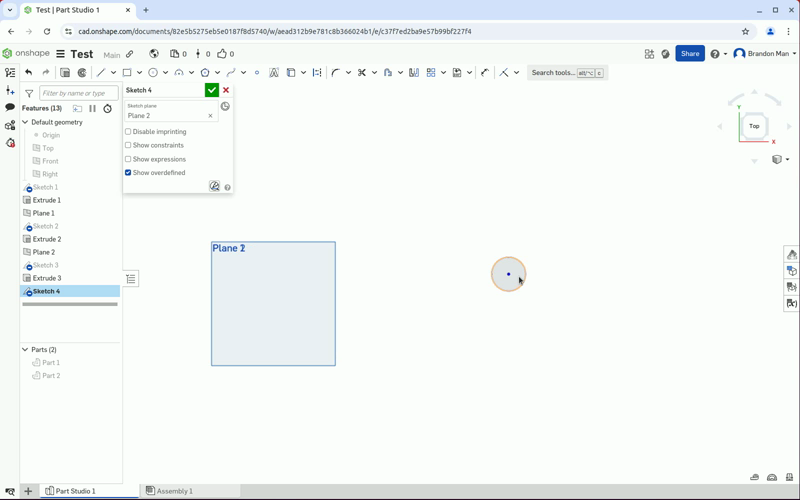
scroll(6)
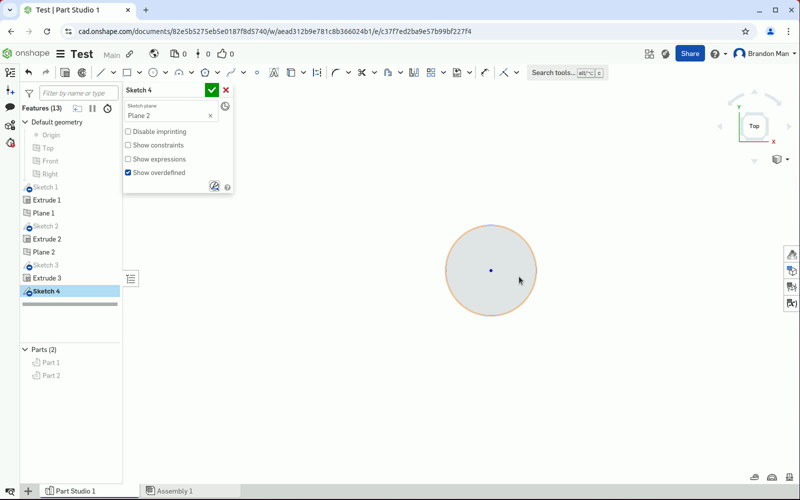
click(519, 276)
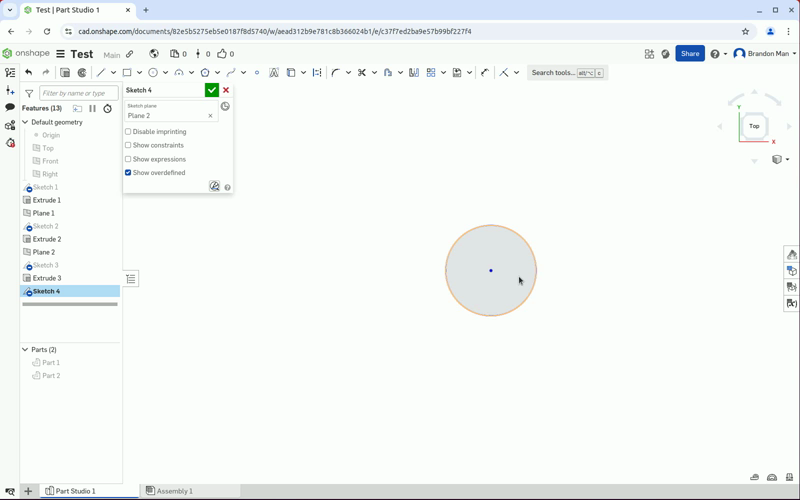
scroll(-6)
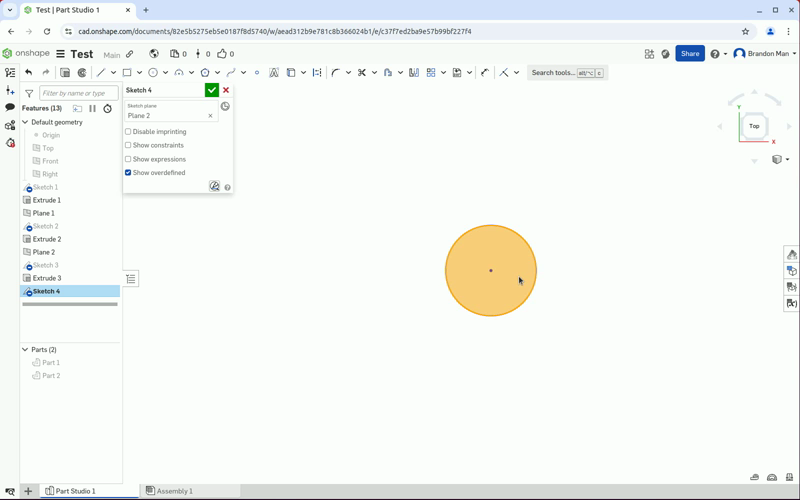
scroll(-6)
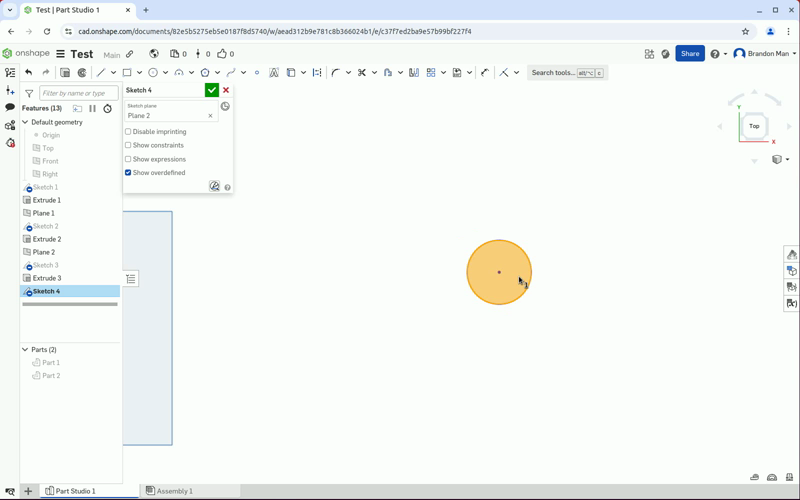
scroll(-6)
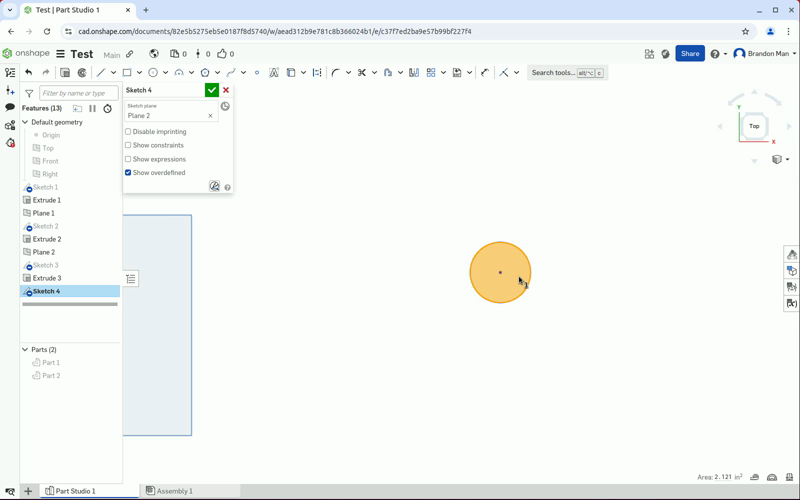
scroll(-6)
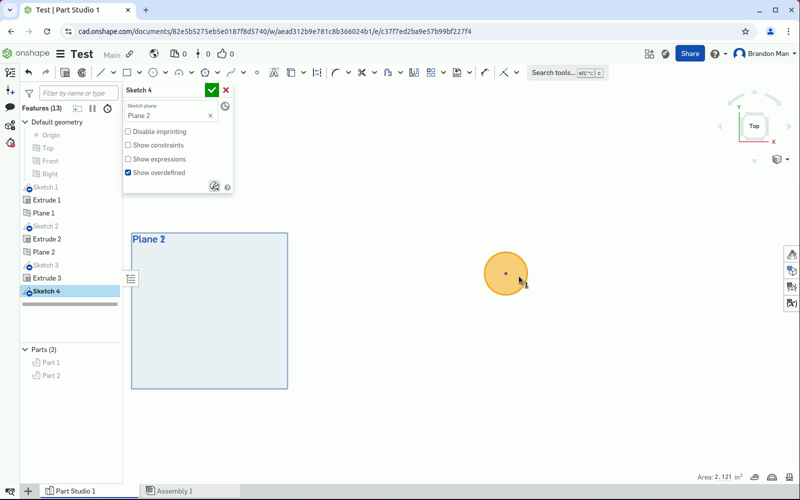
scroll(-6)
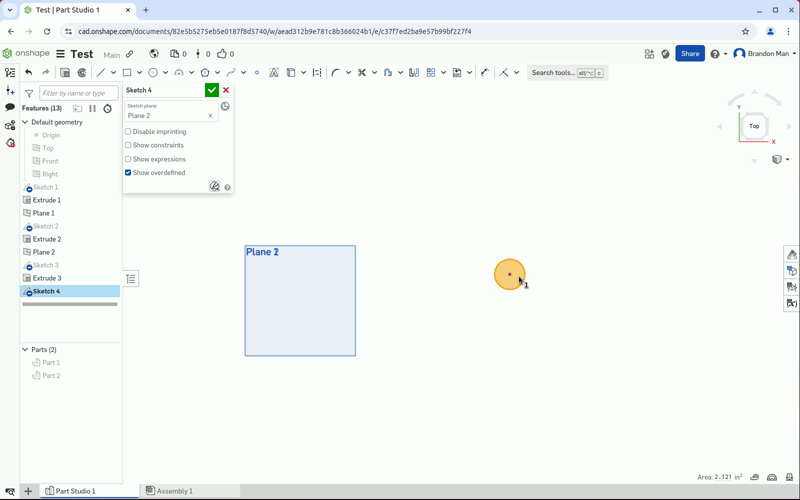
scroll(-6)
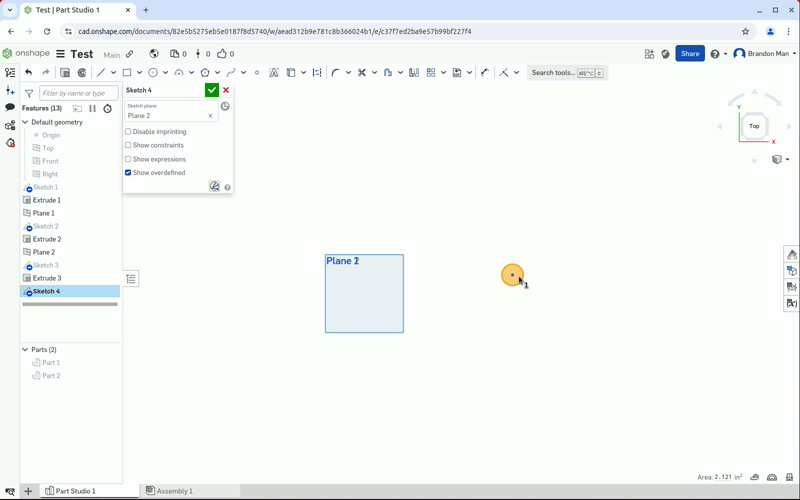
scroll(-6)
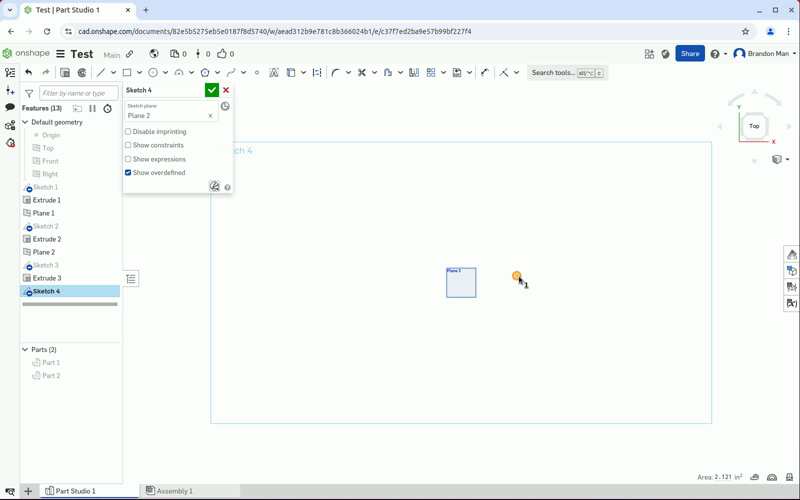
mouse_move(73, 352)
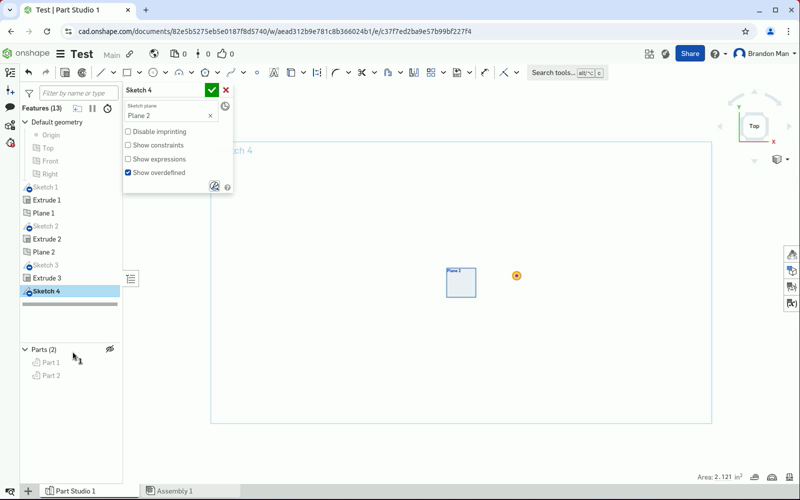
key(shift+y)
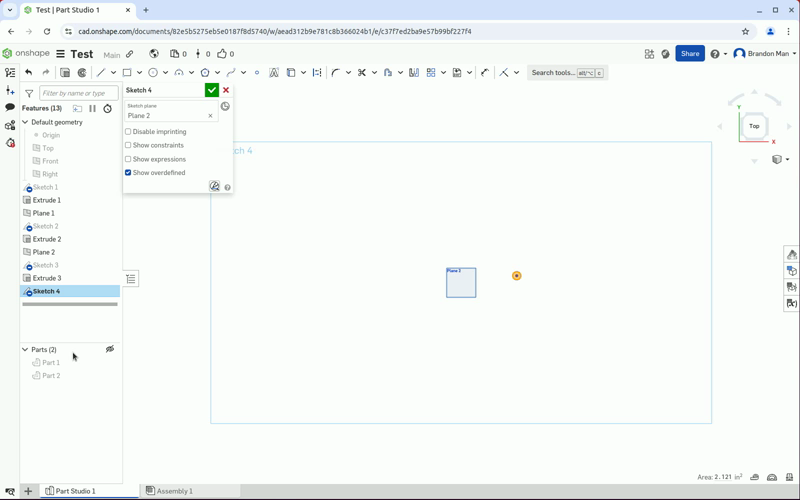
key(shift+e)
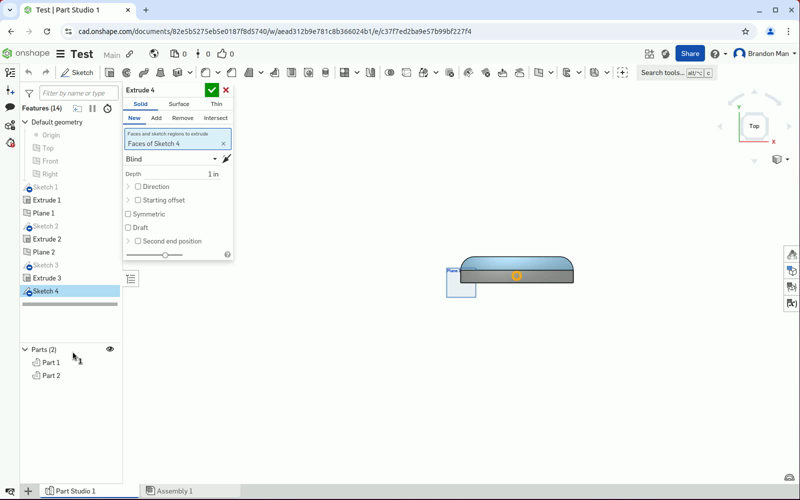
mouse_move(143, 106)
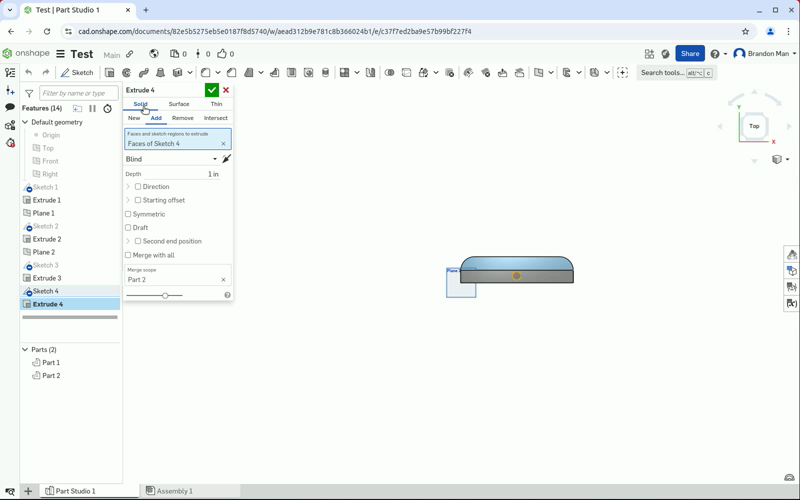
click(143, 106)
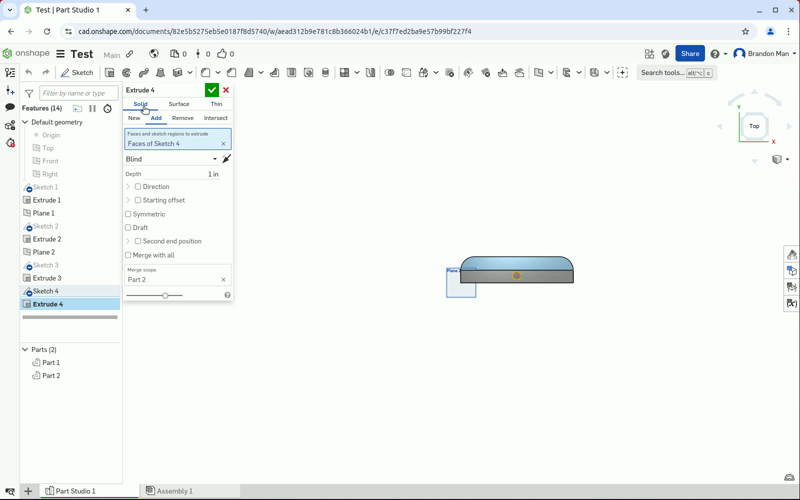
mouse_move(186, 120)
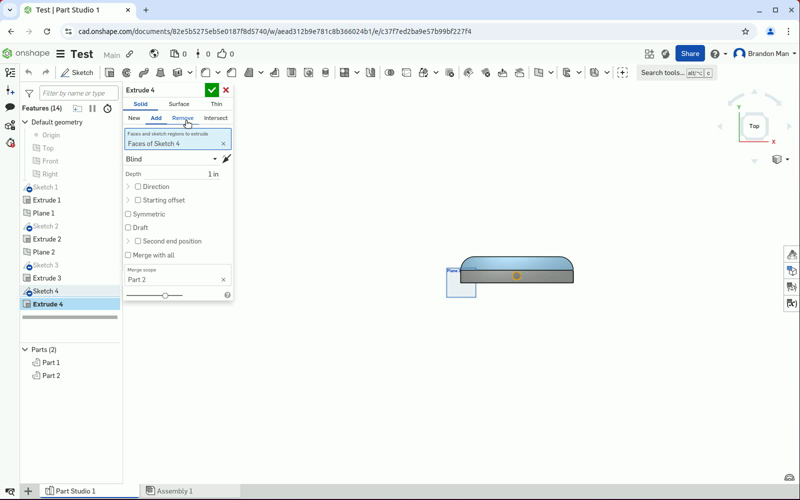
click(186, 120)
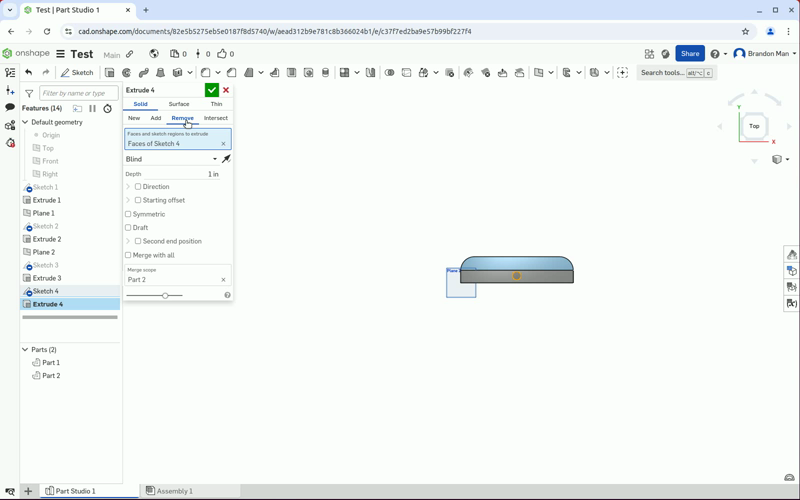
key(tab, 4)
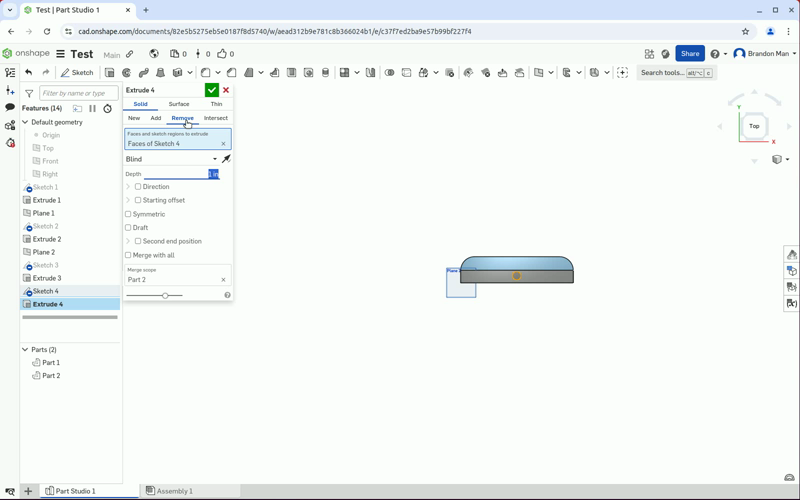
text(5.536)
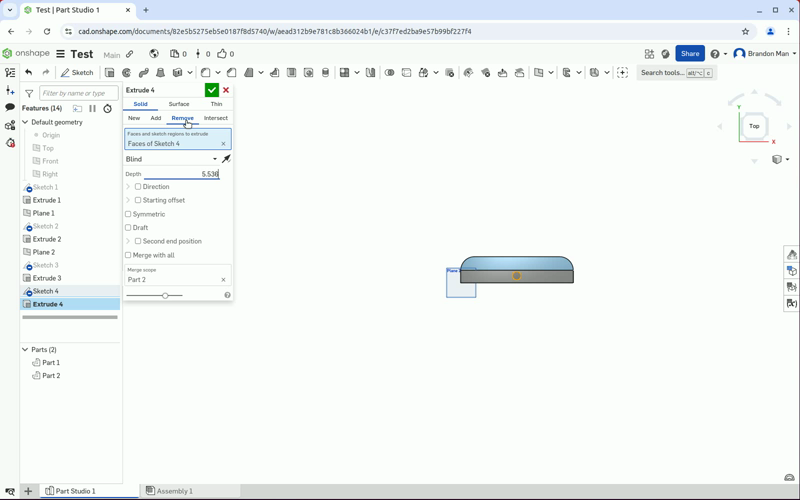
key(tab, 6)
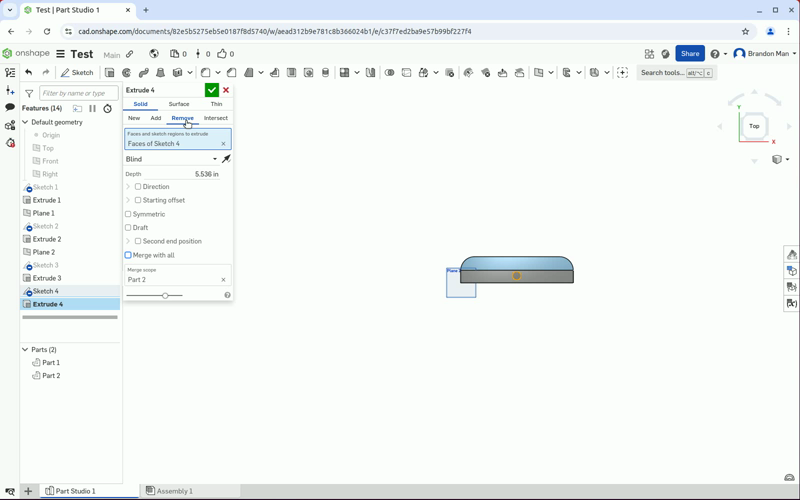
key(space)
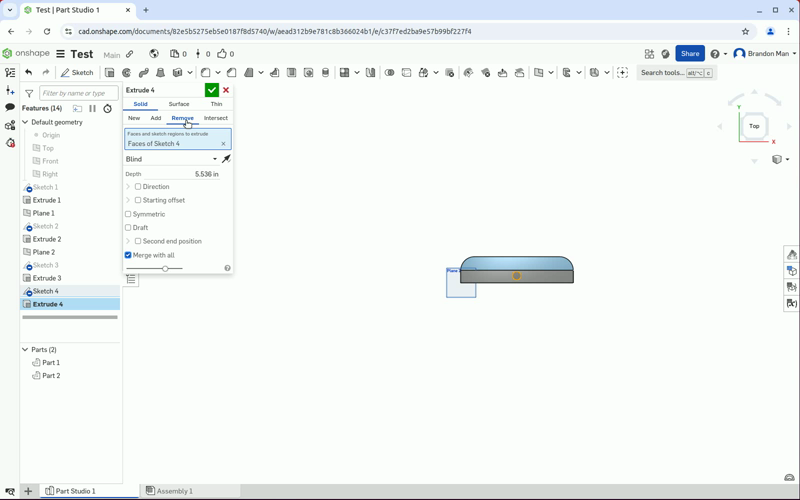
key(enter)
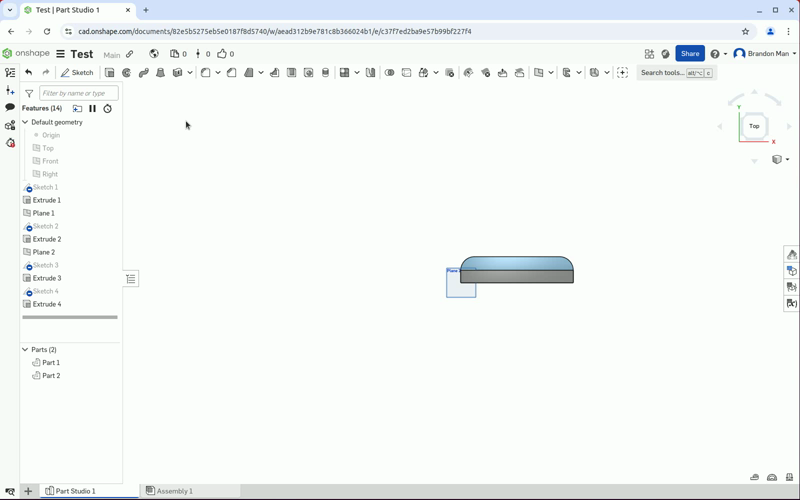
key(shift+h)
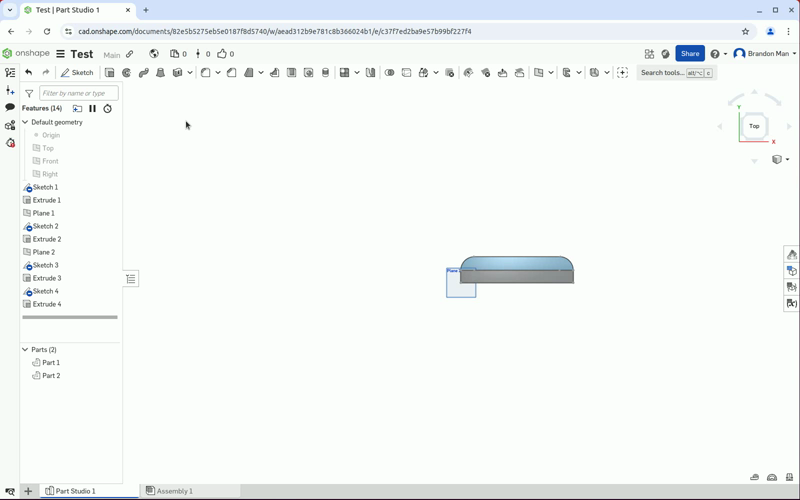
key(shift+h)
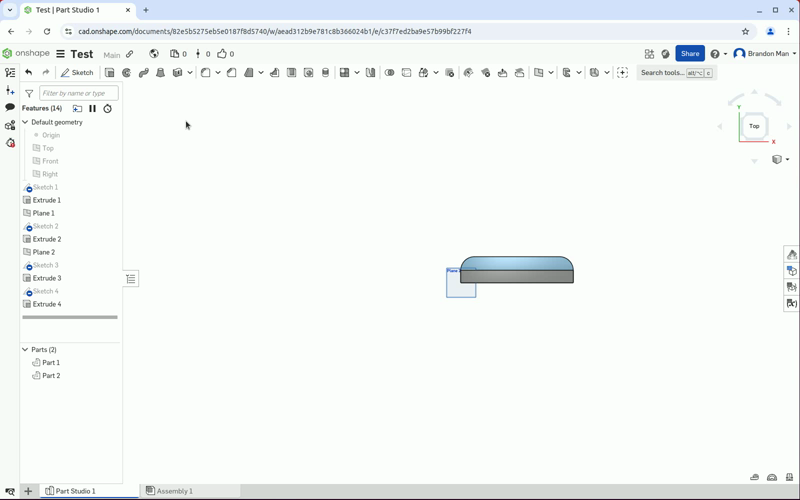
mouse_move(73, 189)
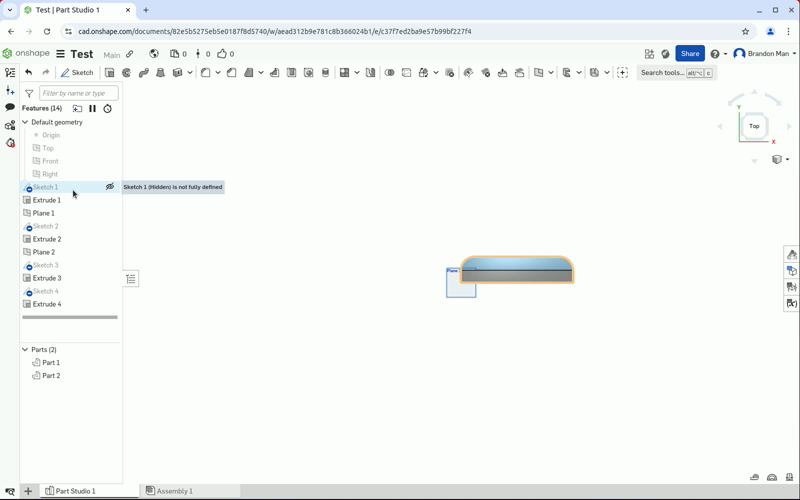
click(73, 189)
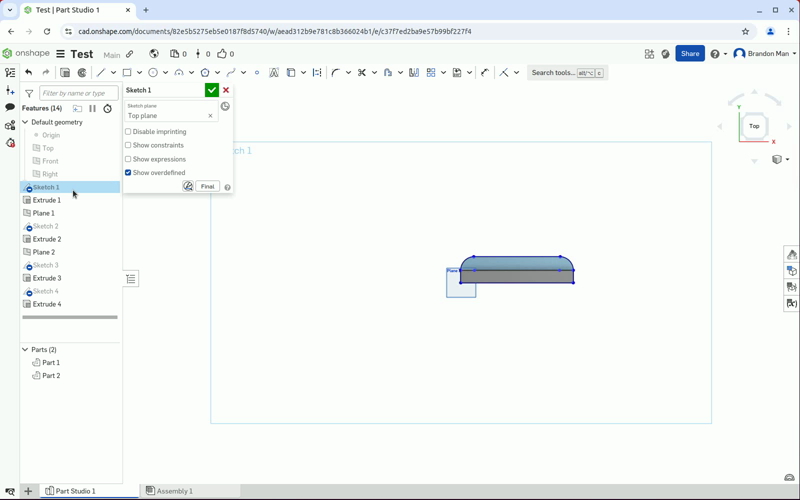
mouse_move(229, 92)
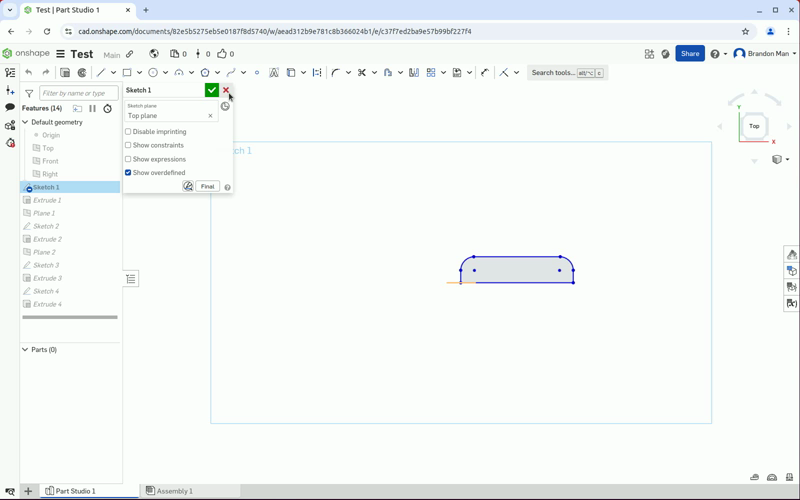
click(229, 92)
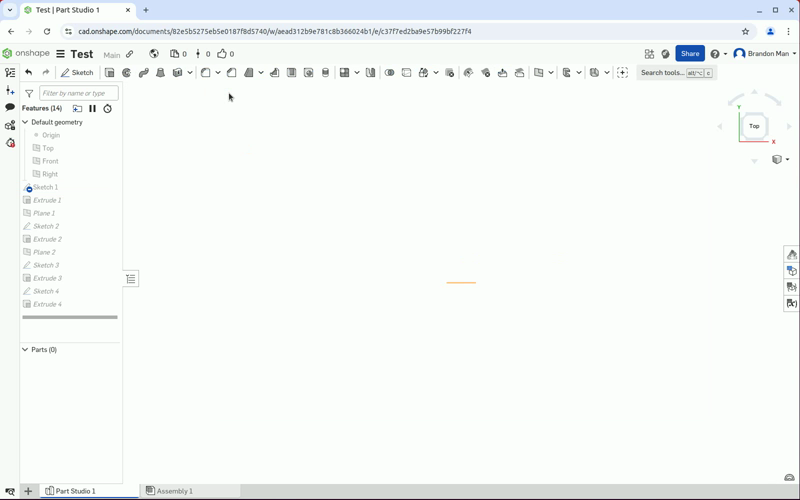
key(shift+s)
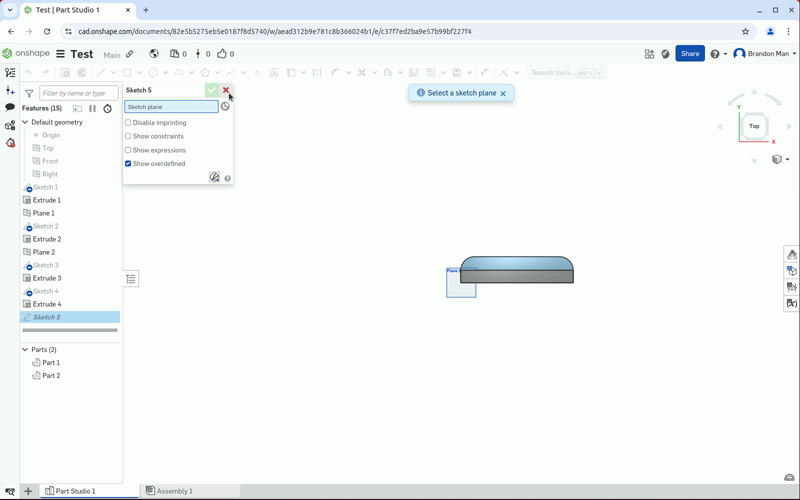
mouse_move(73, 254)
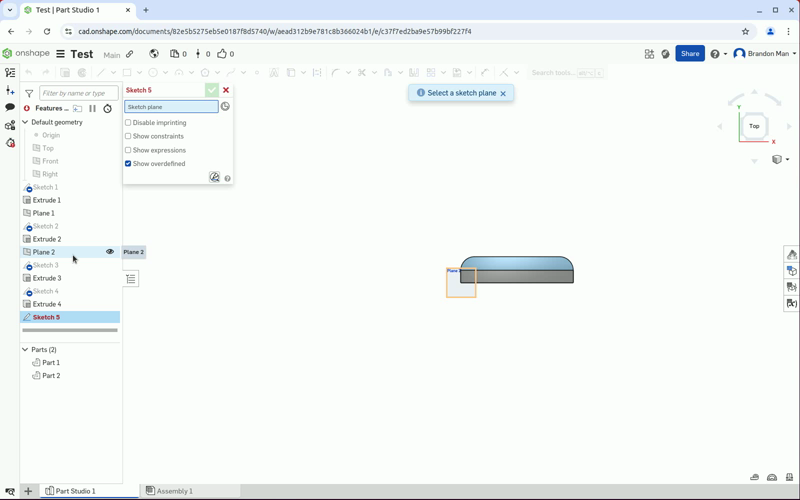
click(73, 254)
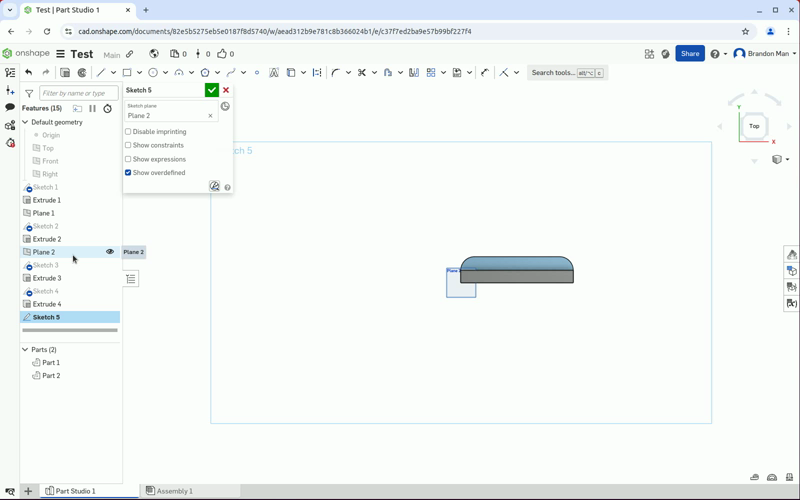
mouse_move(73, 352)
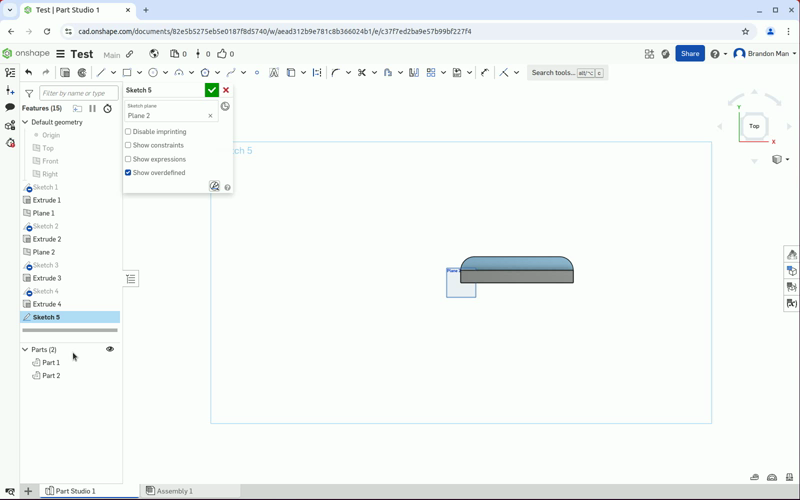
key(y)
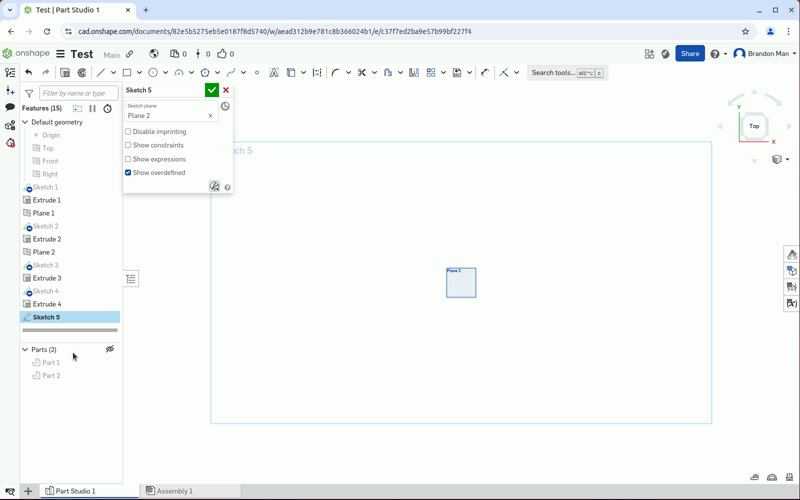
key(c)
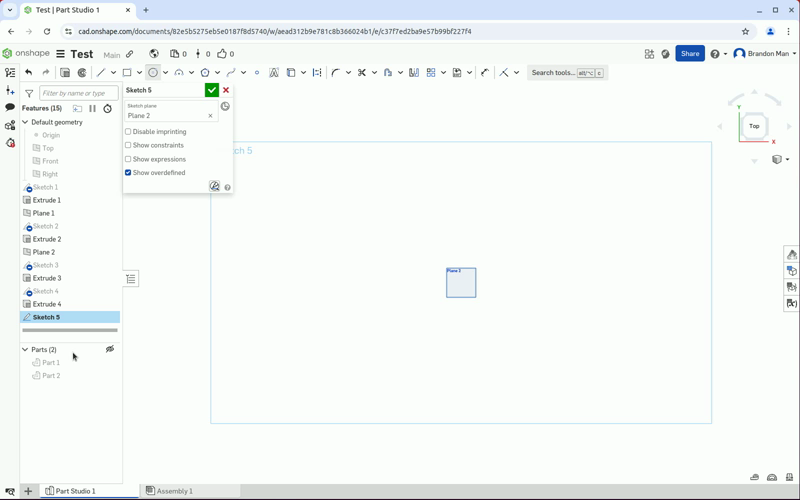
key_down(shift)
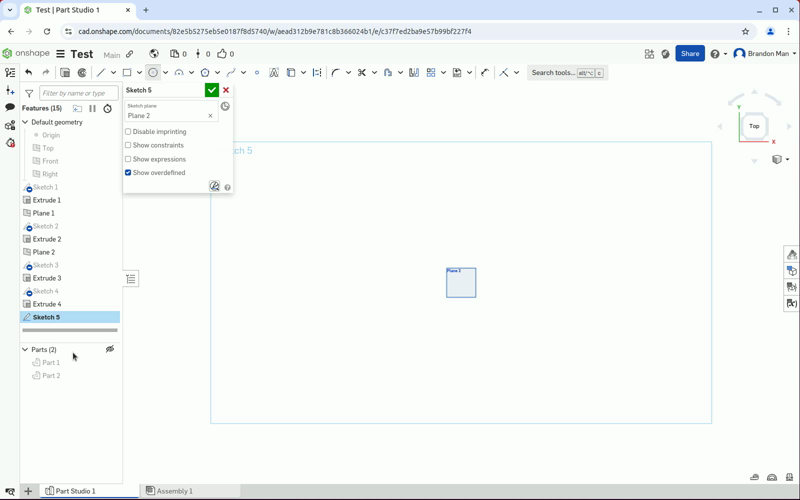
mouse_move(559, 275)
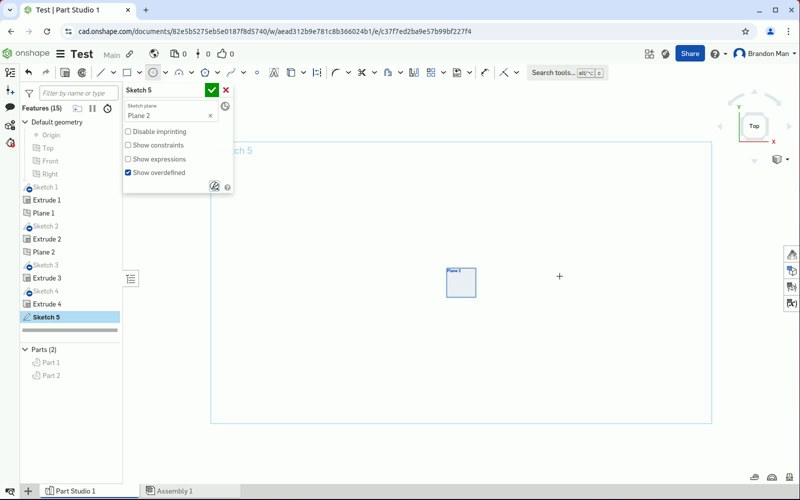
click(559, 275)
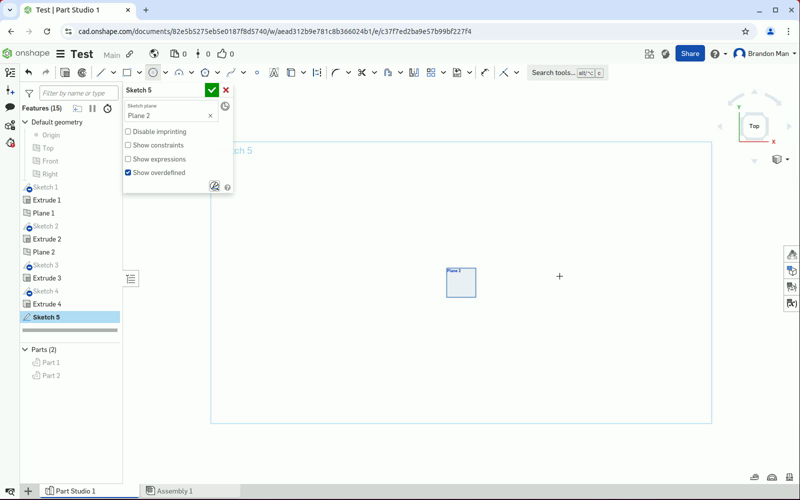
key_up(shift)
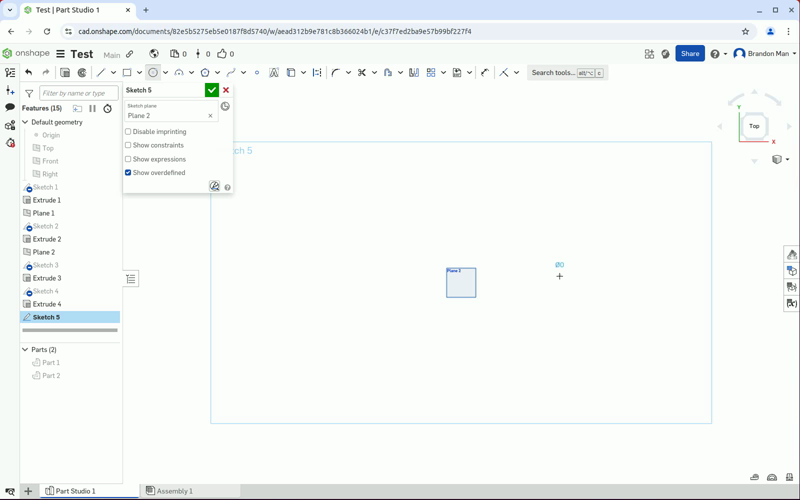
mouse_move(564, 275)
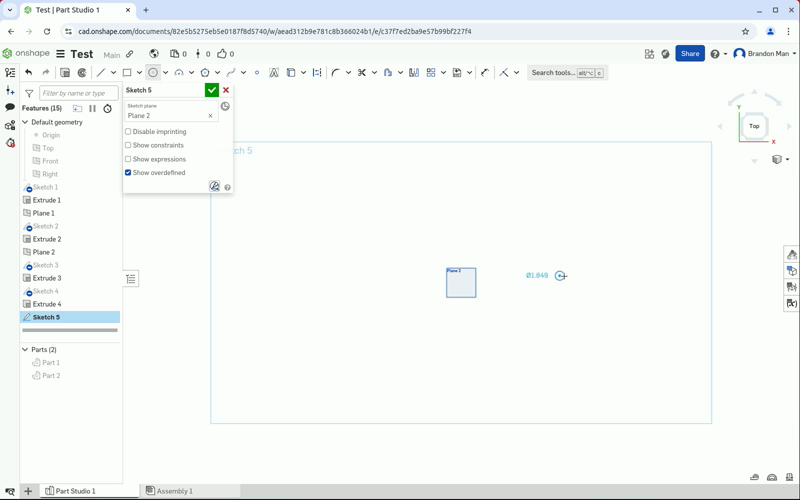
click(564, 275)
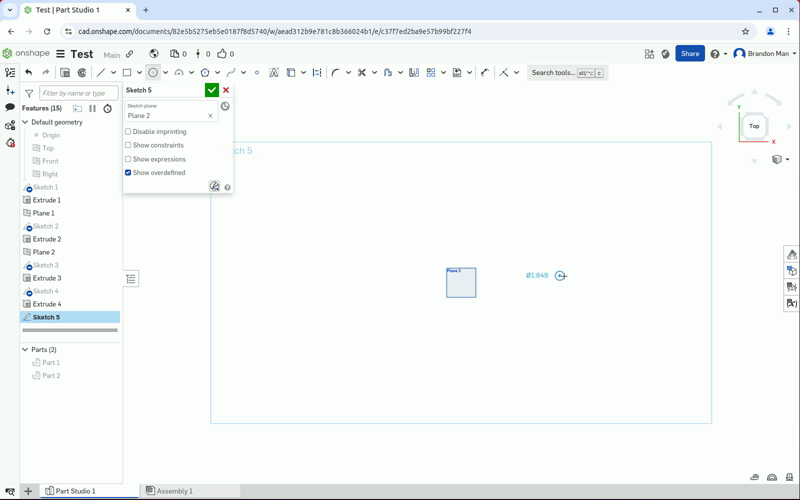
key(esc)
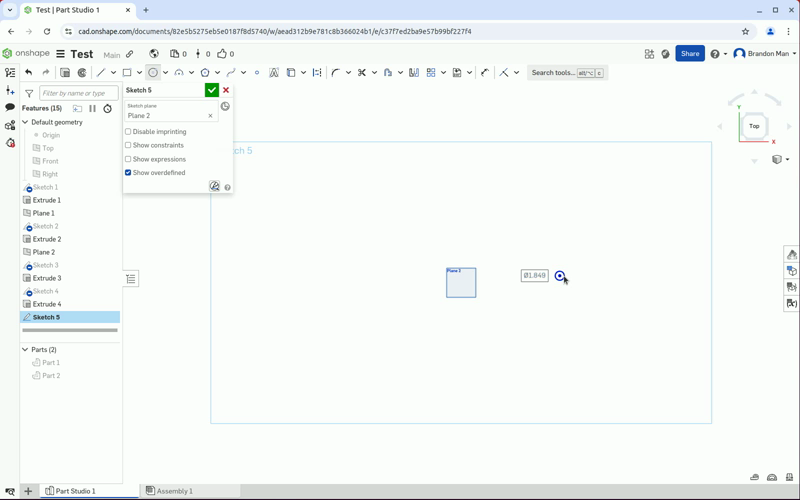
mouse_move(558, 273)
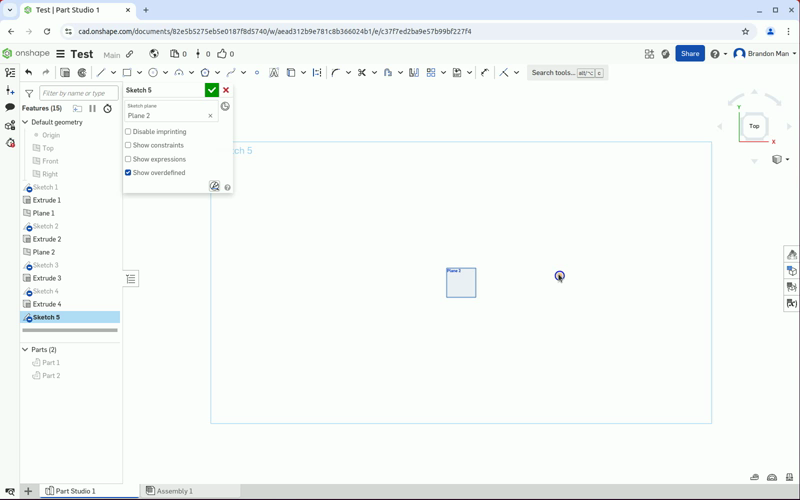
scroll(6)
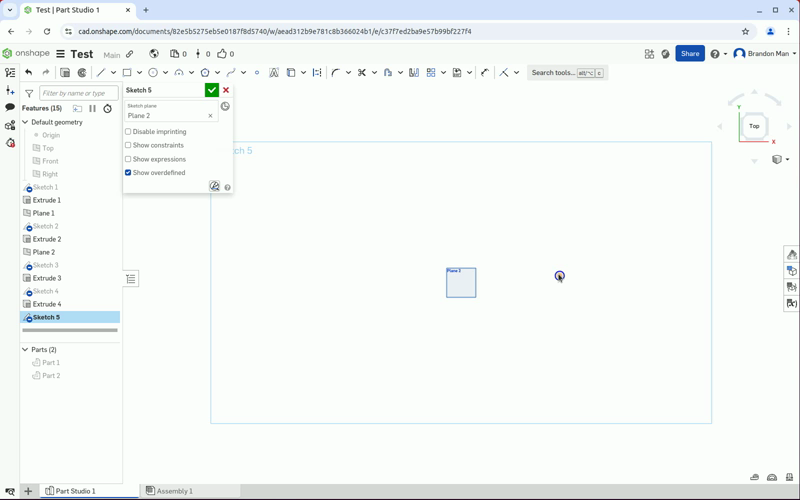
scroll(6)
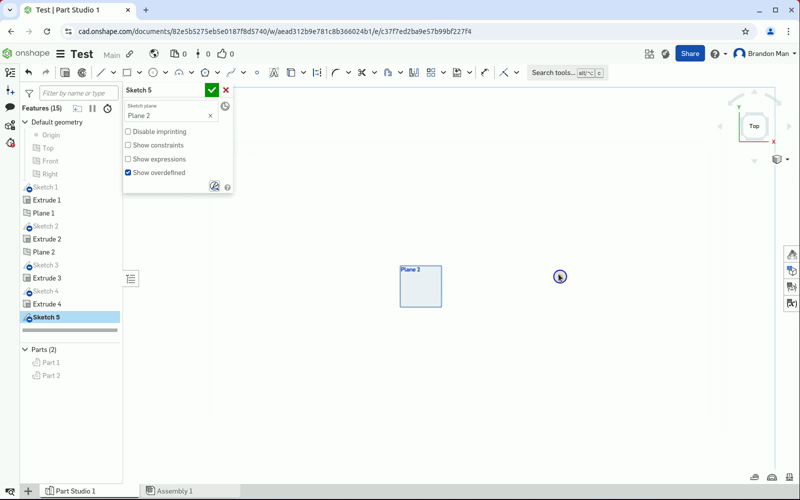
scroll(6)
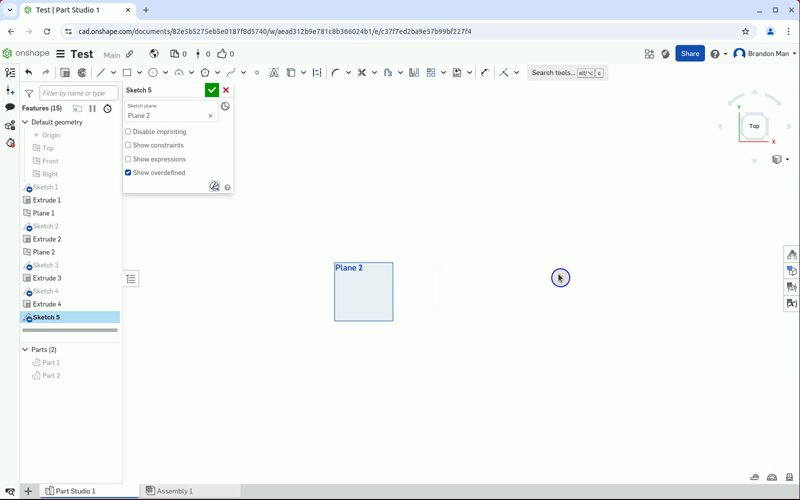
scroll(6)
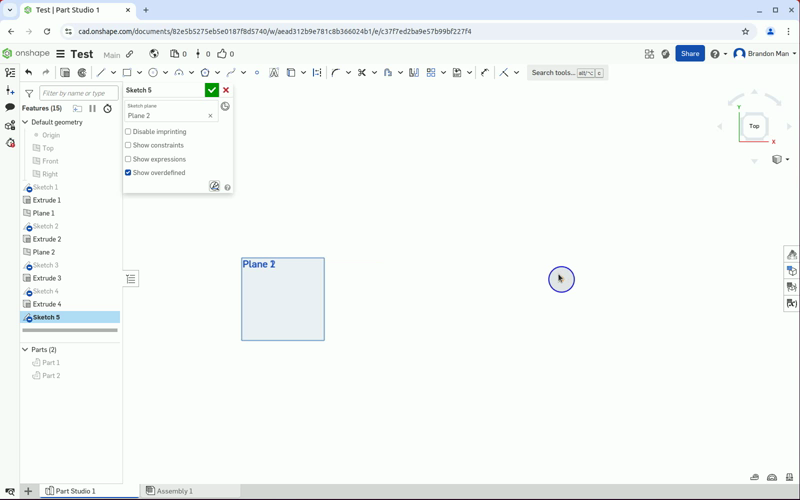
scroll(6)
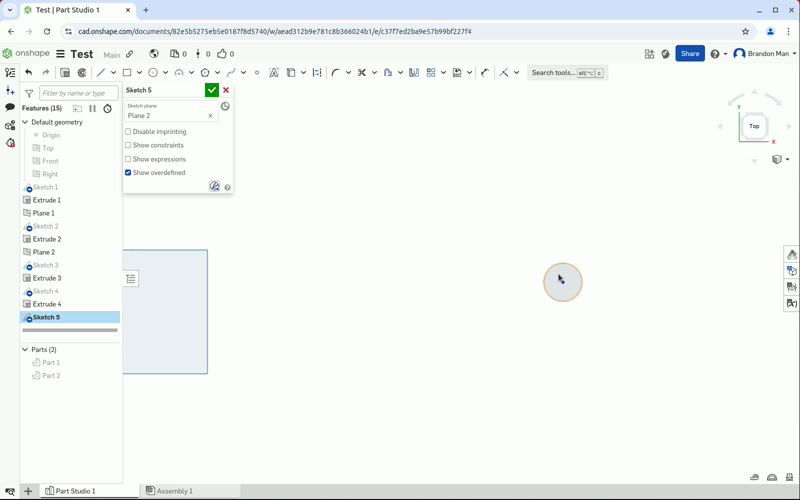
scroll(6)
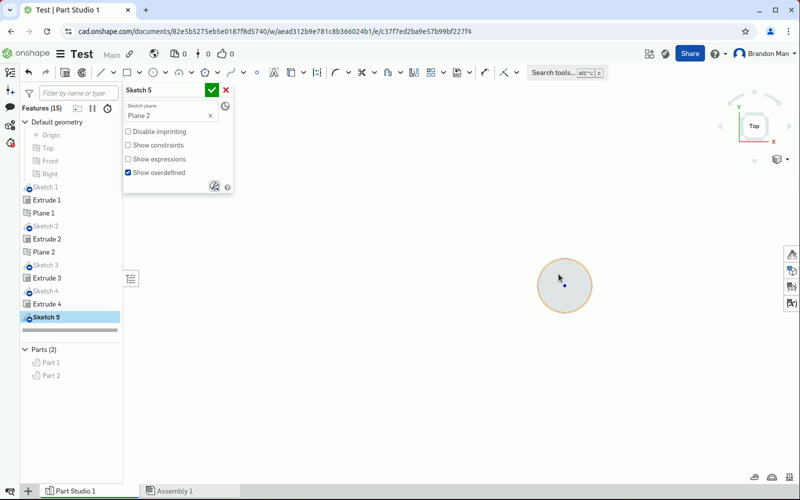
scroll(6)
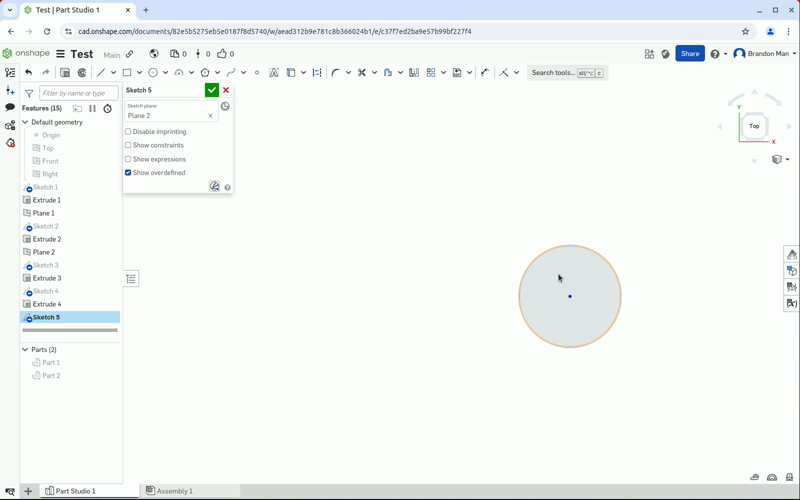
click(558, 273)
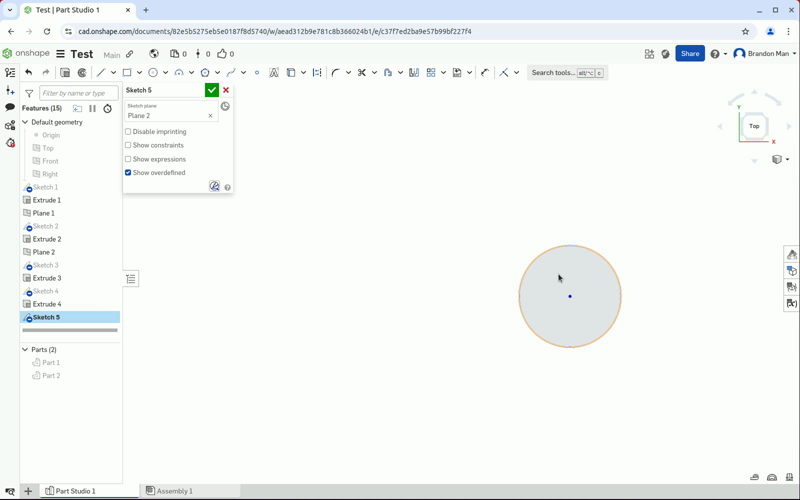
scroll(-6)
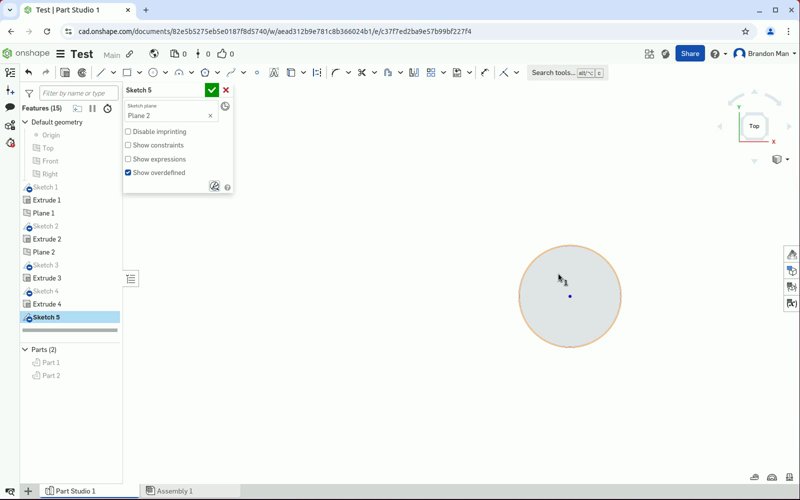
scroll(-6)
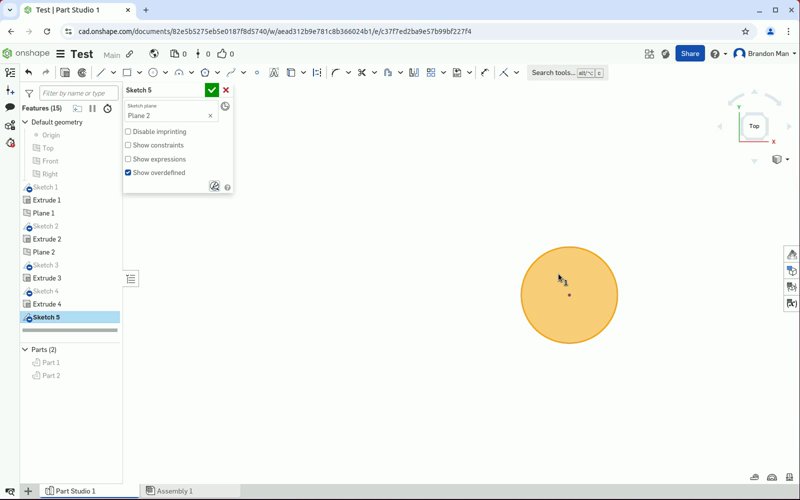
scroll(-6)
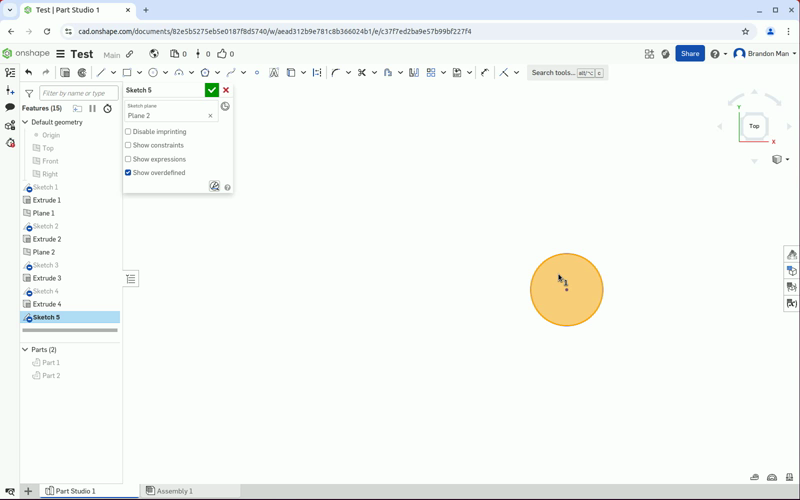
scroll(-6)
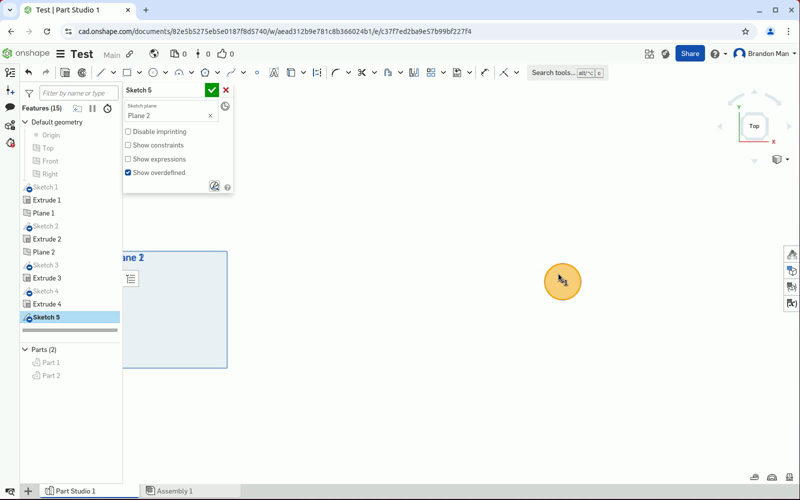
scroll(-6)
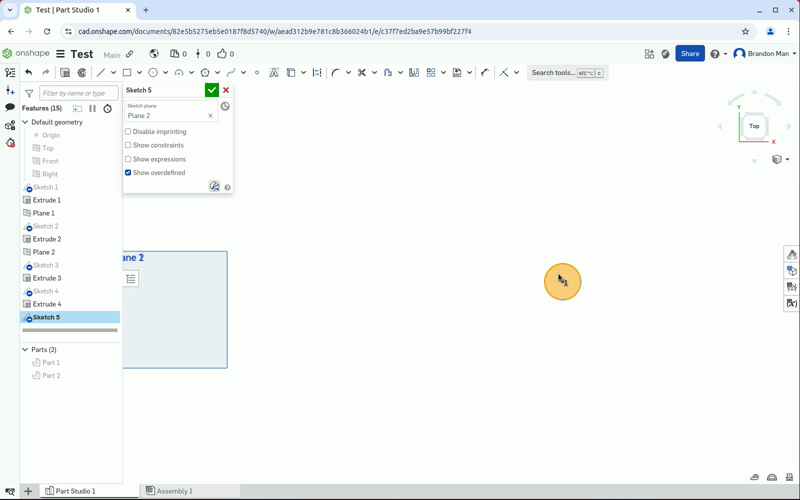
scroll(-6)
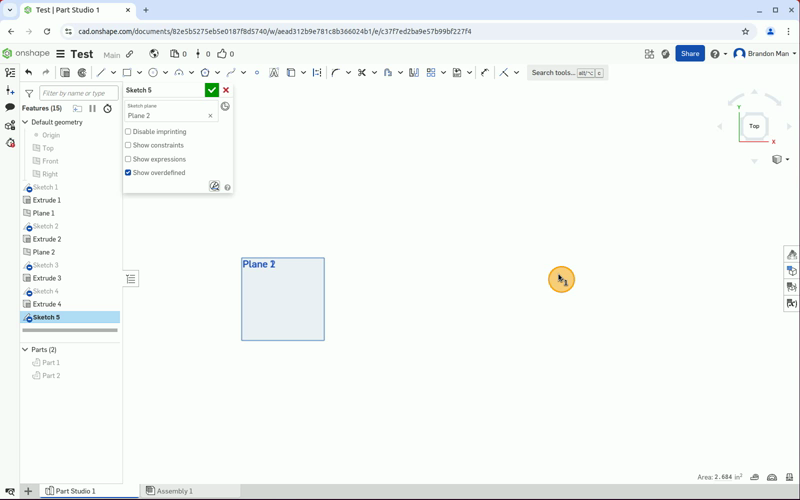
scroll(-6)
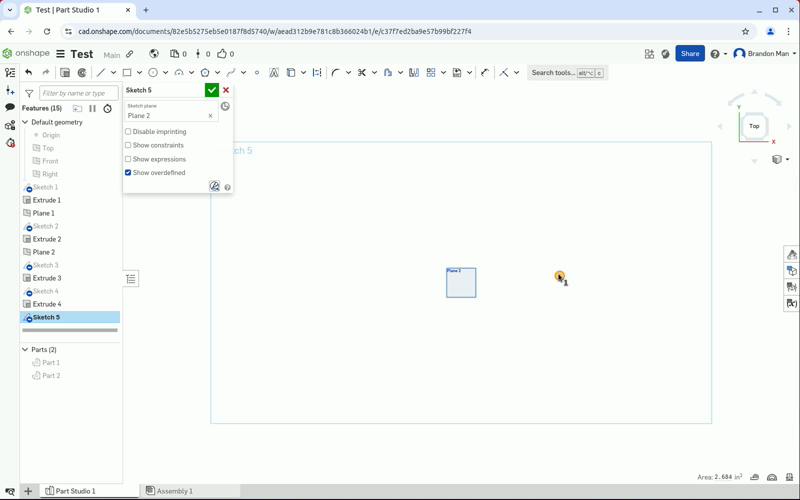
mouse_move(73, 352)
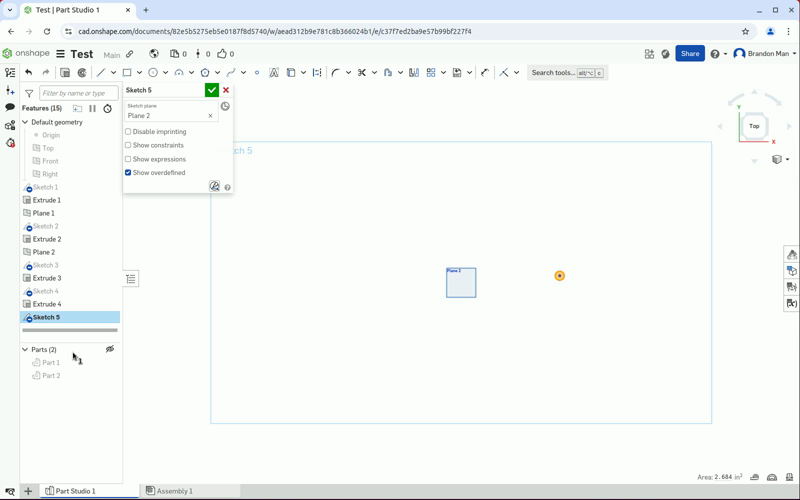
key(shift+y)
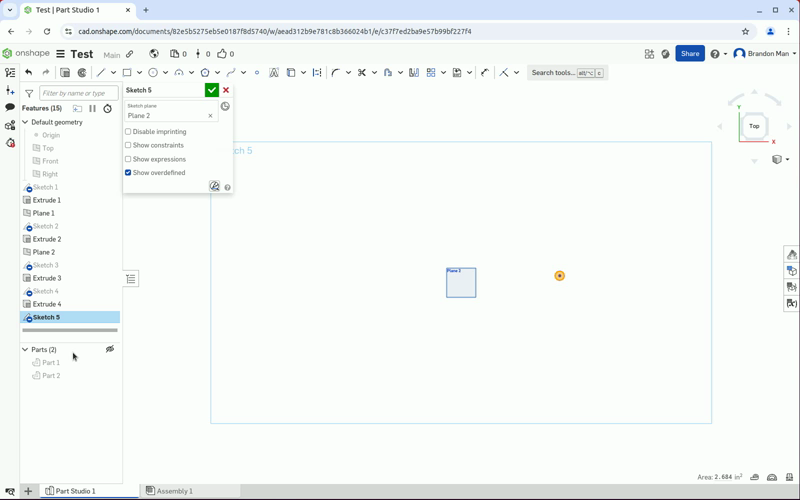
key(shift+e)
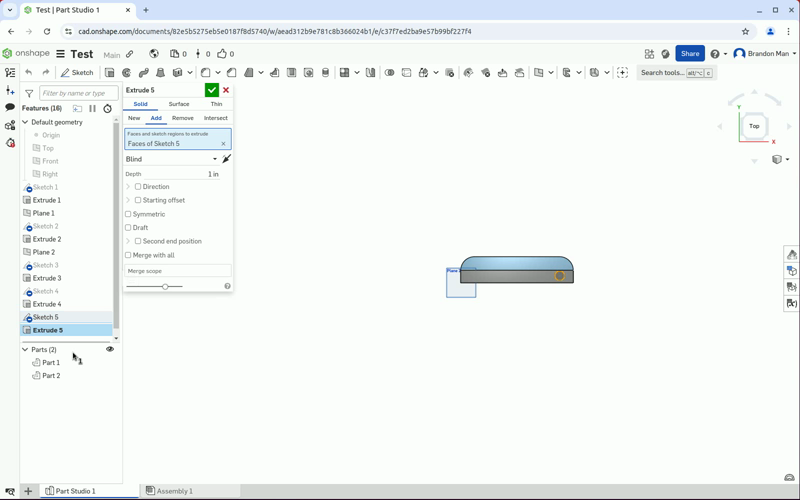
mouse_move(143, 106)
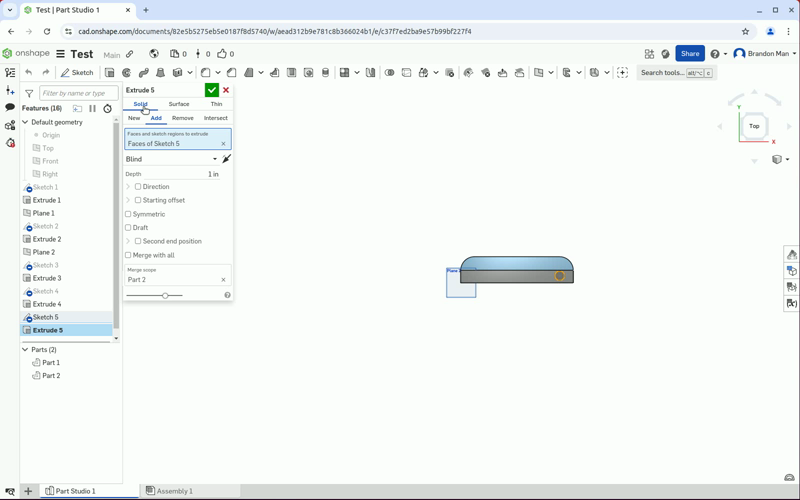
click(143, 106)
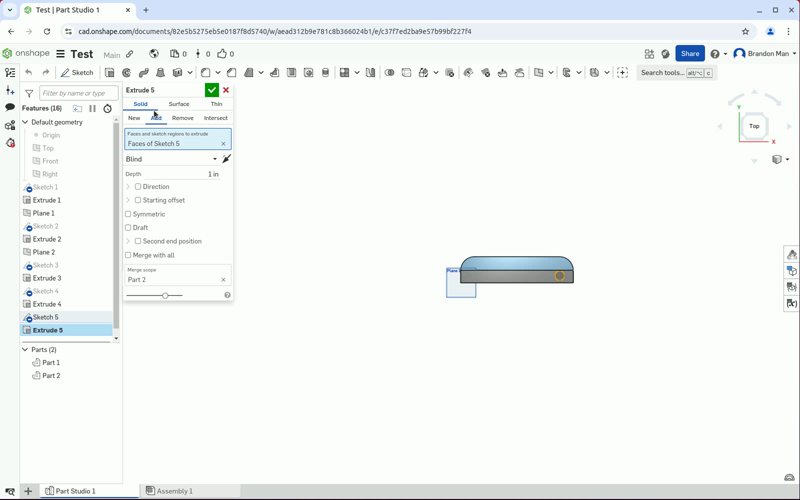
mouse_move(186, 120)
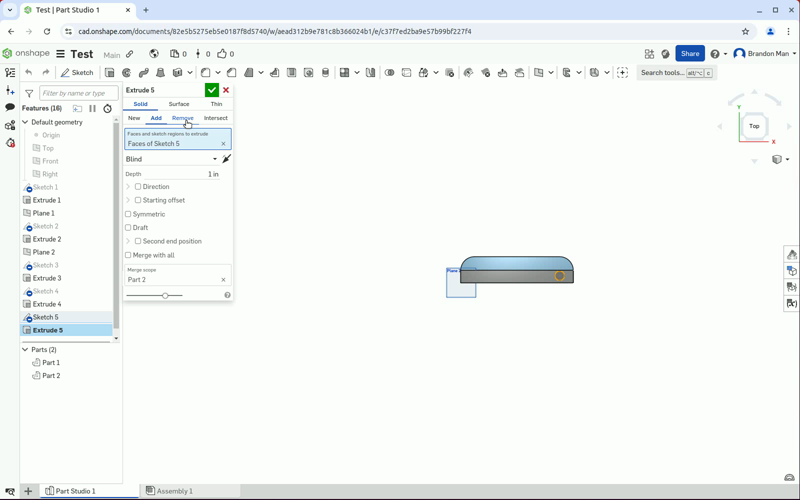
click(186, 120)
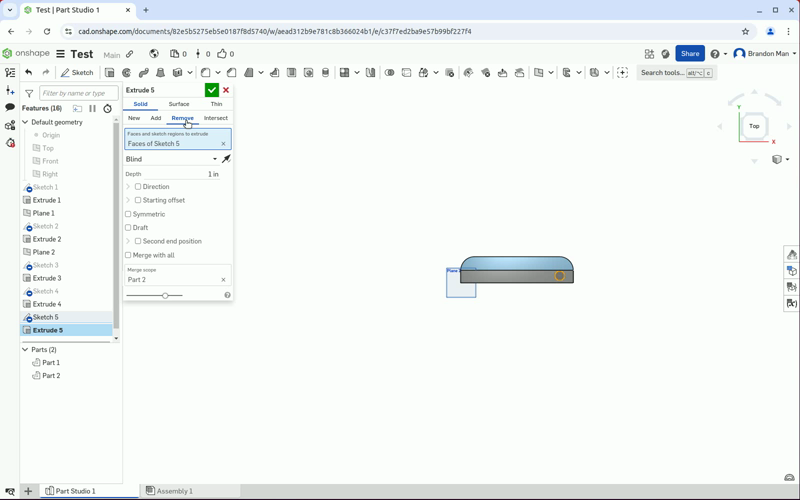
key(tab, 4)
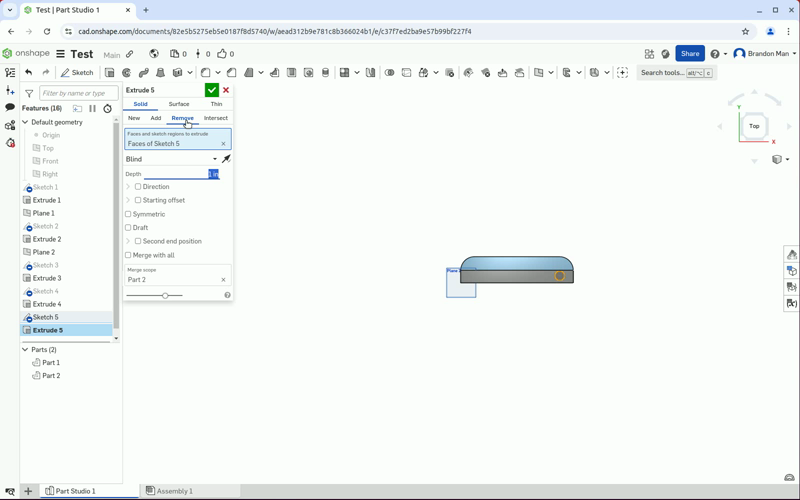
text(5.536)
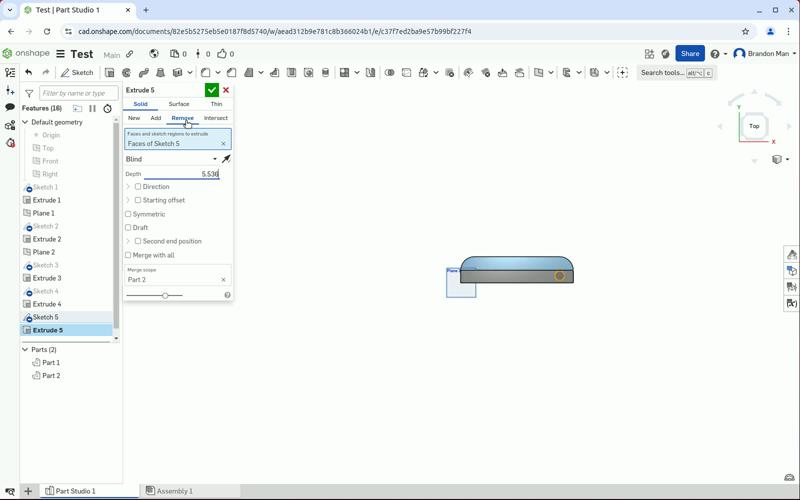
key(tab, 6)
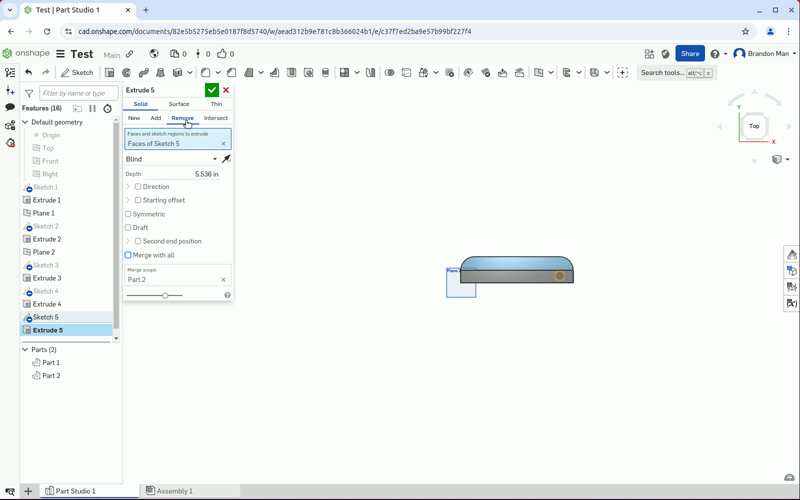
key(space)
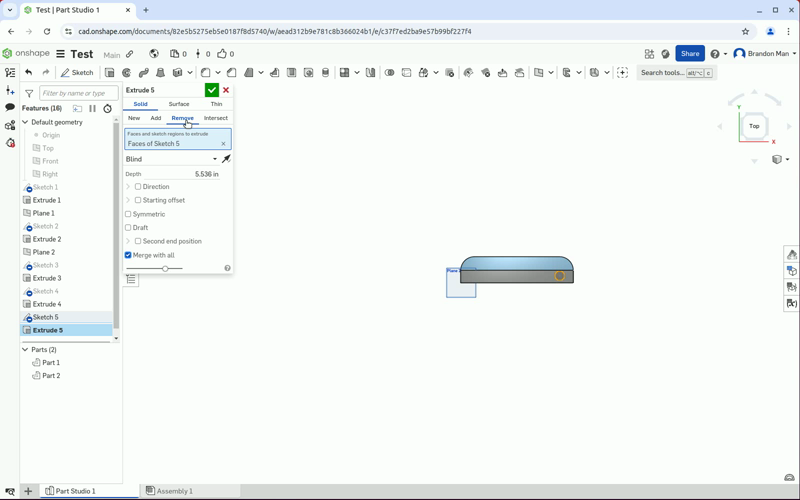
key(enter)
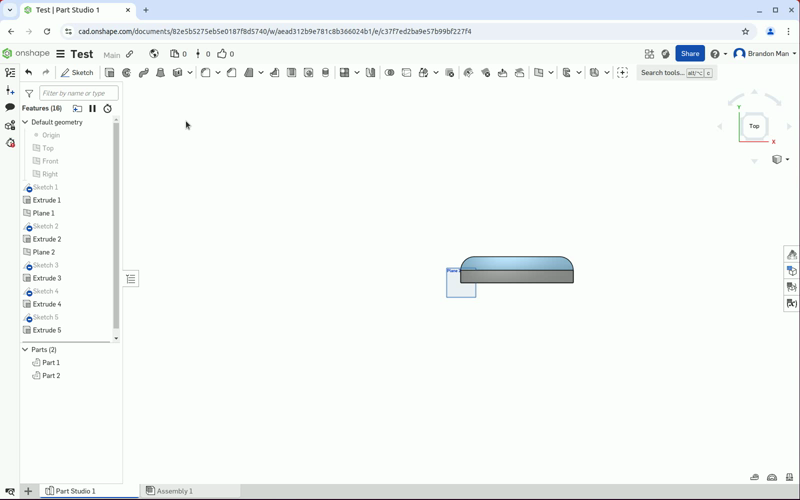
key(shift+h)
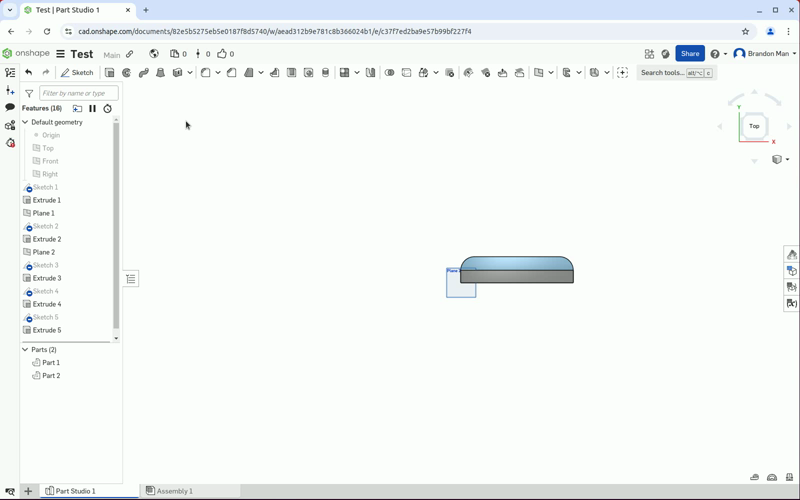
key(shift+h)
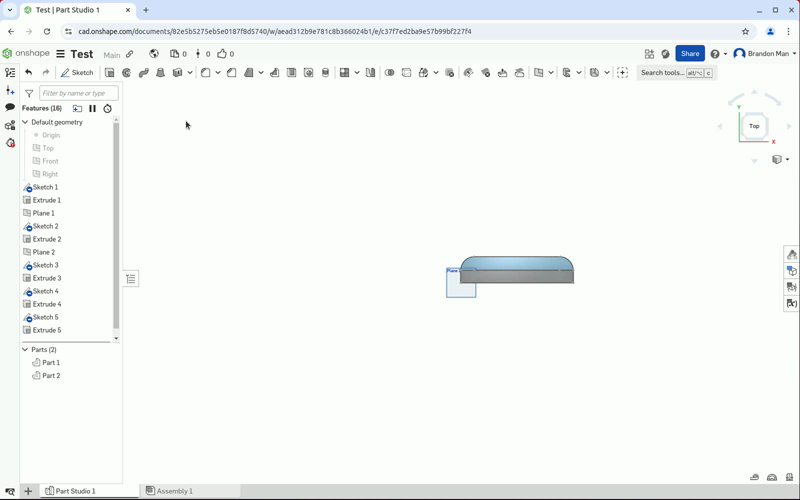
key(shift+7)
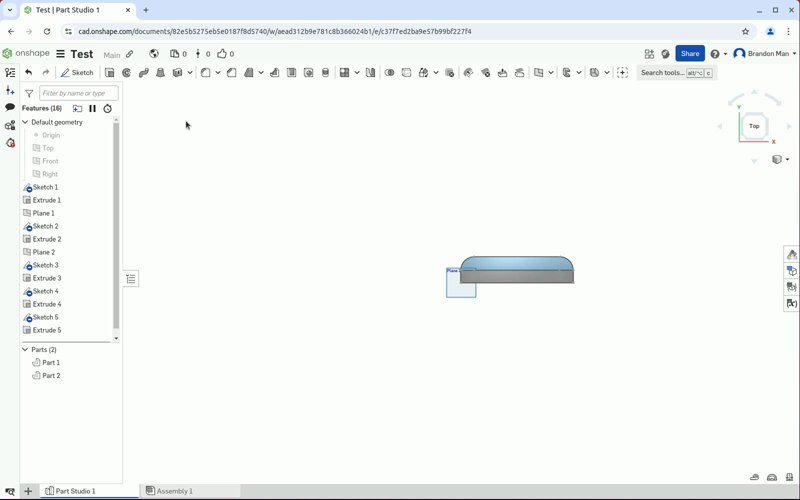
key(up, 3)
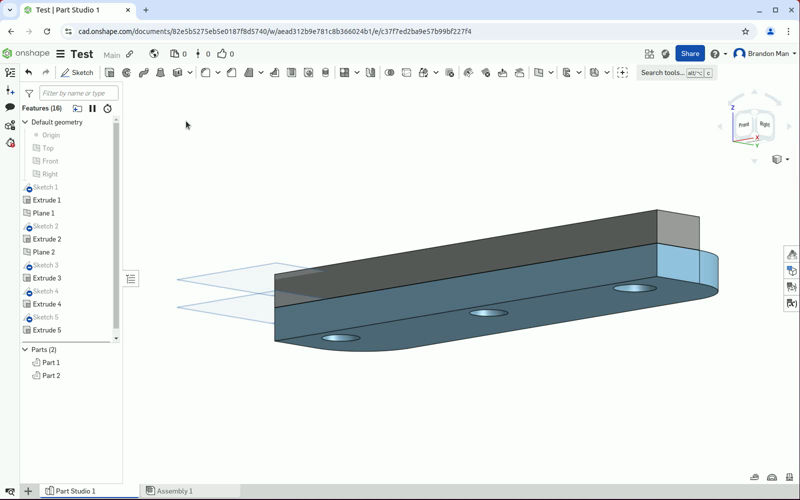
key(left, 3)
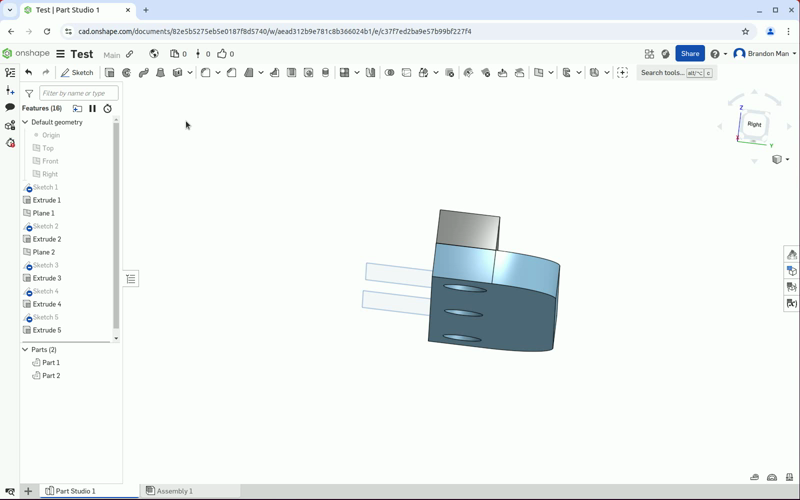
key(right, 3)
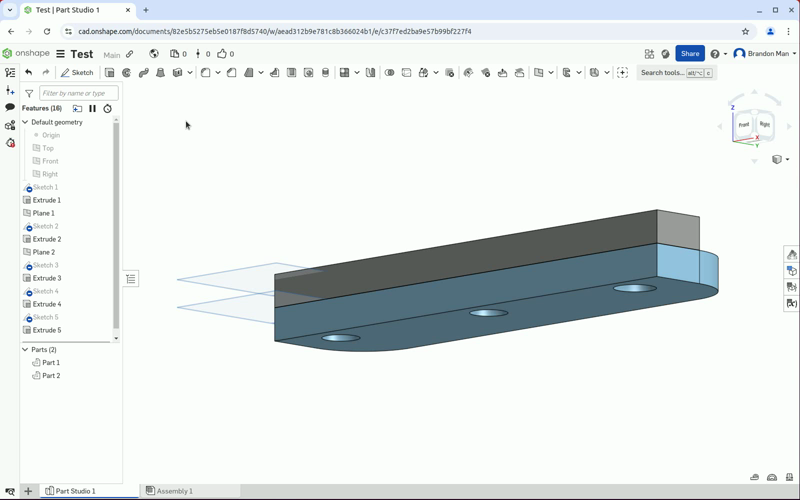
key(down, 3)
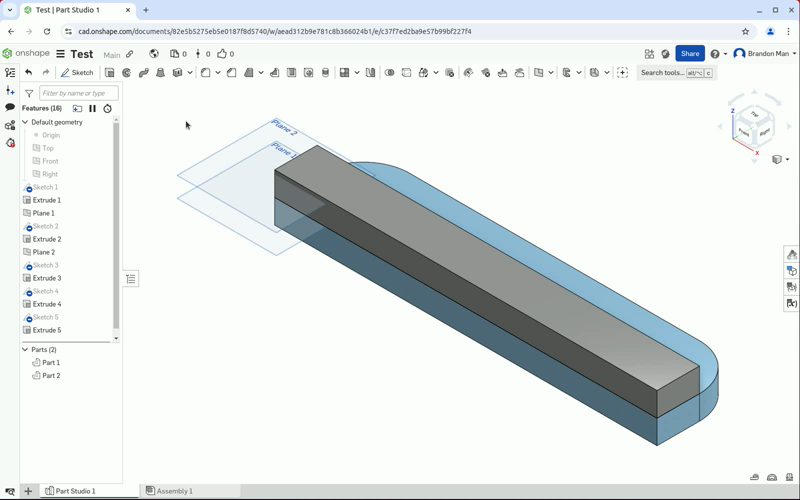
mouse_move(69, 189)
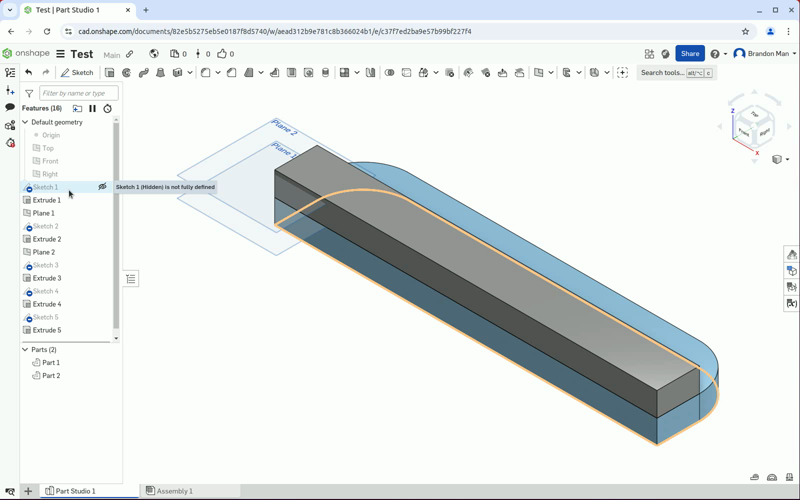
click(69, 189)